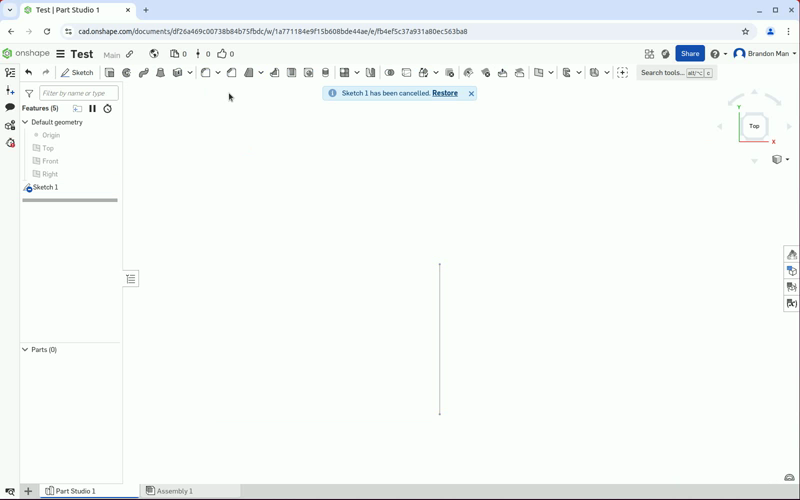
key(shift+h)
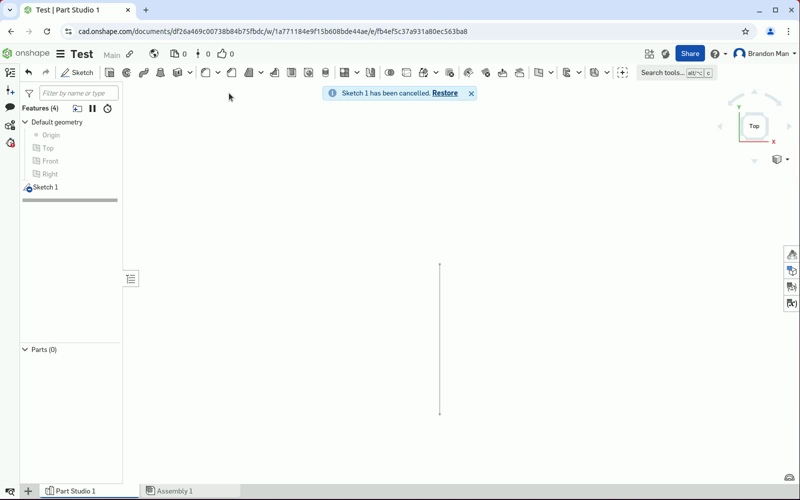
key(shift+s)
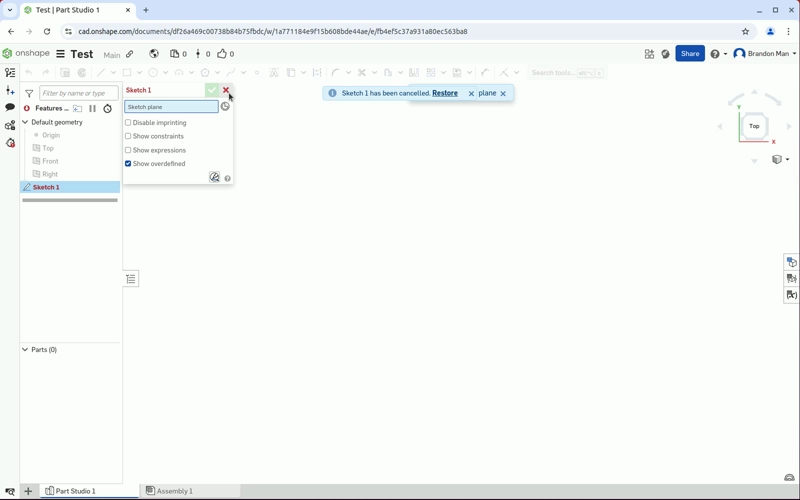
mouse_move(73, 150)
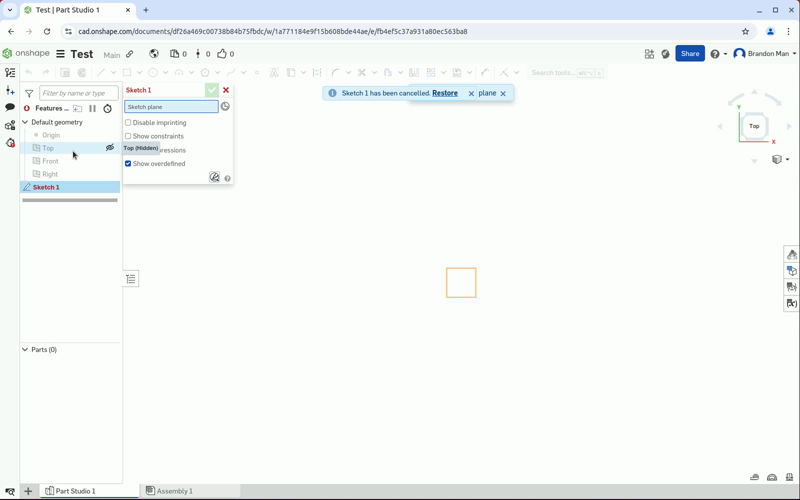
click(73, 150)
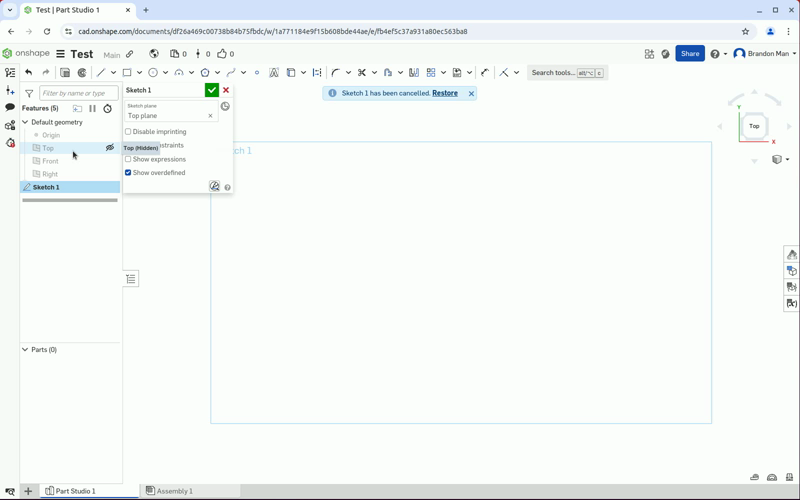
mouse_move(73, 352)
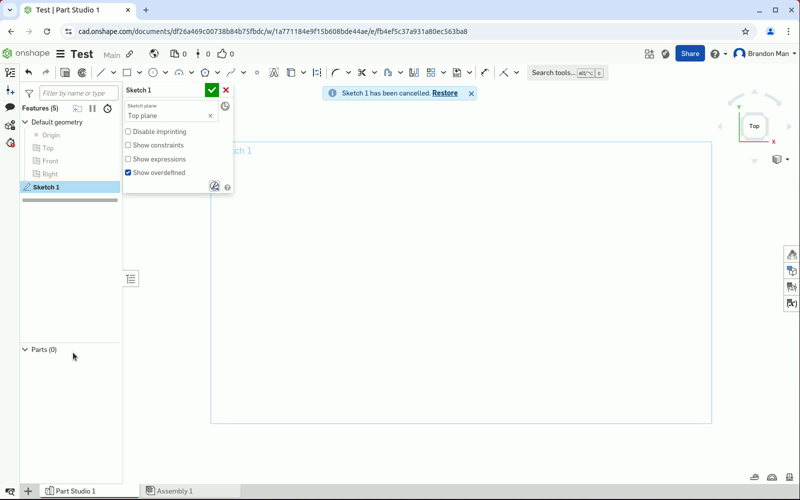
key(y)
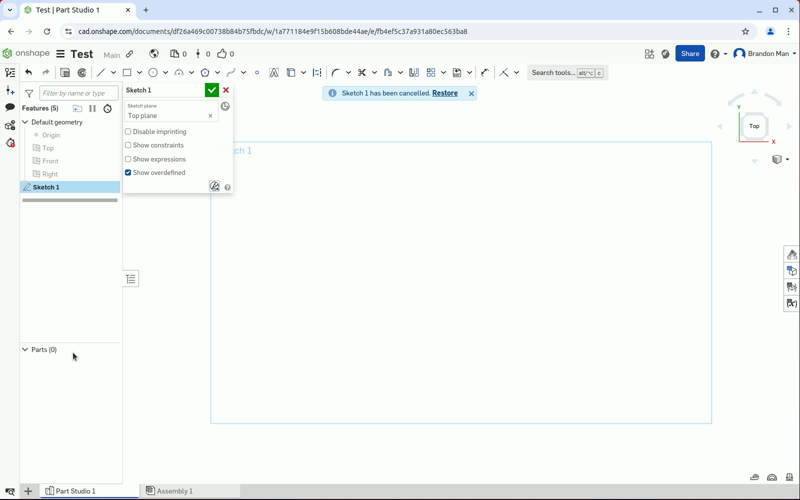
key(c)
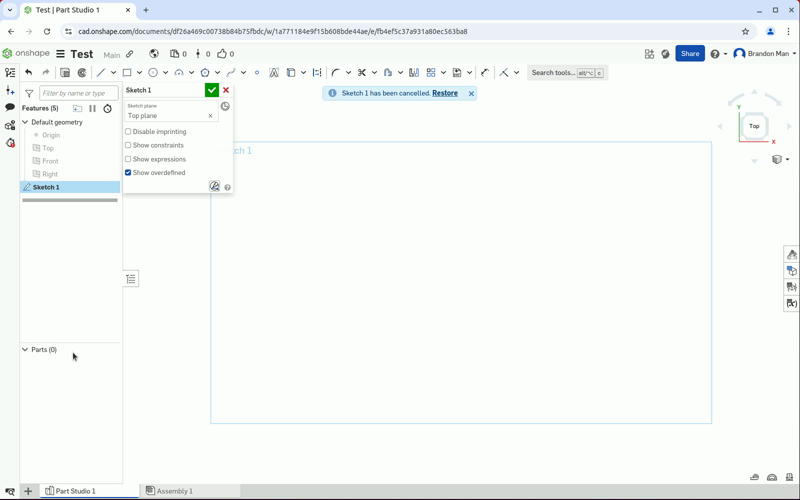
key_down(shift)
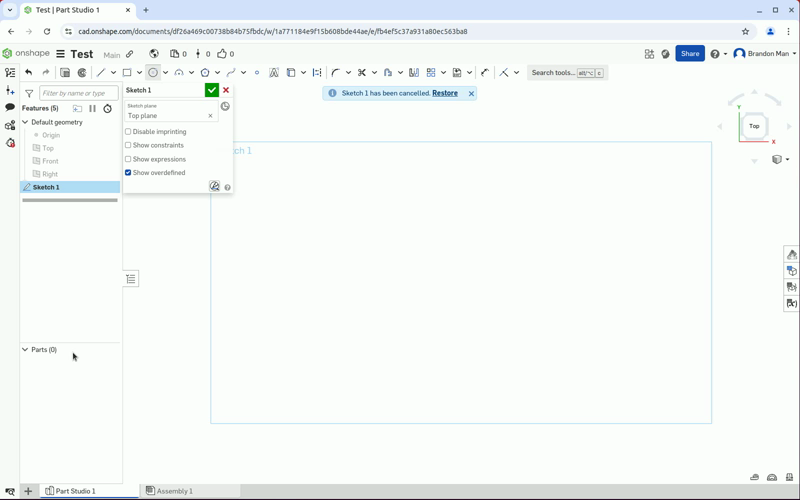
mouse_move(461, 282)
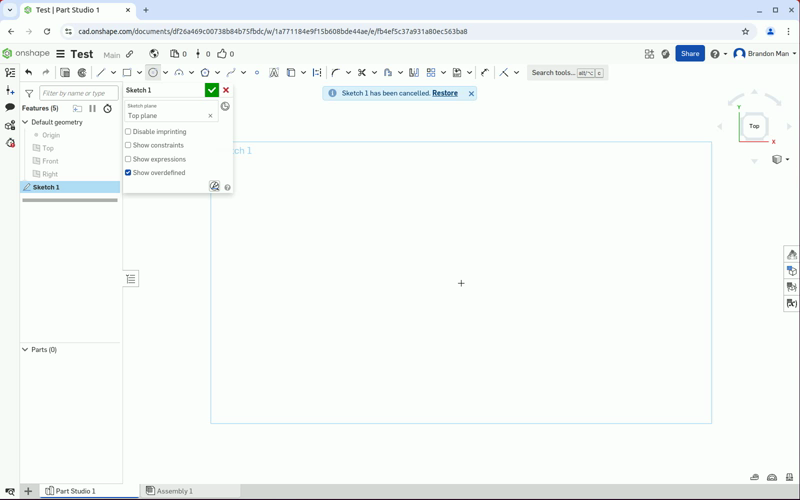
click(461, 282)
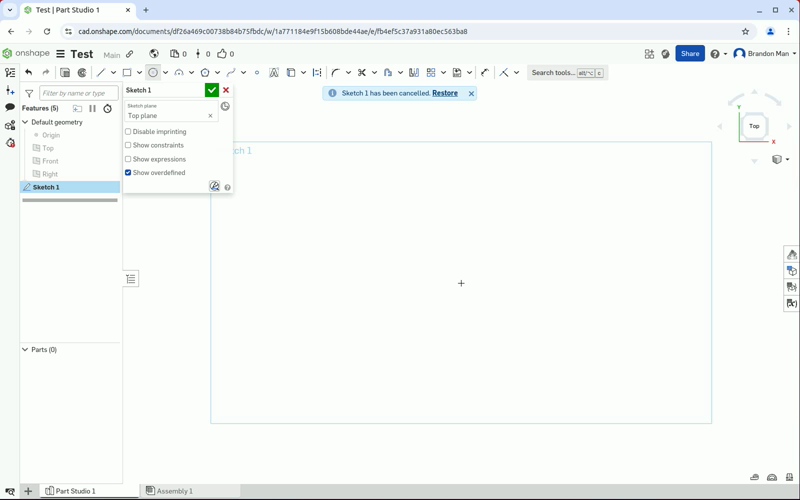
key_up(shift)
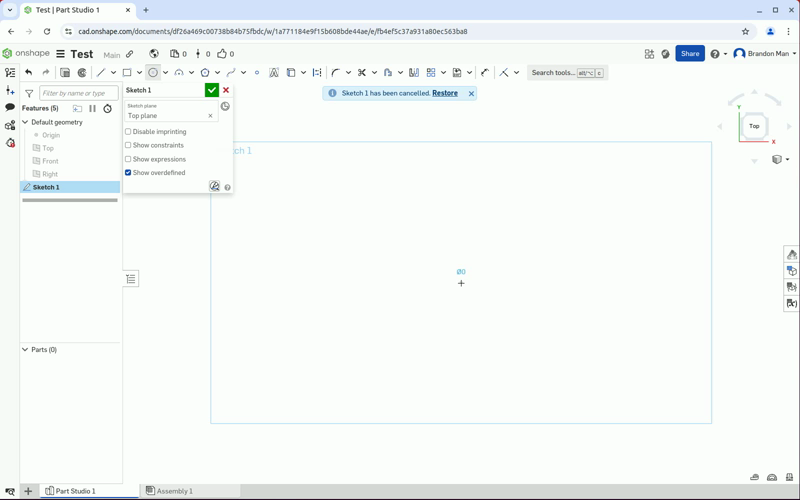
mouse_move(471, 282)
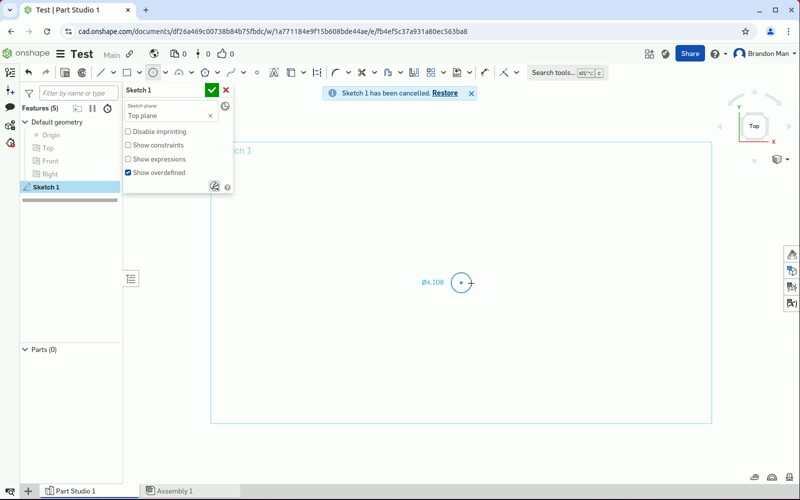
click(471, 282)
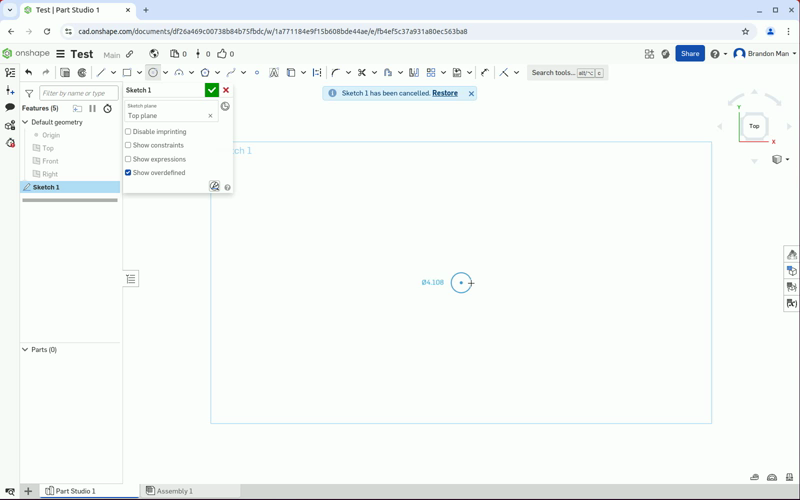
key(esc)
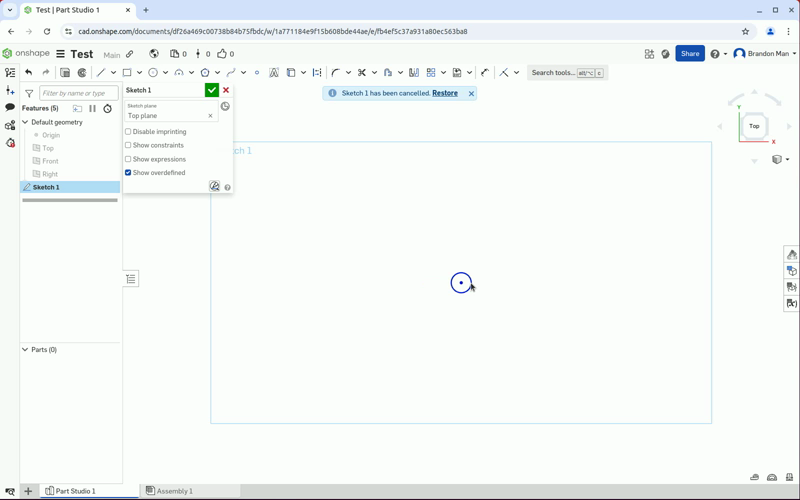
key(c)
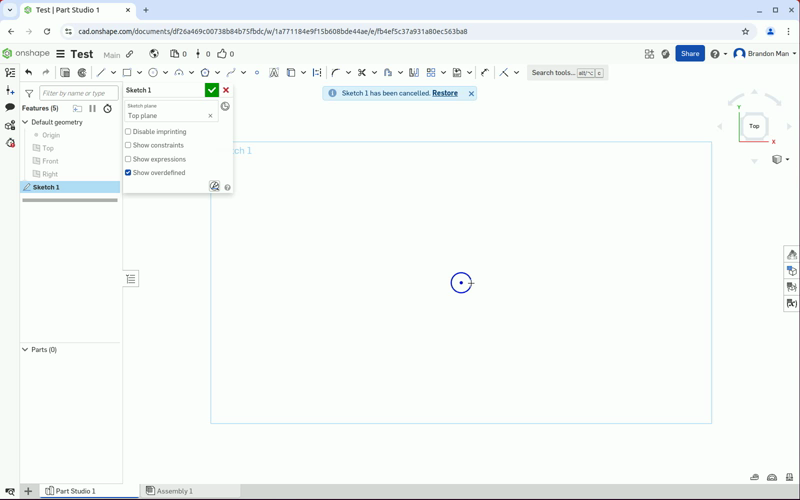
key_down(shift)
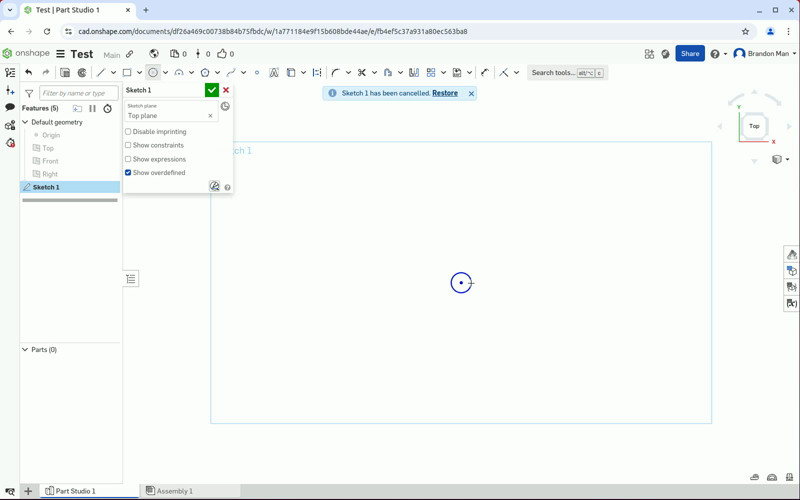
mouse_move(461, 282)
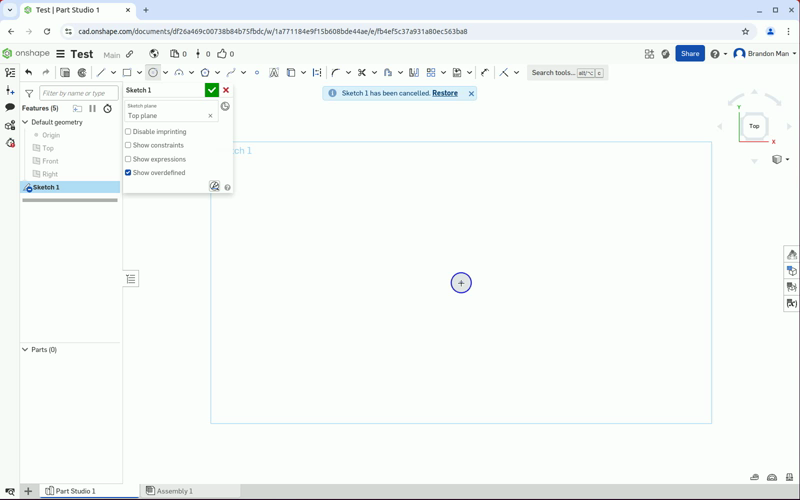
click(461, 282)
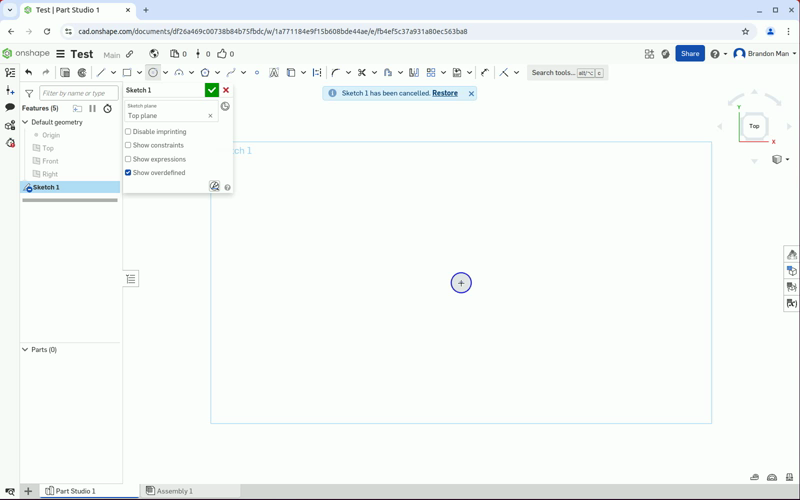
key_up(shift)
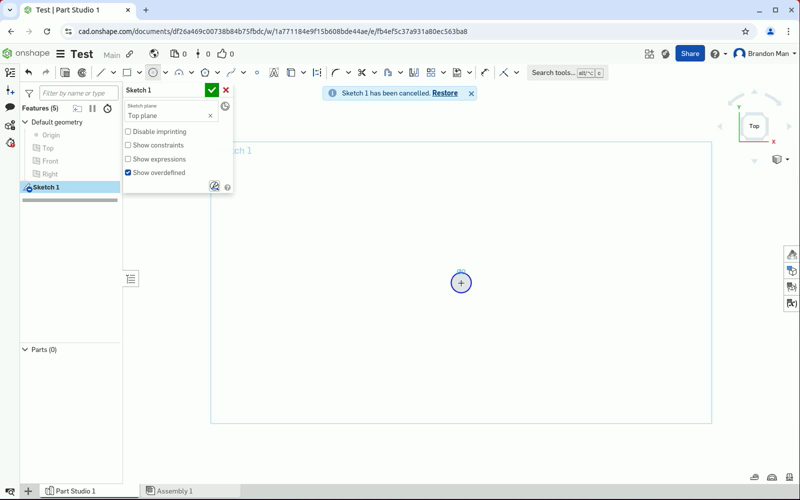
mouse_move(467, 282)
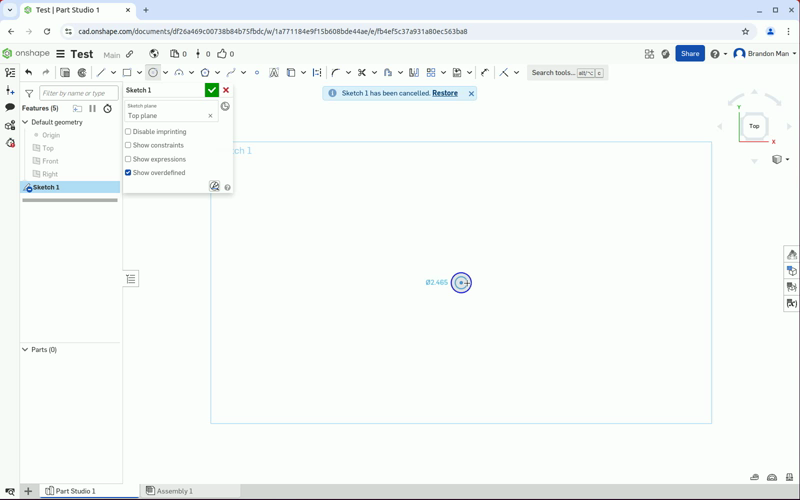
scroll(6)
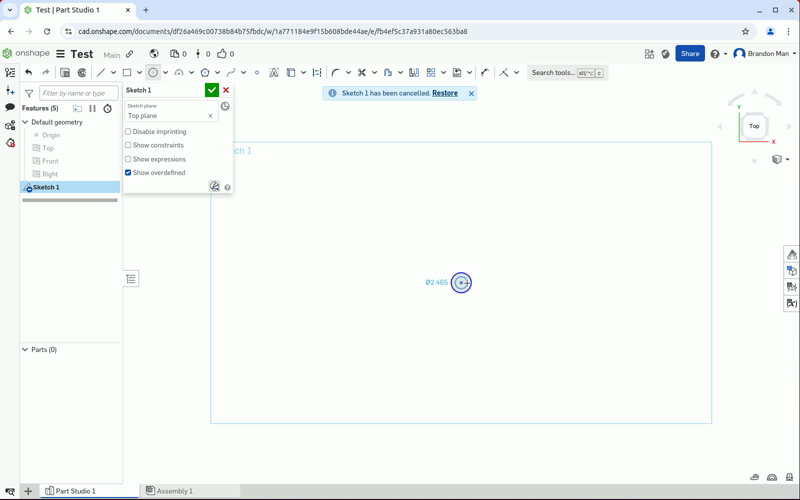
scroll(6)
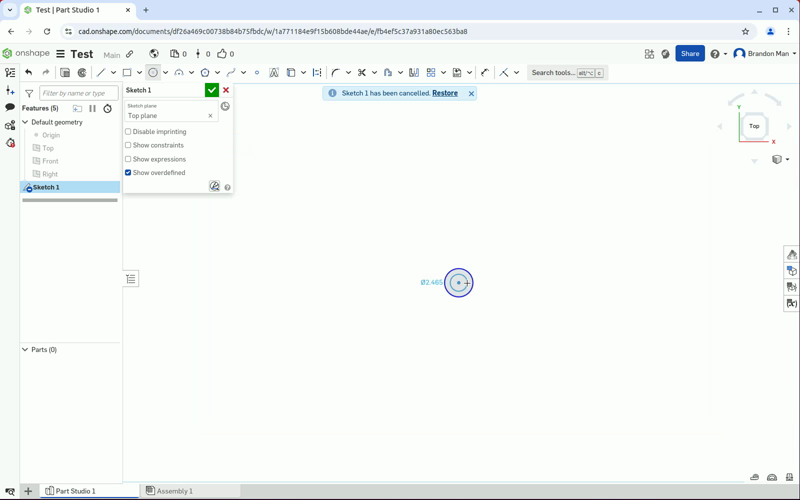
scroll(6)
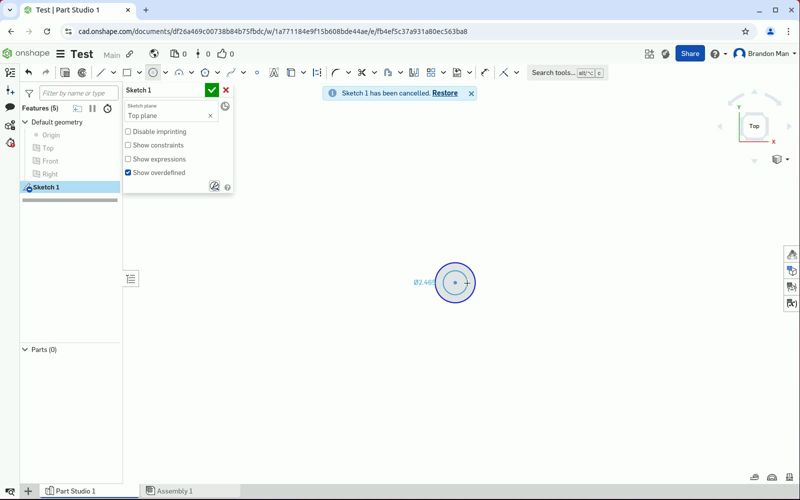
scroll(6)
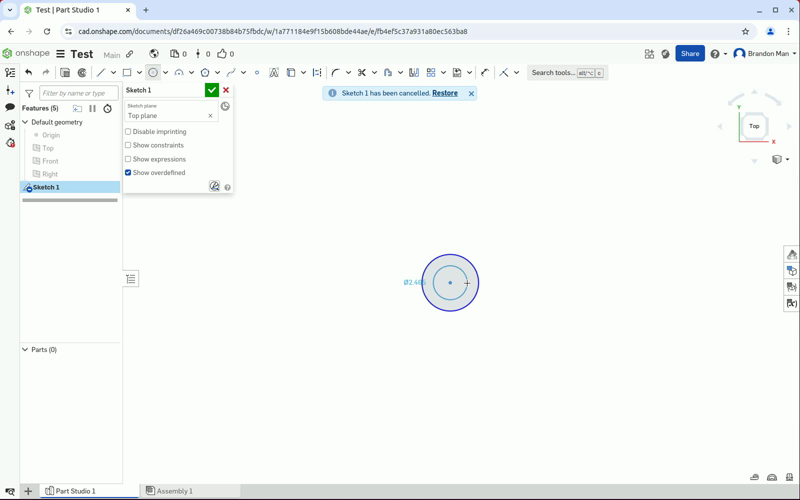
scroll(6)
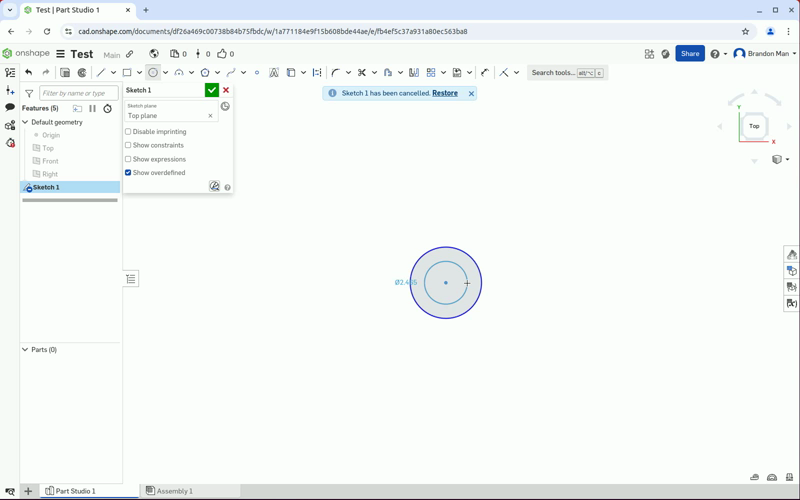
scroll(6)
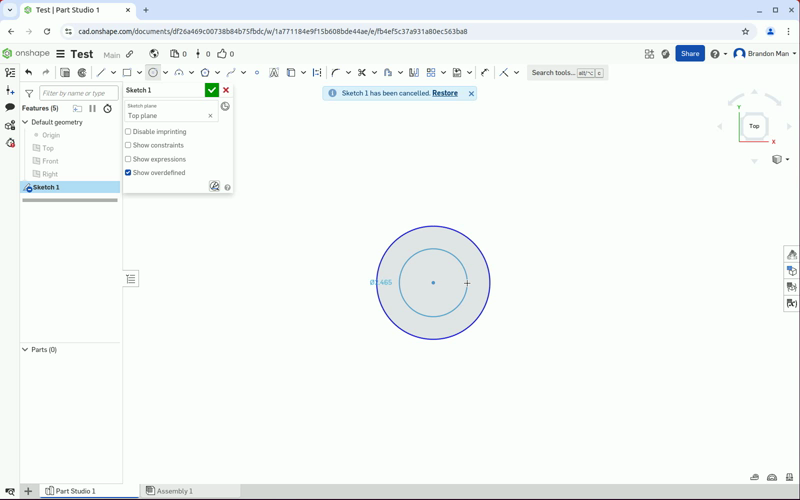
scroll(6)
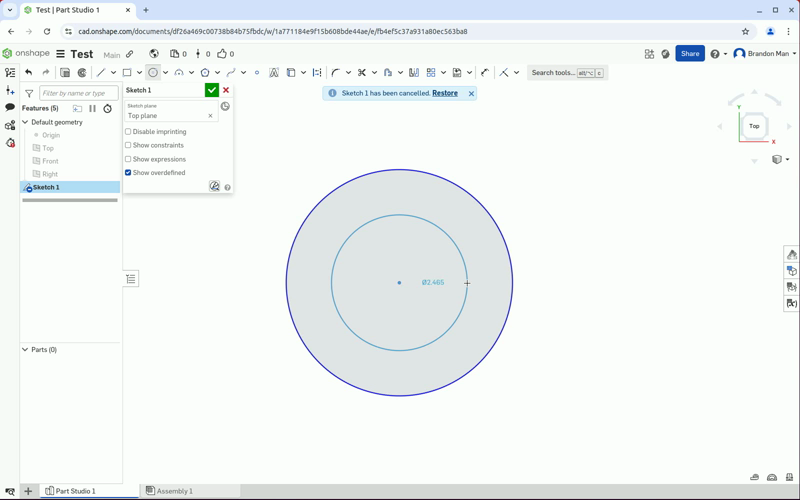
click(467, 282)
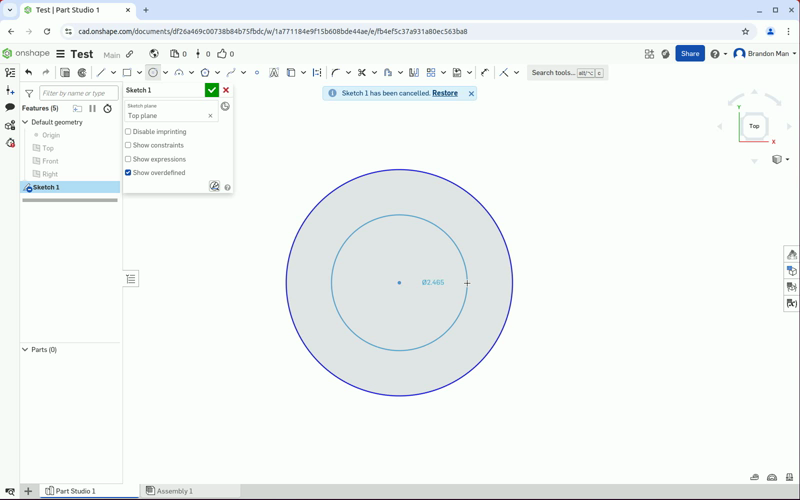
scroll(-6)
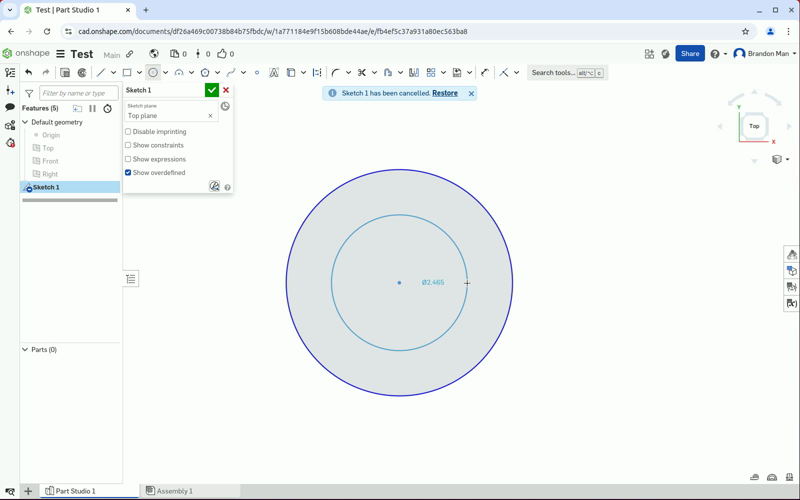
scroll(-6)
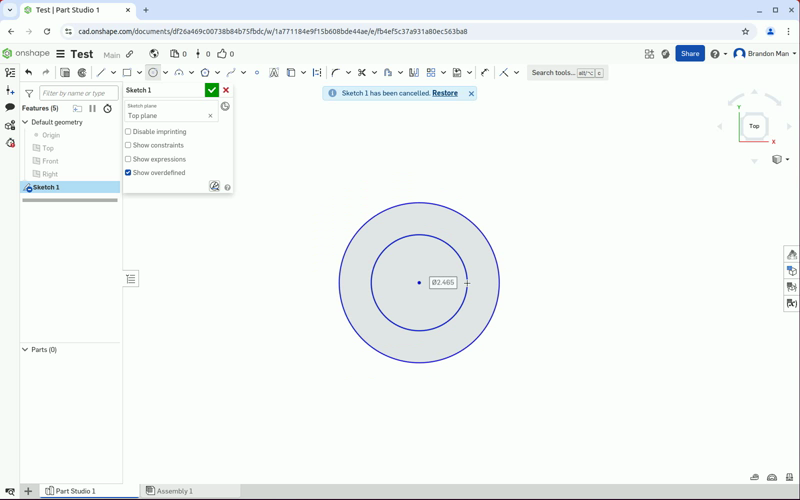
scroll(-6)
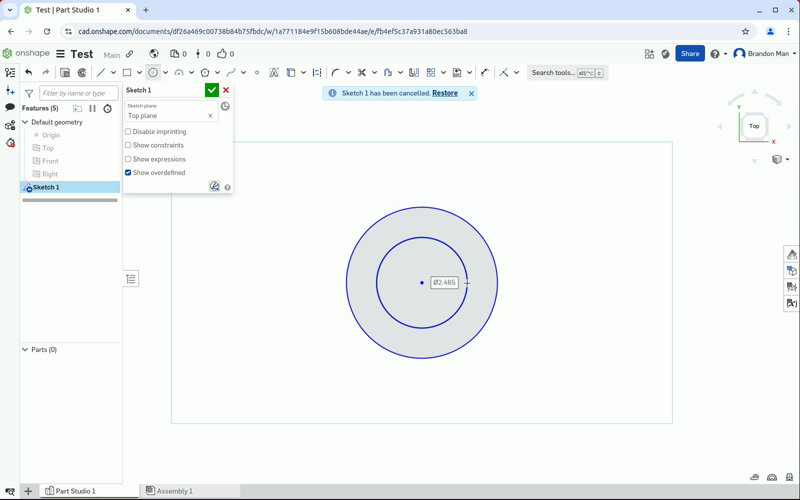
scroll(-6)
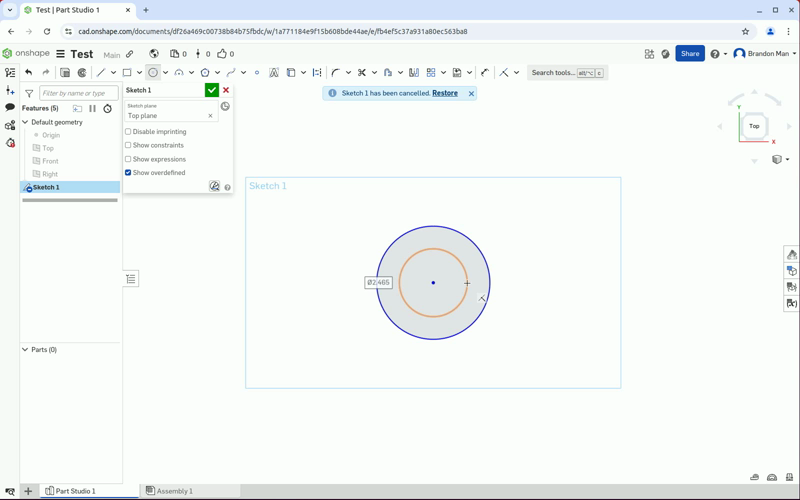
scroll(-6)
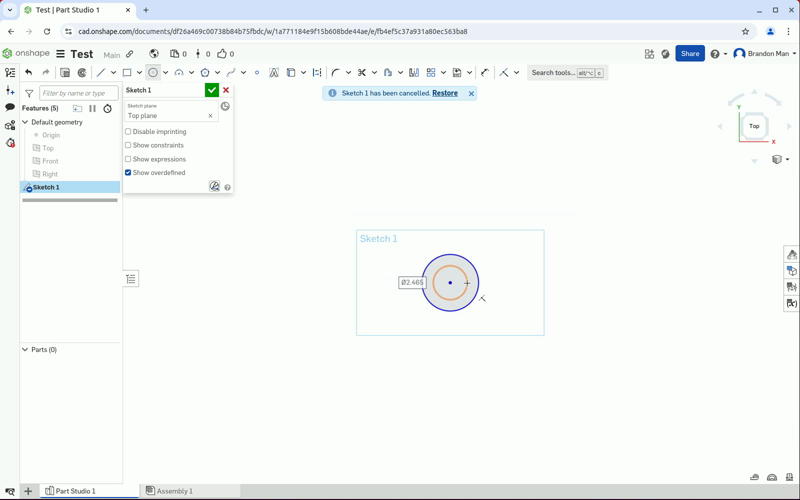
scroll(-6)
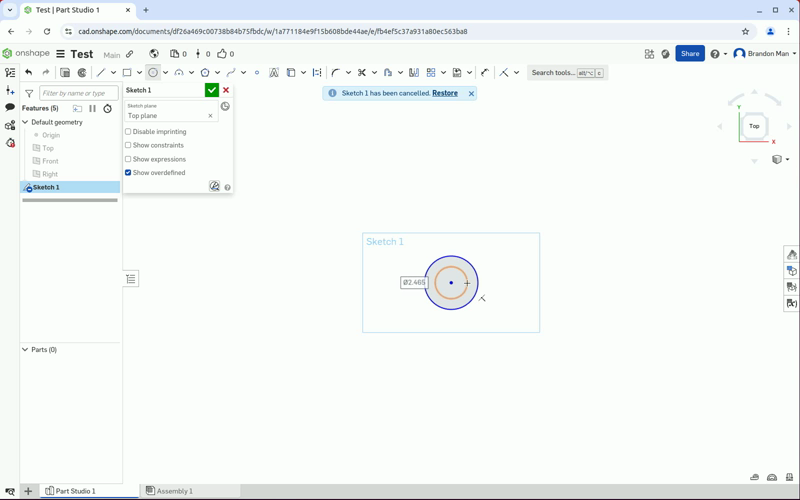
scroll(-6)
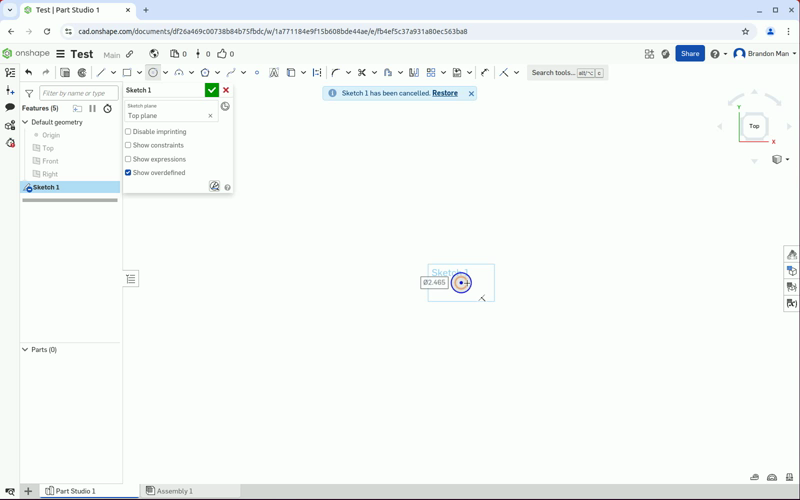
key(esc)
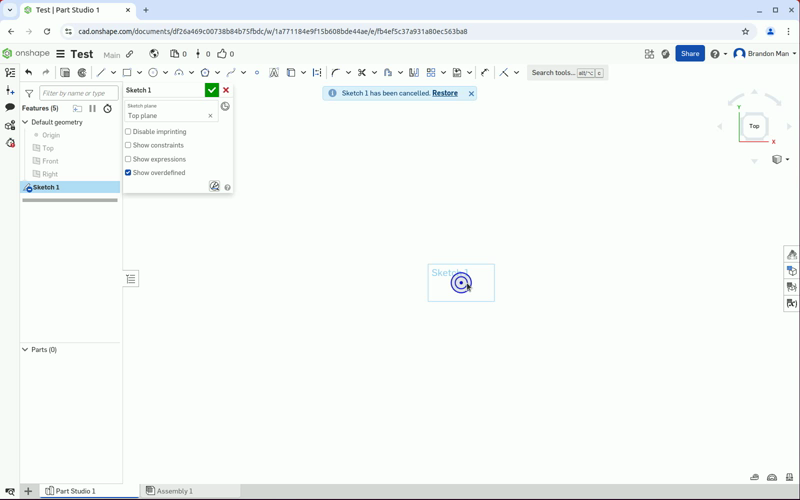
mouse_move(453, 284)
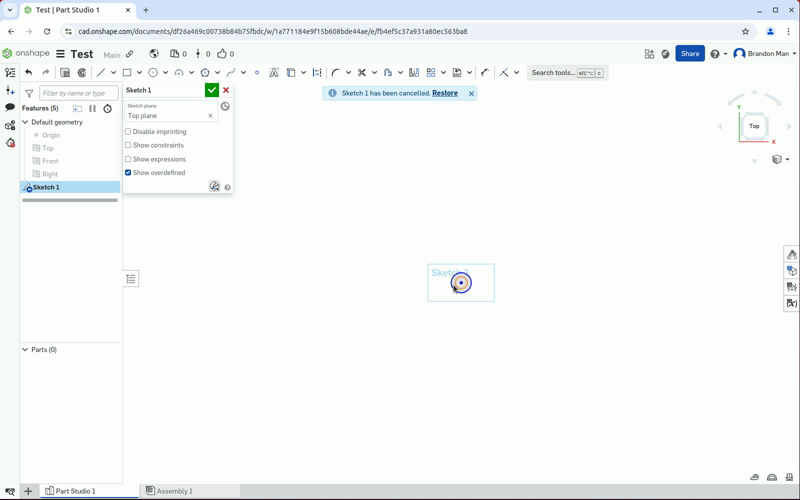
scroll(6)
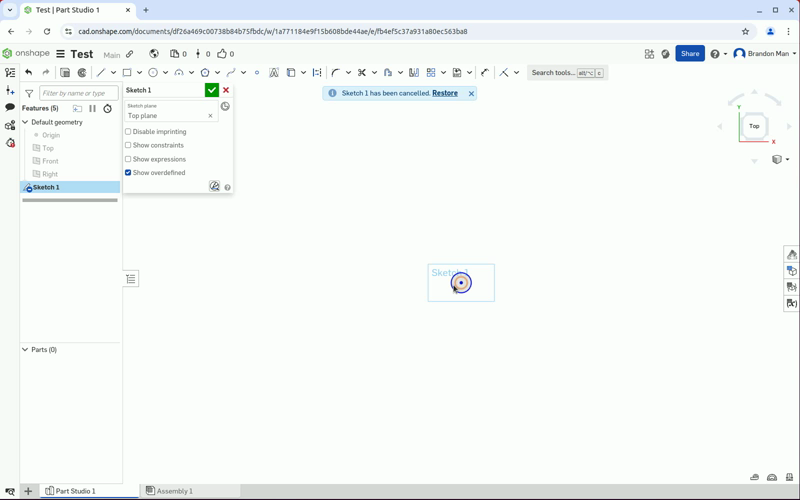
scroll(6)
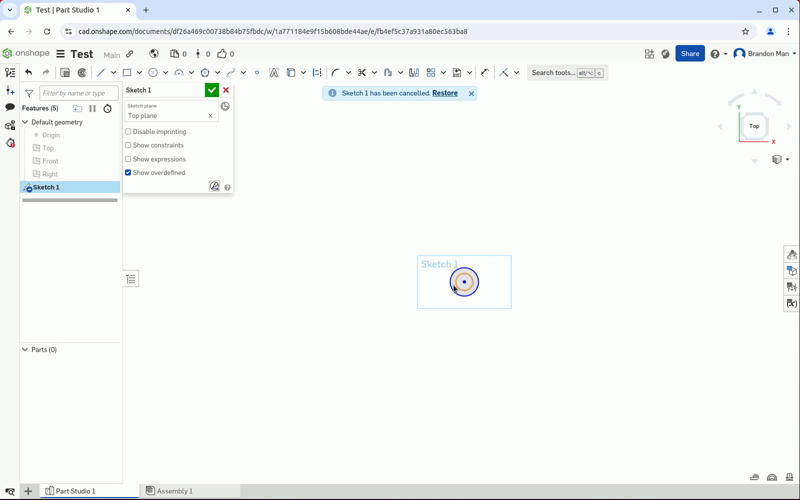
scroll(6)
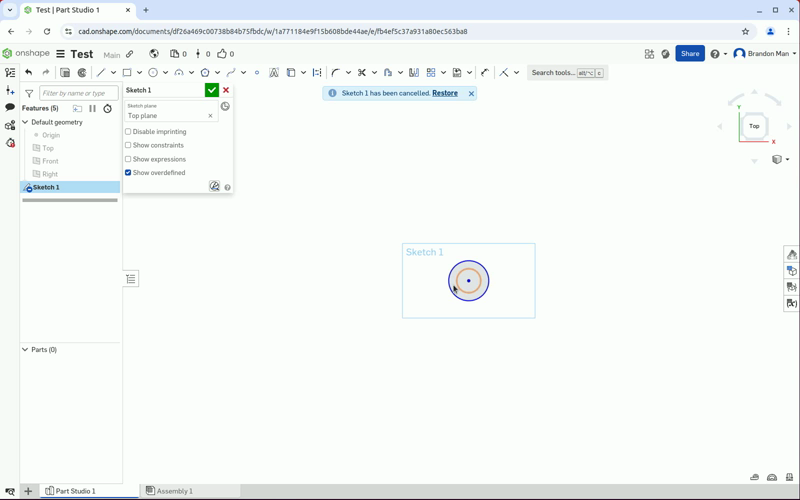
scroll(6)
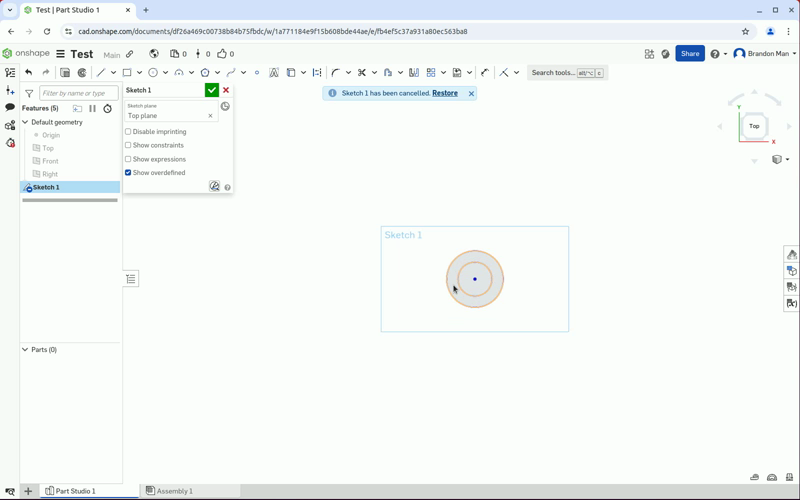
scroll(6)
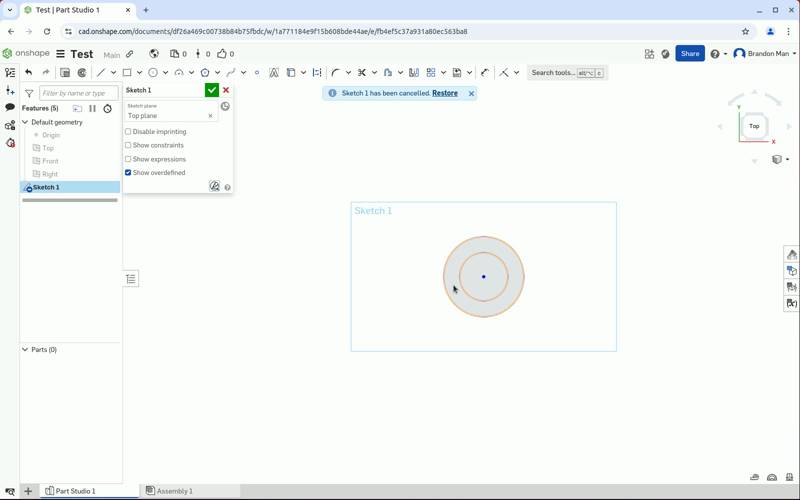
scroll(6)
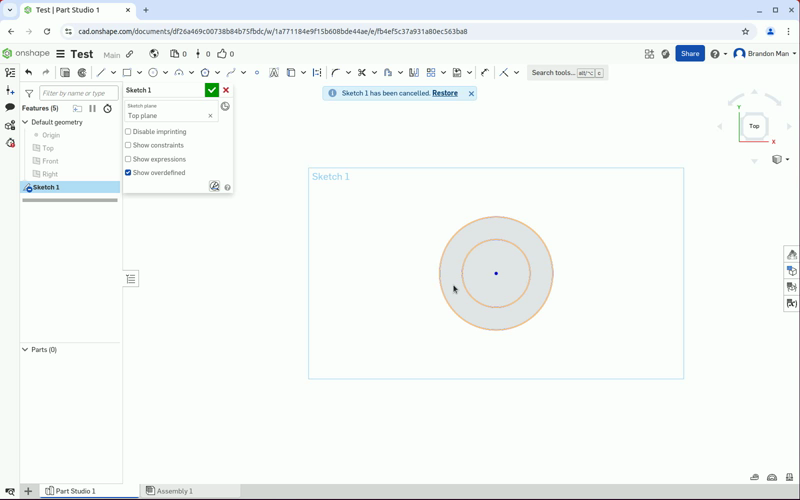
scroll(6)
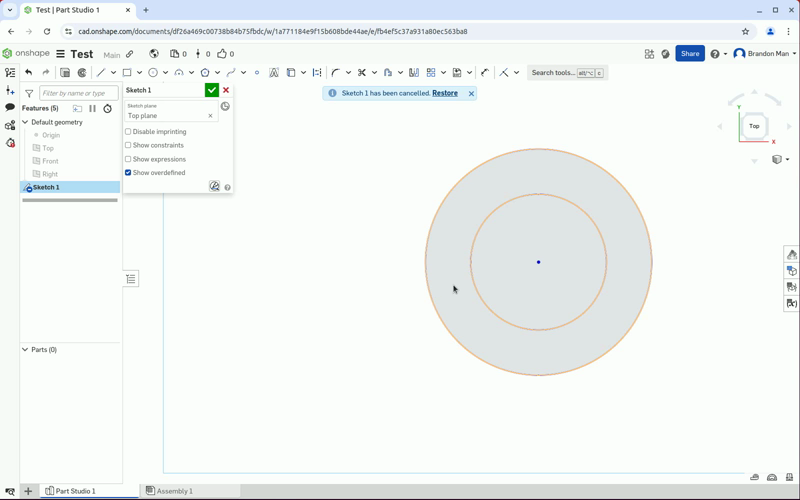
click(453, 284)
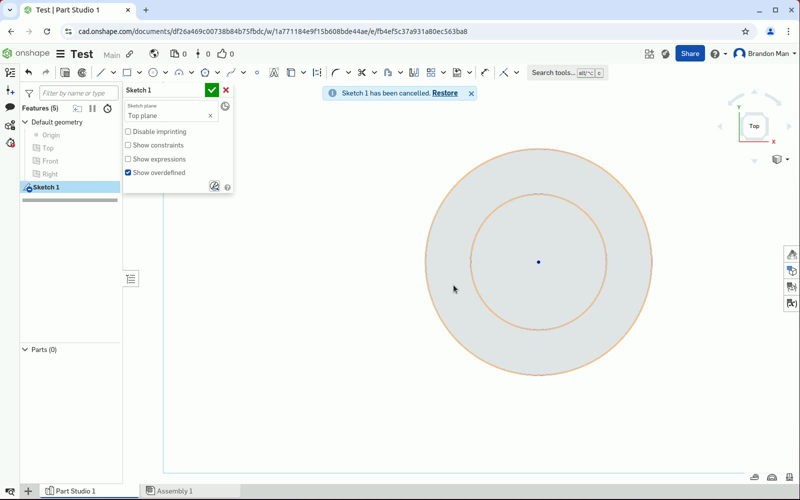
scroll(-6)
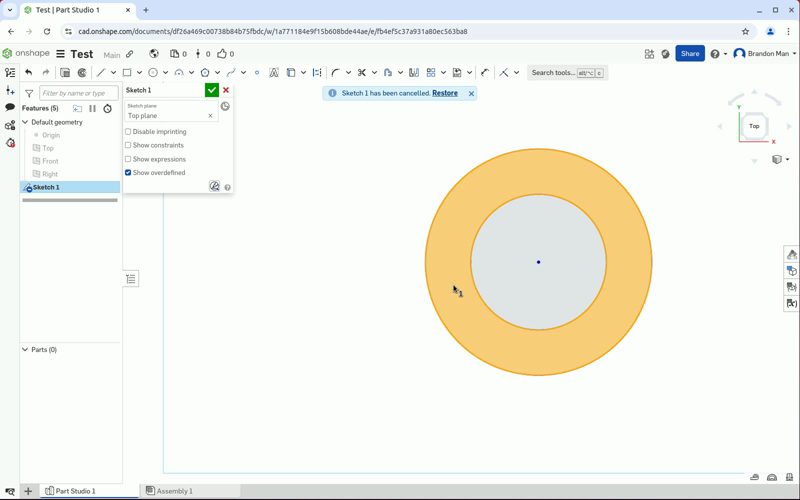
scroll(-6)
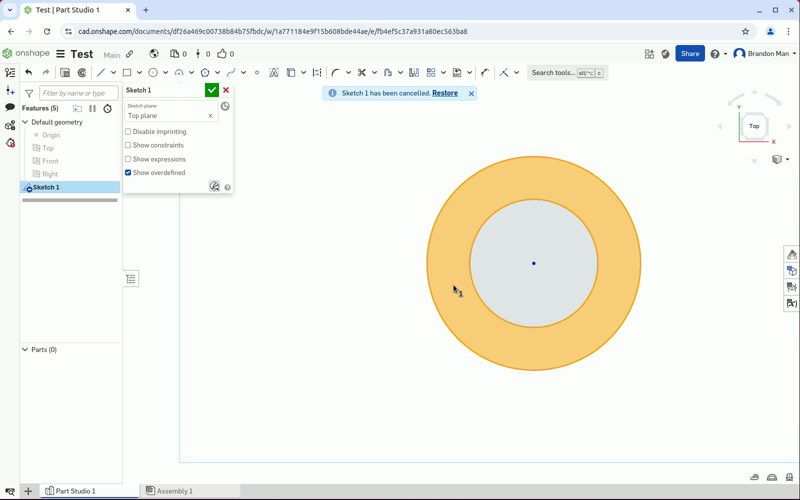
scroll(-6)
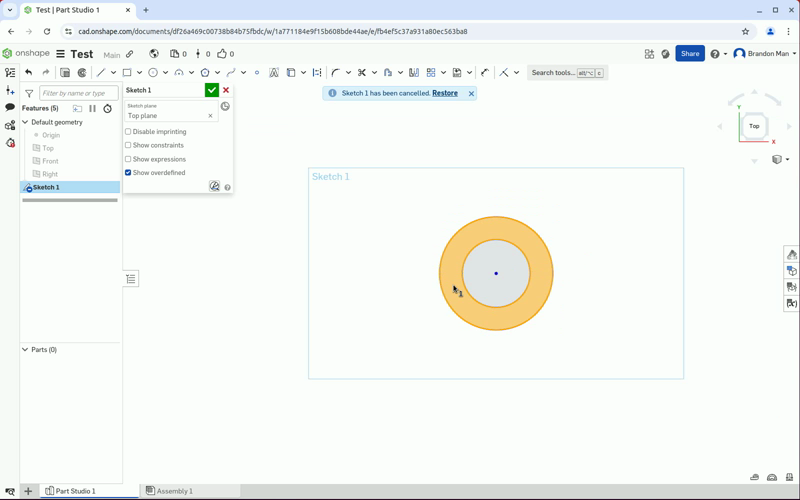
scroll(-6)
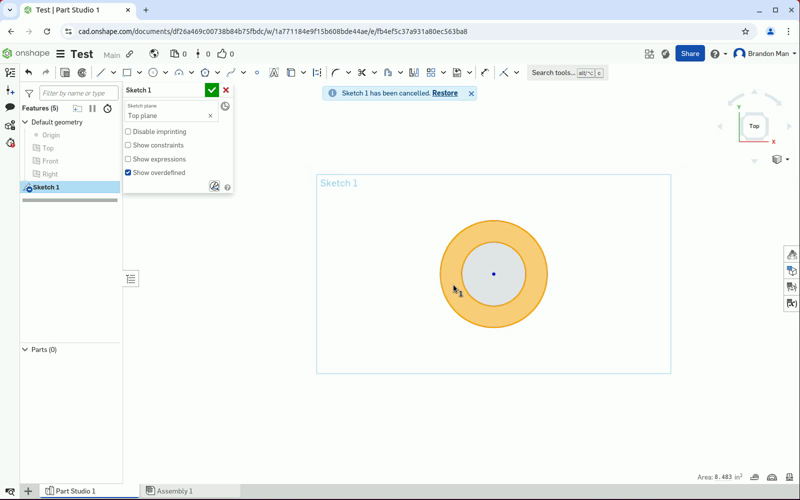
scroll(-6)
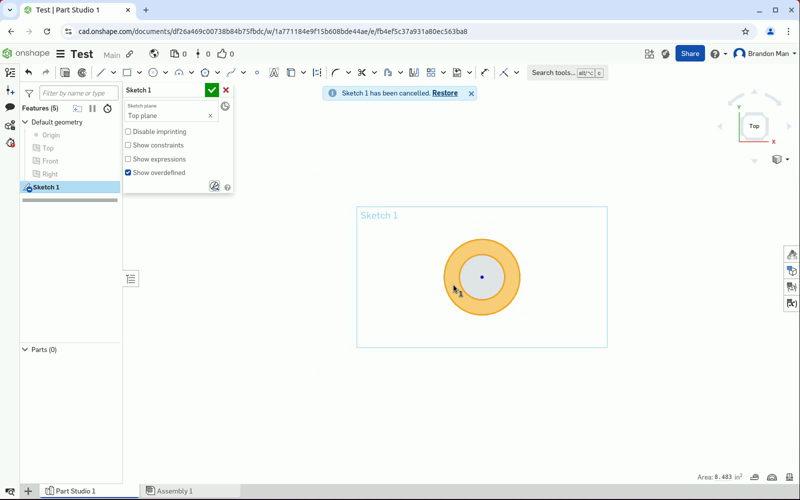
scroll(-6)
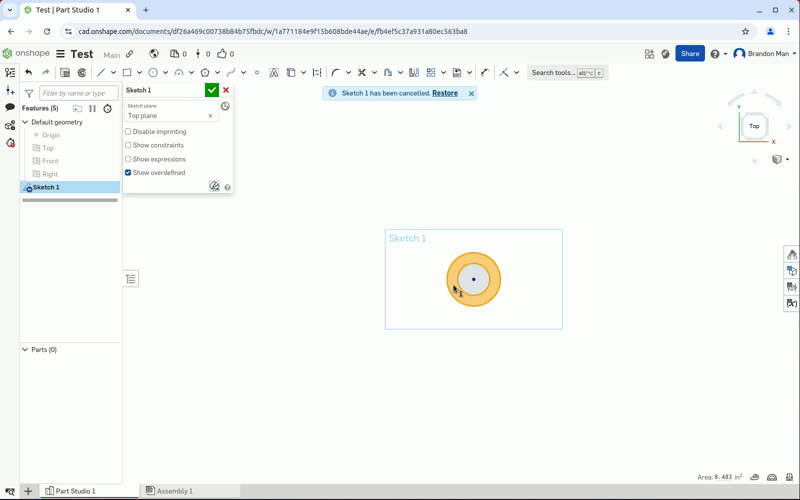
scroll(-6)
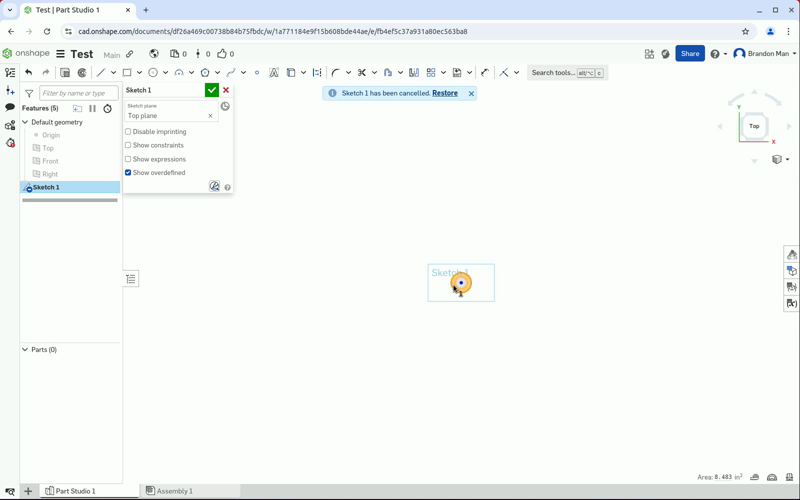
mouse_move(73, 352)
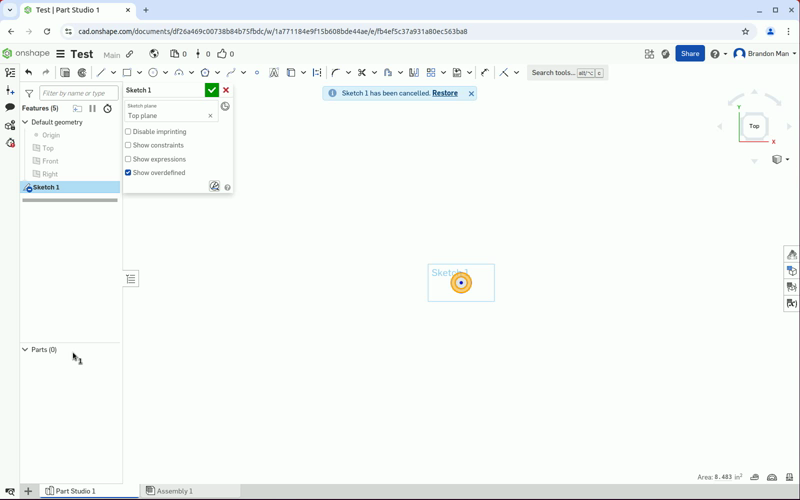
key(shift+y)
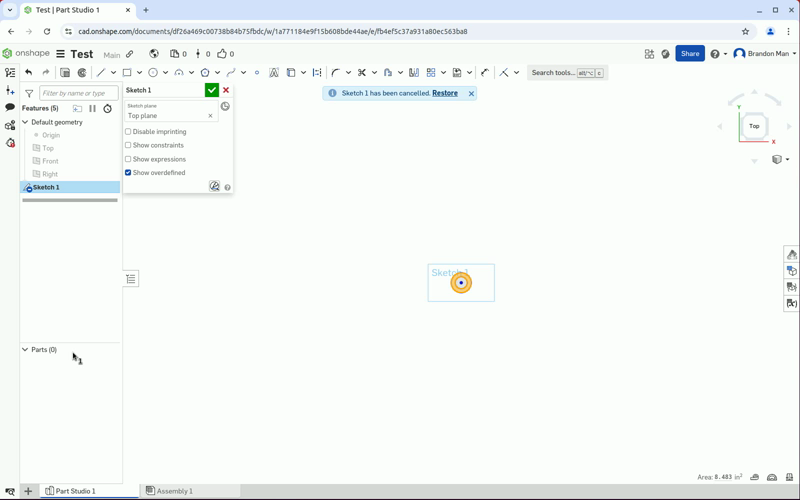
key(shift+e)
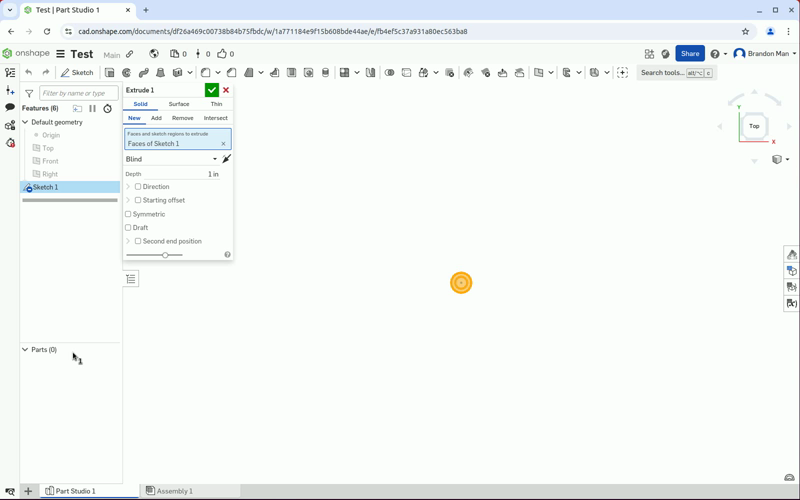
mouse_move(143, 106)
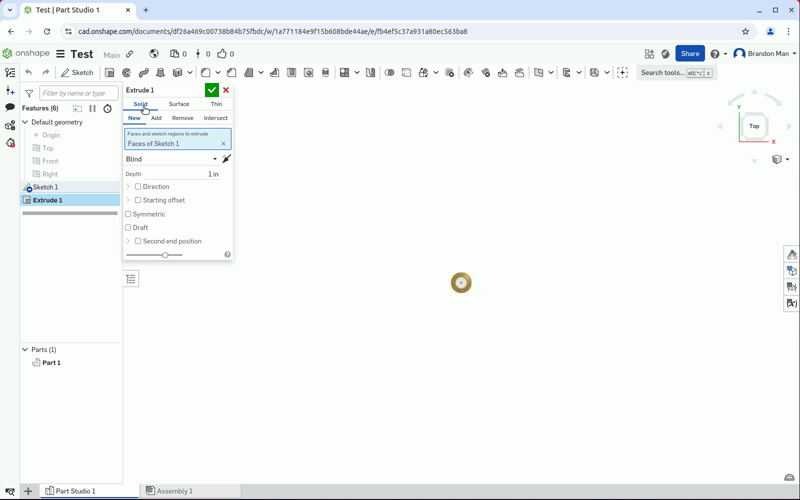
click(143, 106)
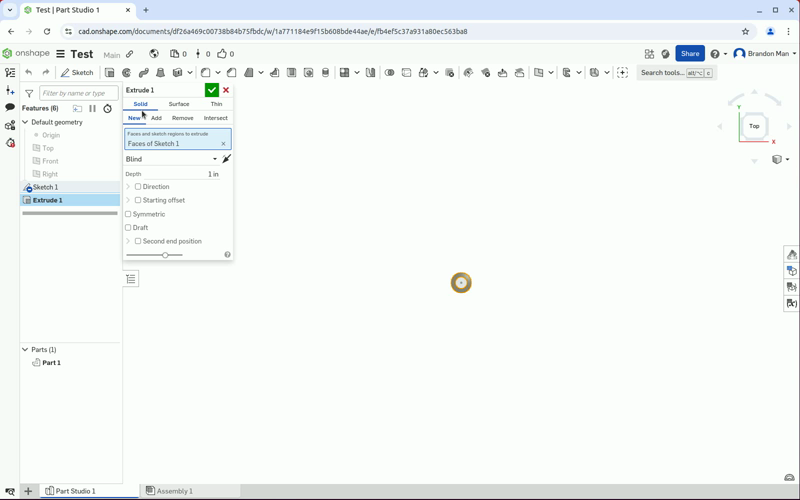
mouse_move(137, 120)
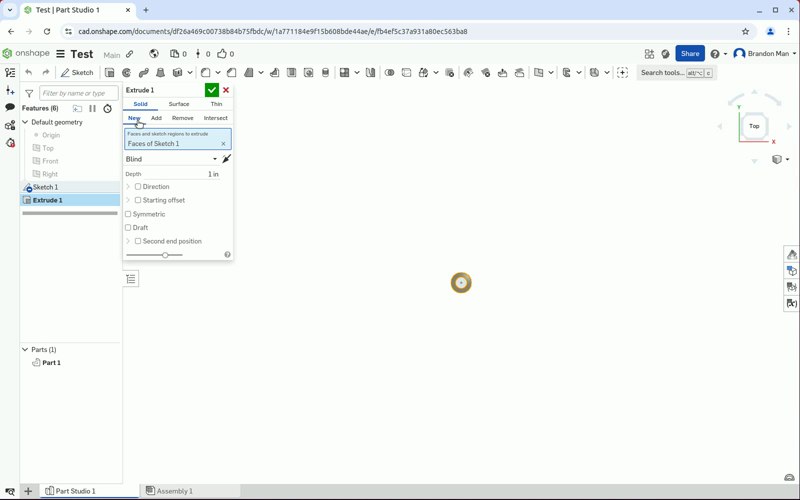
click(137, 120)
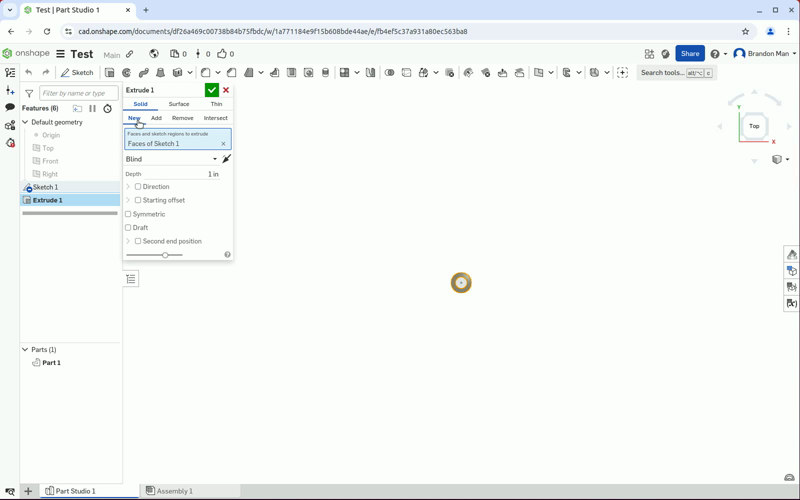
key(tab, 4)
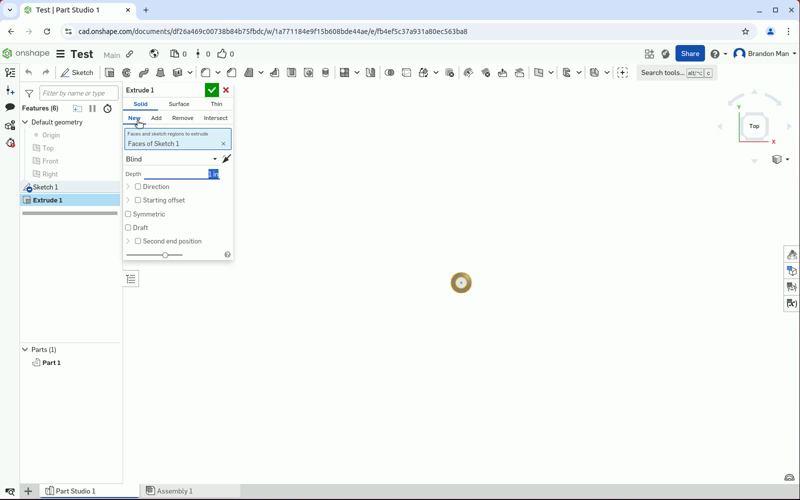
text(2.889)
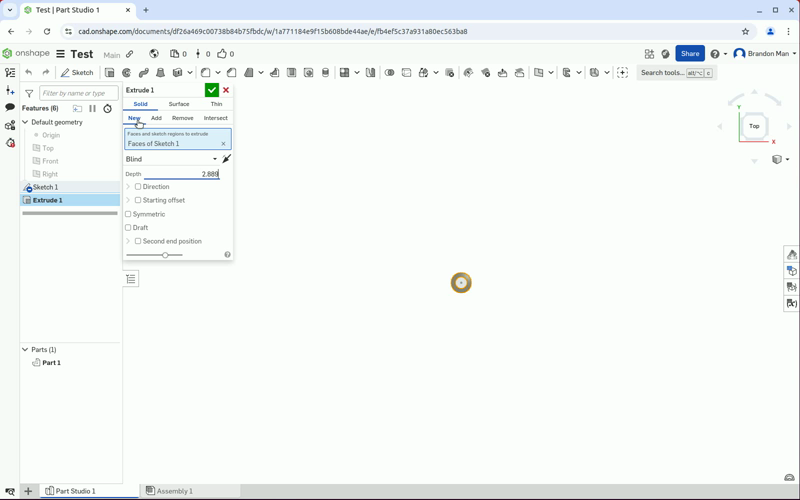
key(enter)
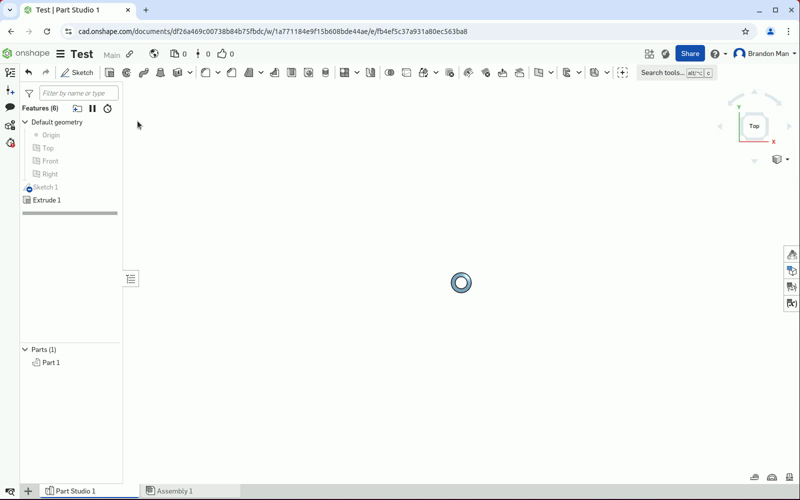
key(shift+h)
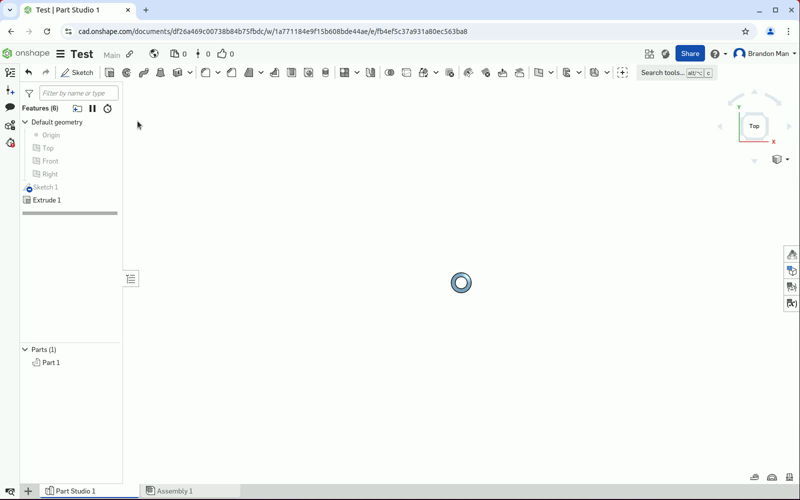
key(shift+h)
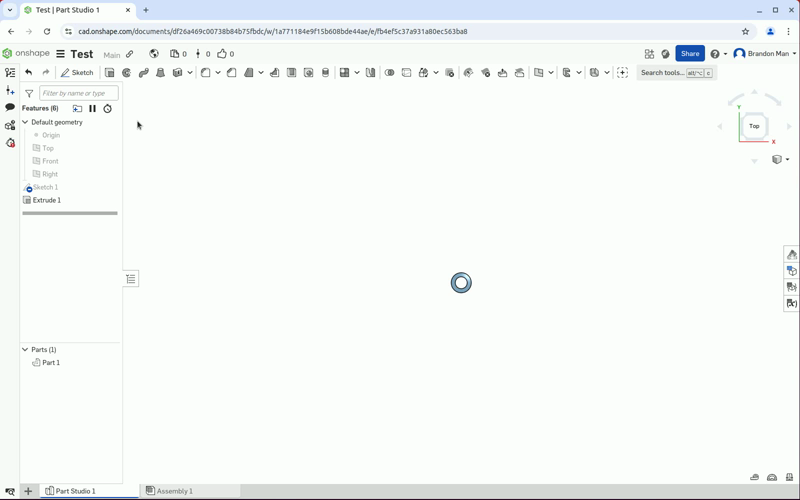
mouse_move(73, 189)
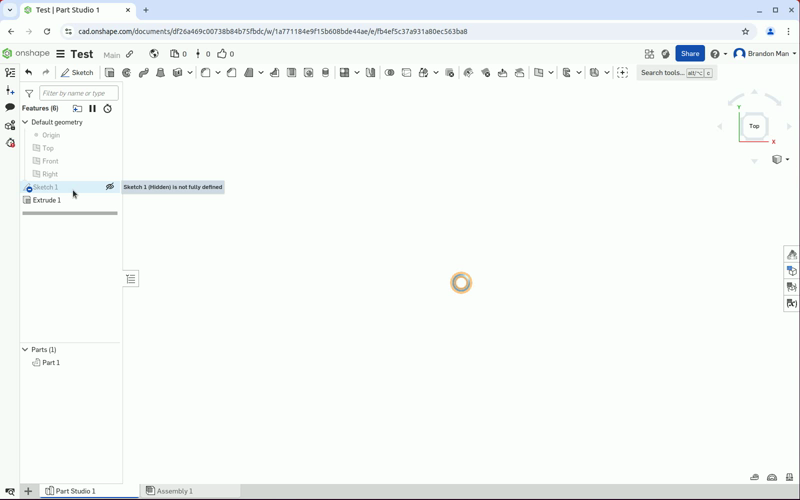
click(73, 189)
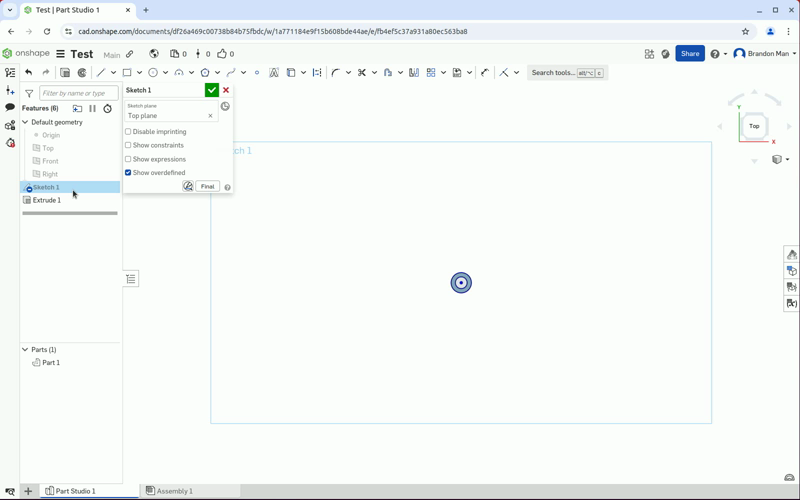
mouse_move(229, 92)
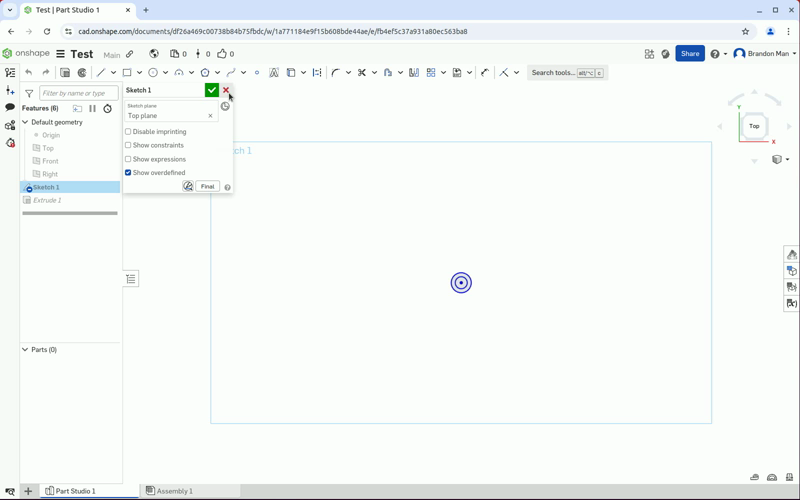
click(229, 92)
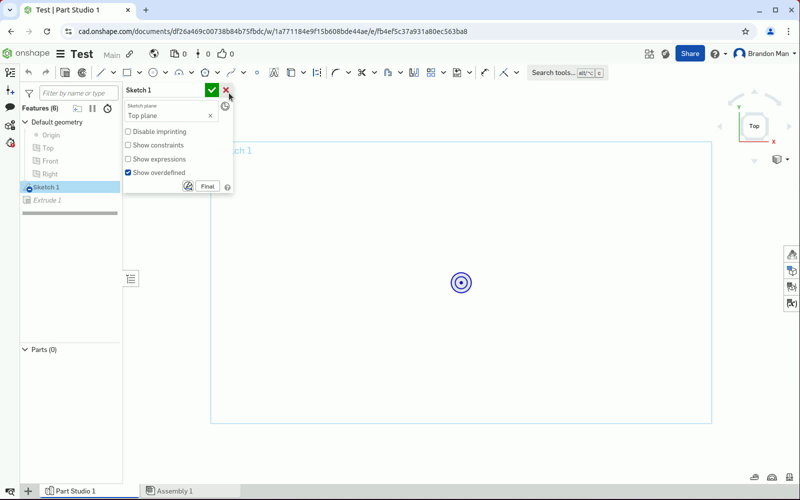
key(shift+s)
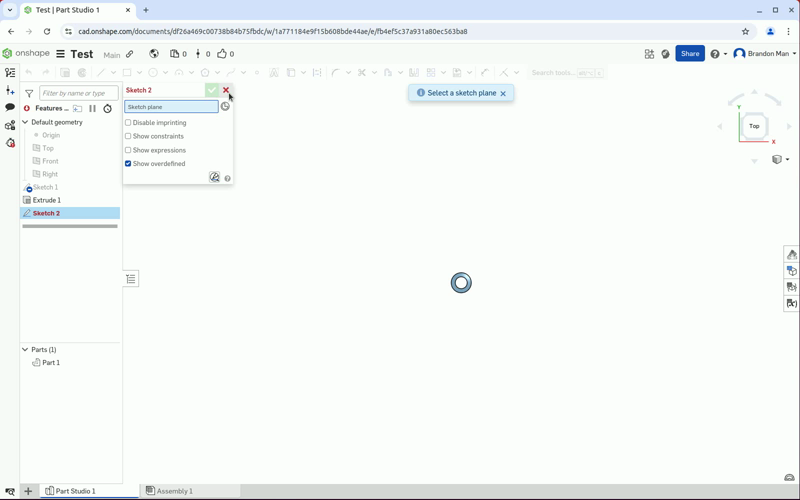
mouse_move(73, 150)
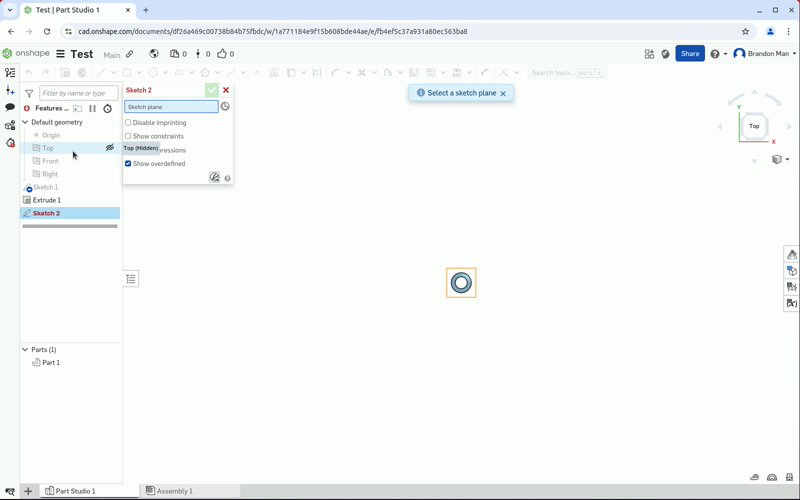
click(73, 150)
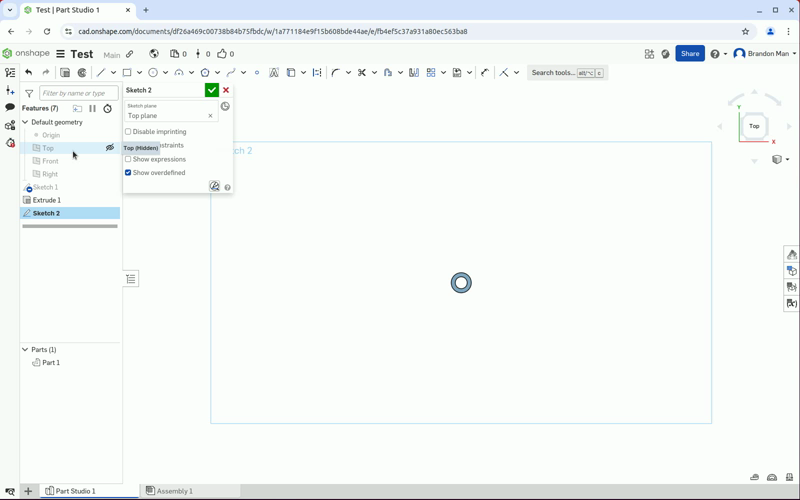
mouse_move(73, 352)
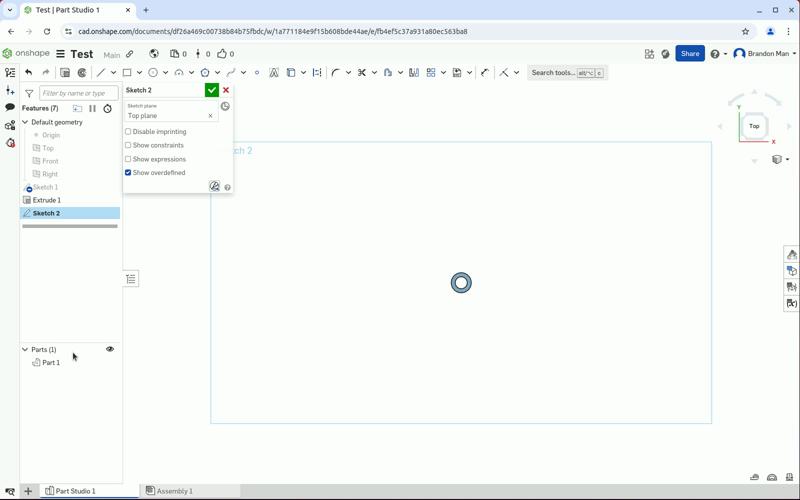
key(y)
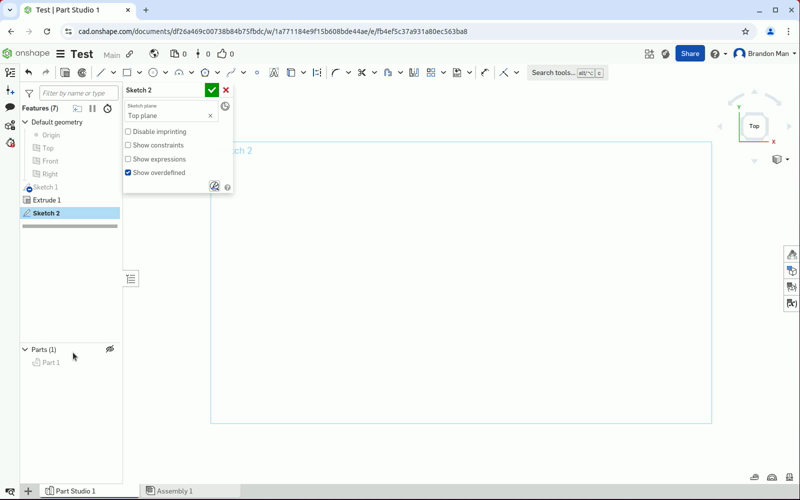
key(c)
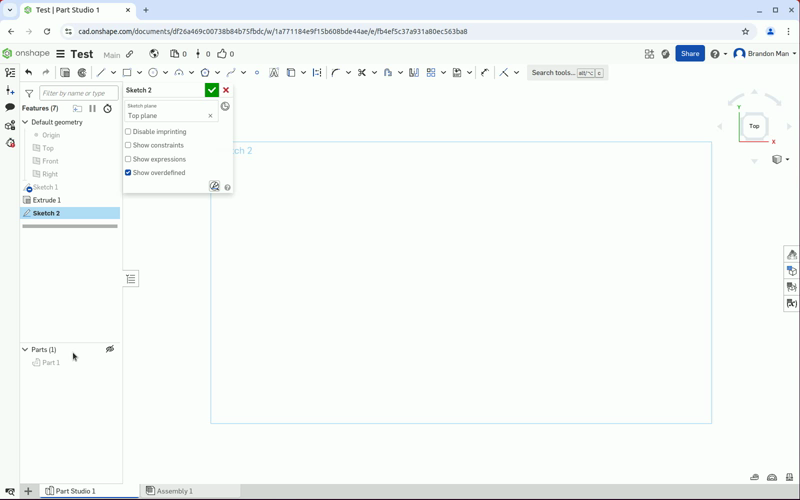
key_down(shift)
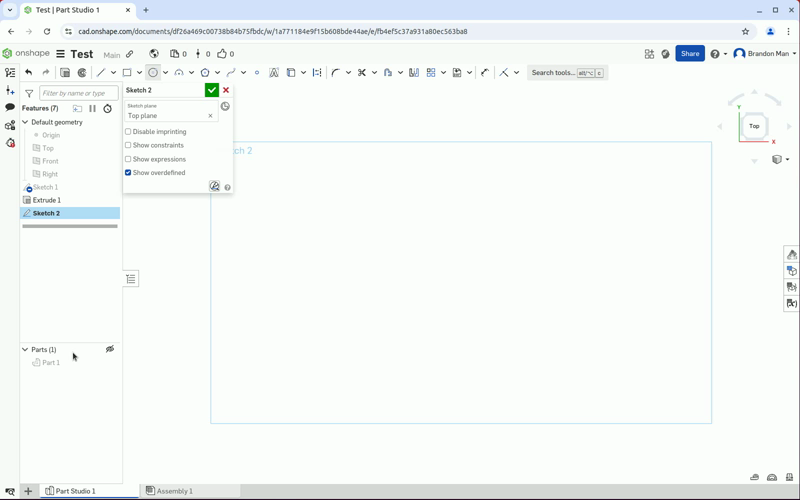
mouse_move(462, 247)
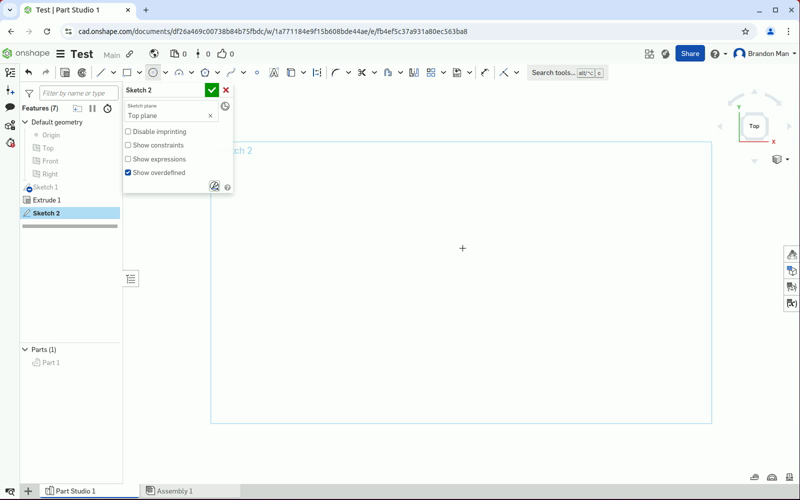
click(462, 247)
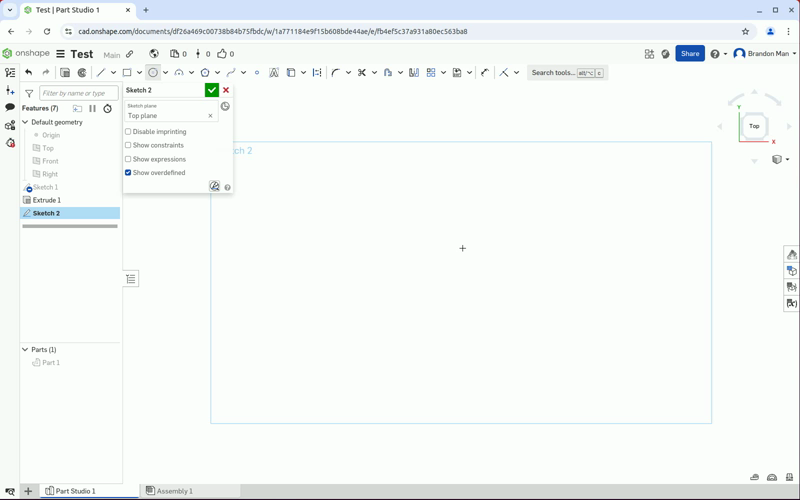
key_up(shift)
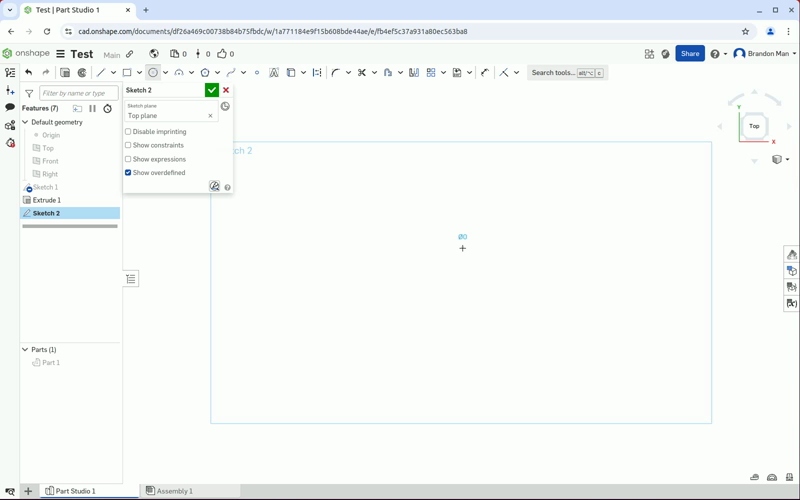
mouse_move(472, 247)
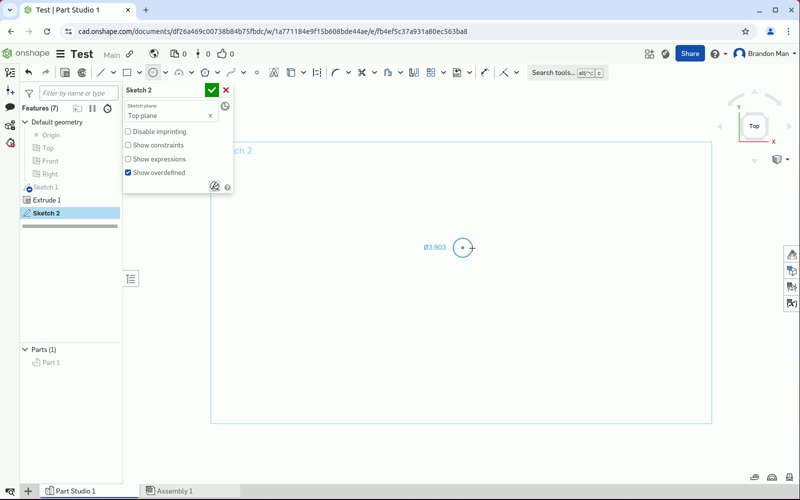
click(472, 247)
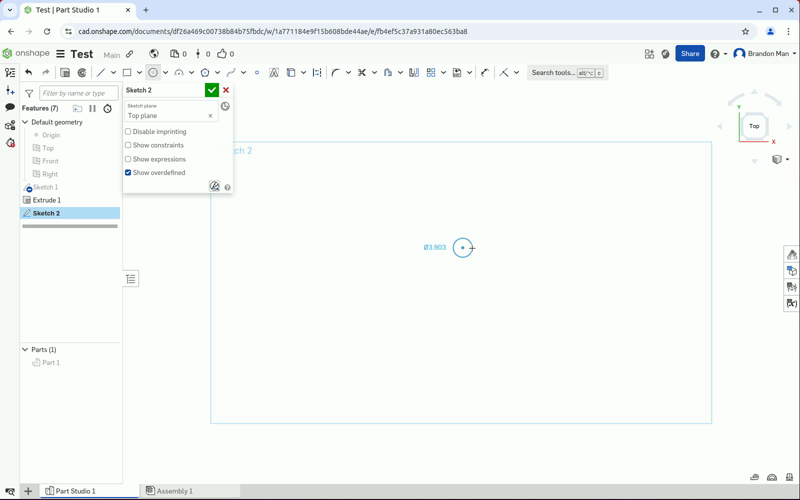
key(esc)
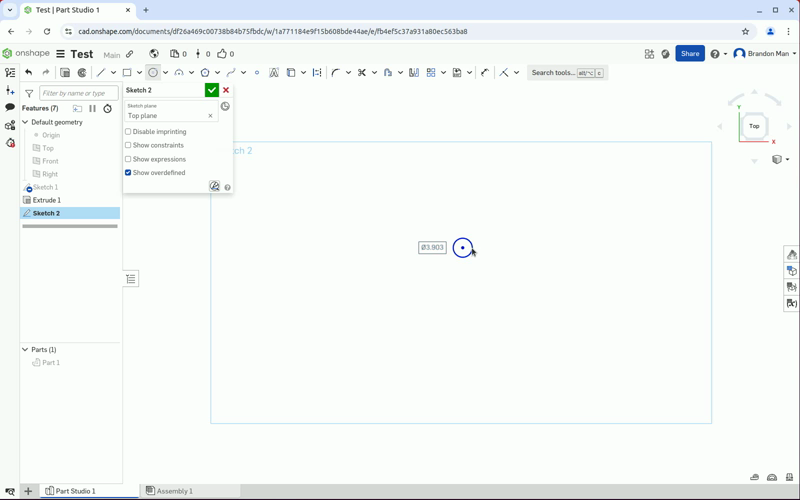
key(c)
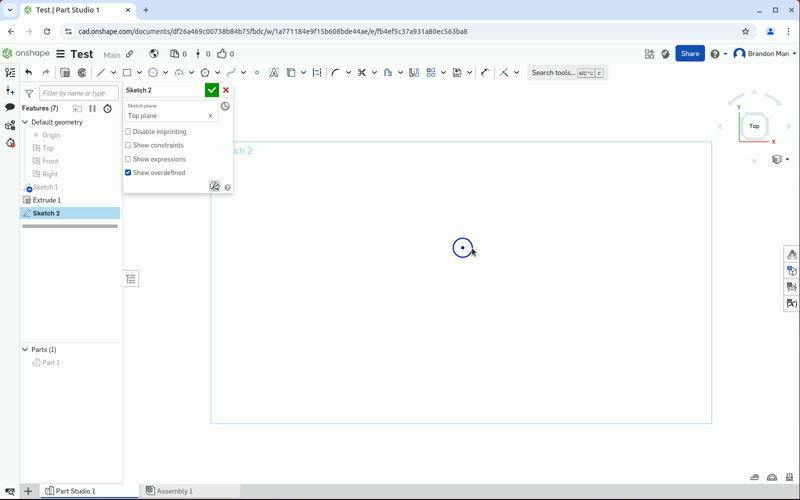
key_down(shift)
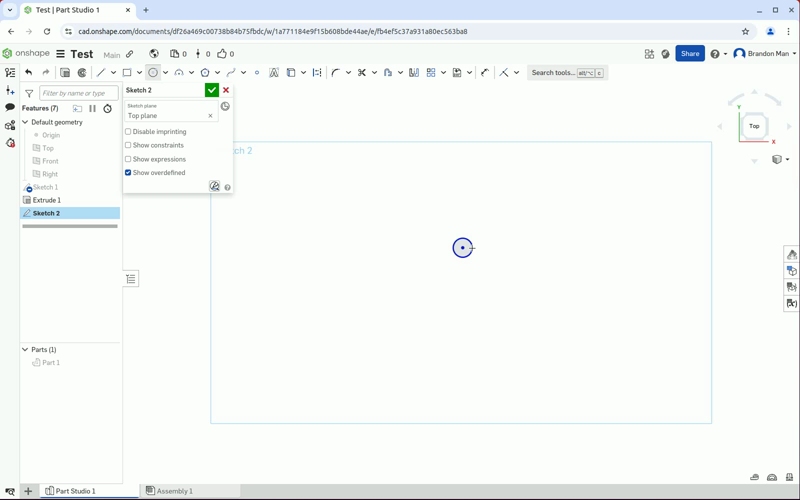
mouse_move(462, 247)
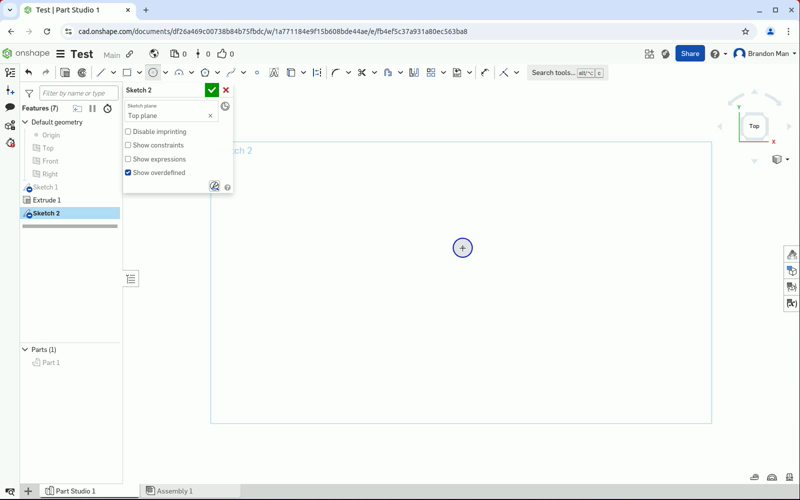
click(462, 247)
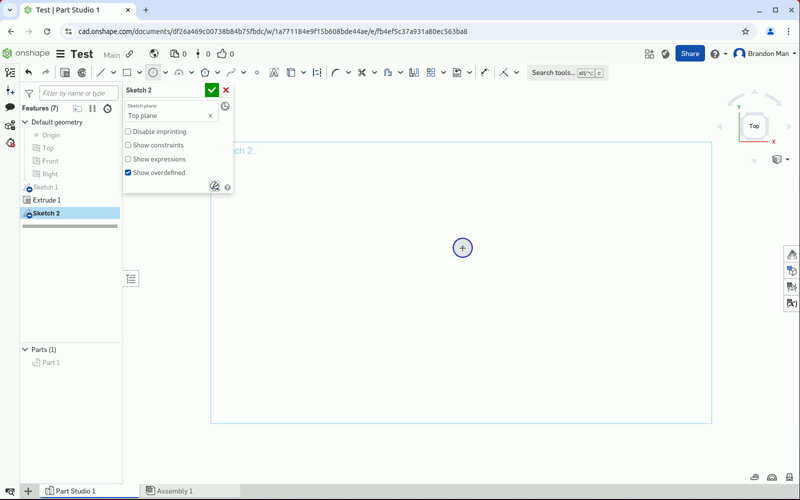
key_up(shift)
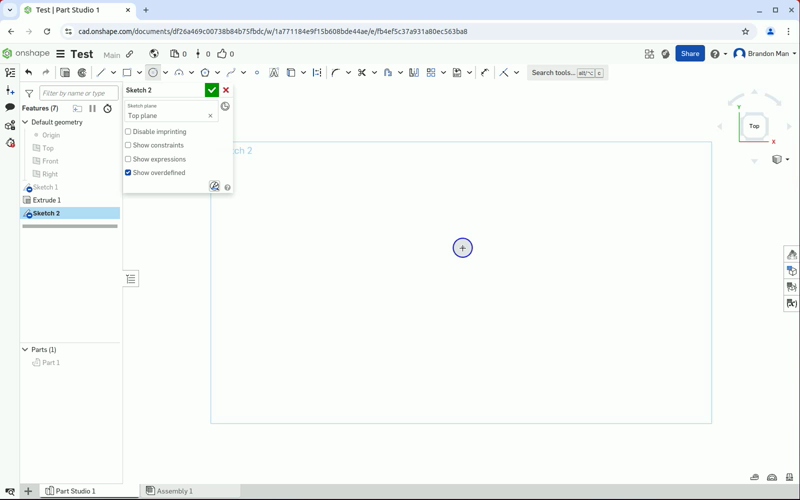
mouse_move(468, 247)
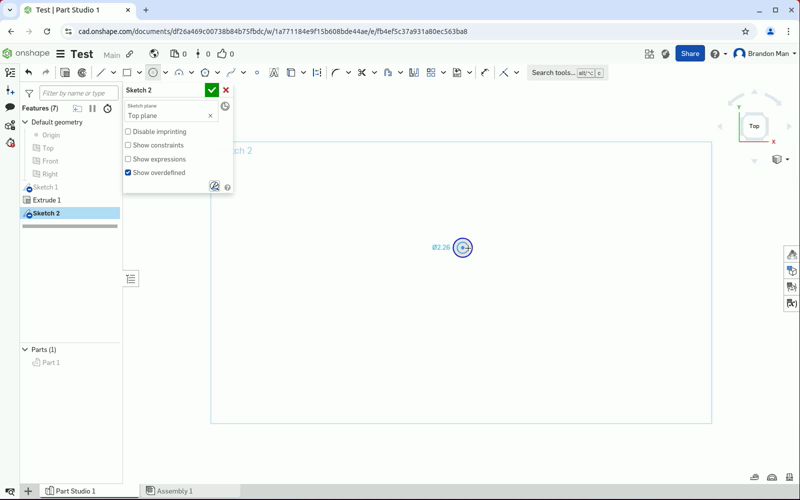
scroll(6)
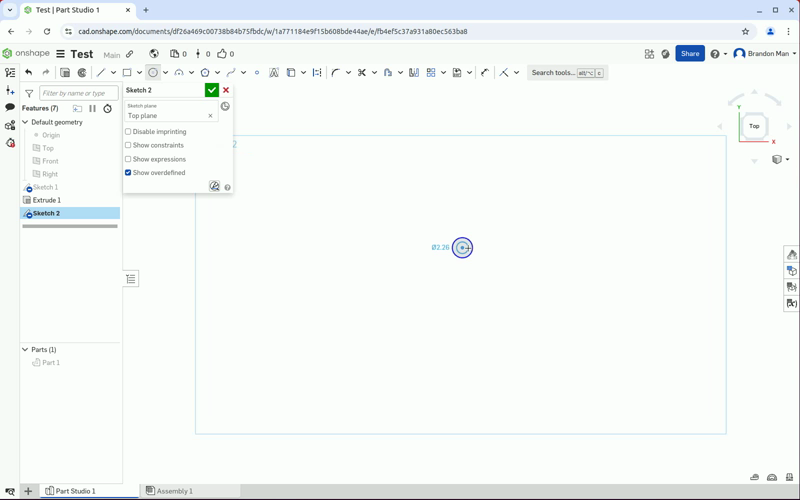
scroll(6)
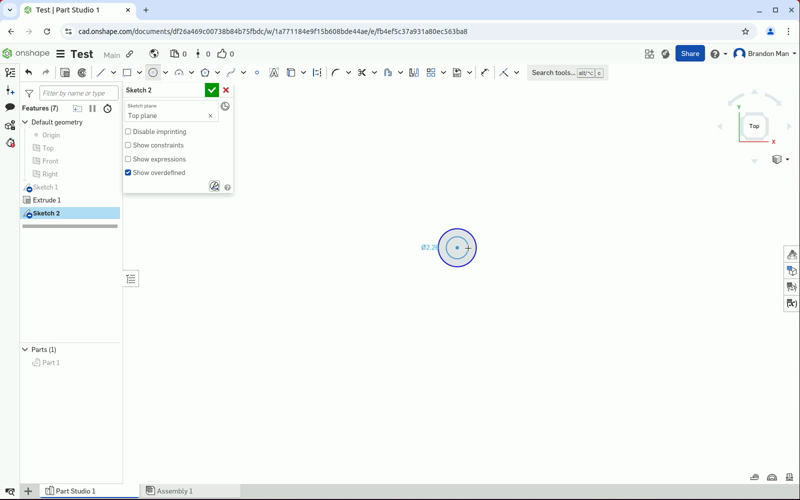
scroll(6)
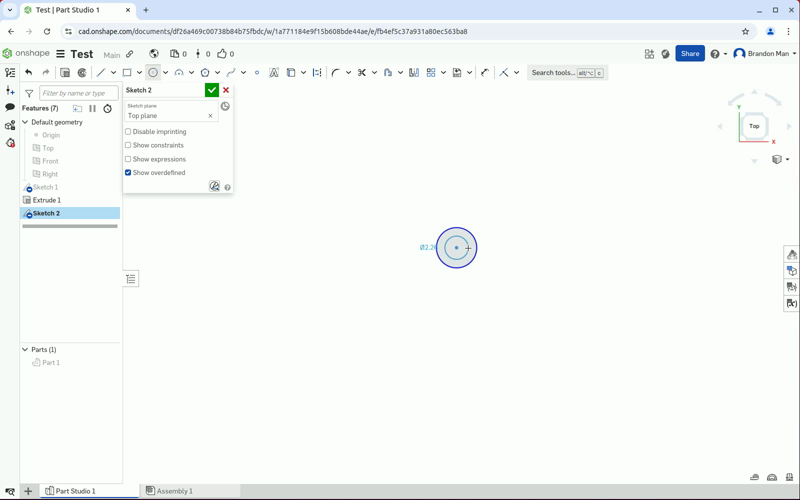
scroll(6)
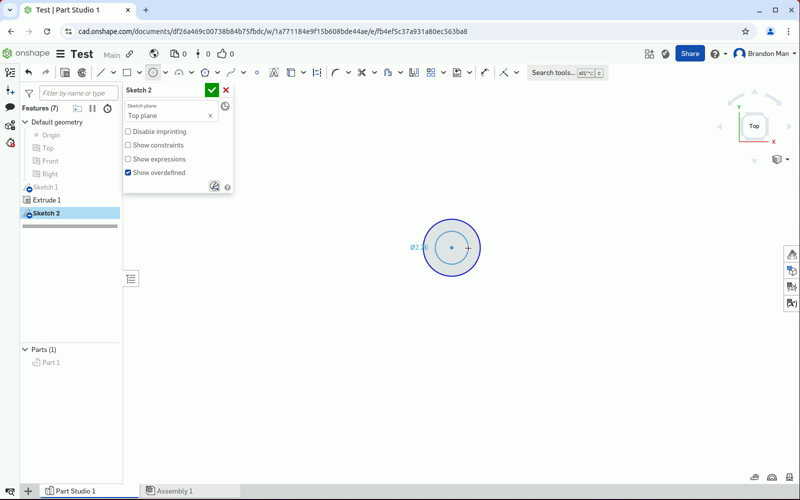
scroll(6)
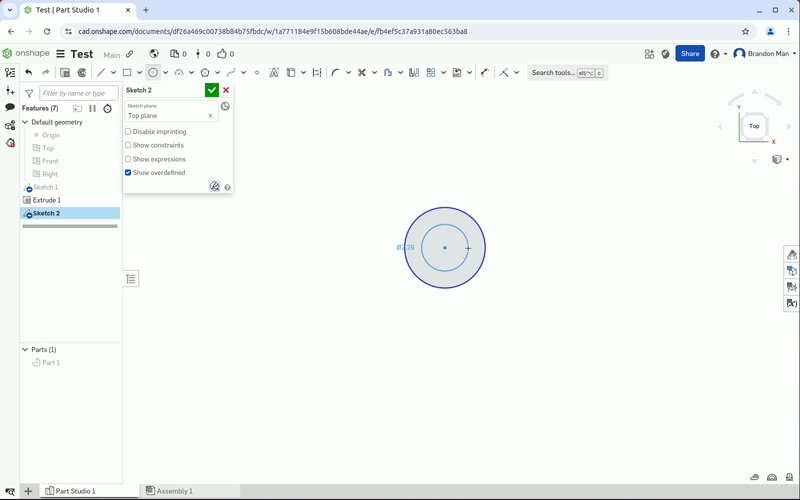
scroll(6)
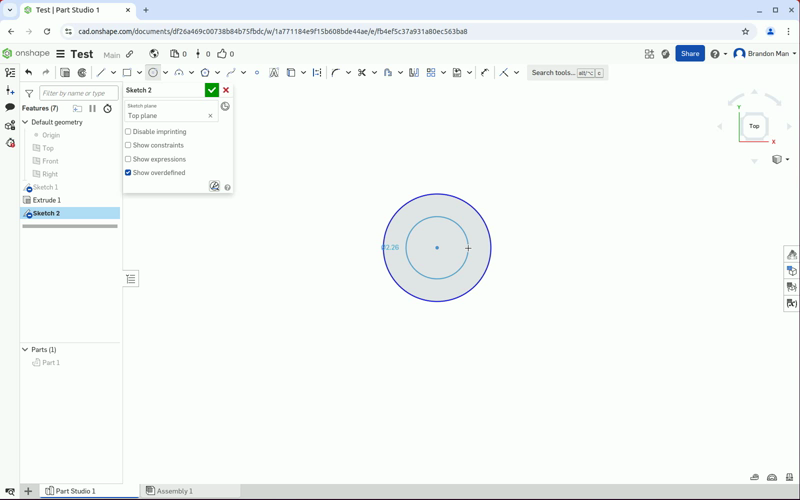
scroll(6)
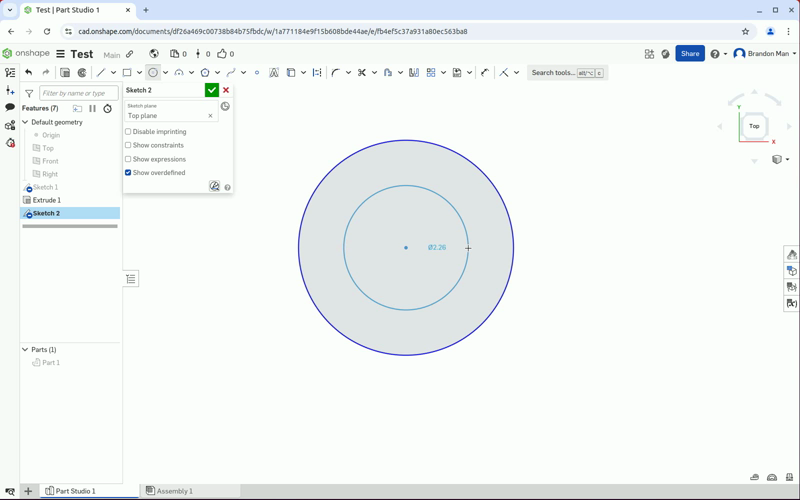
click(468, 247)
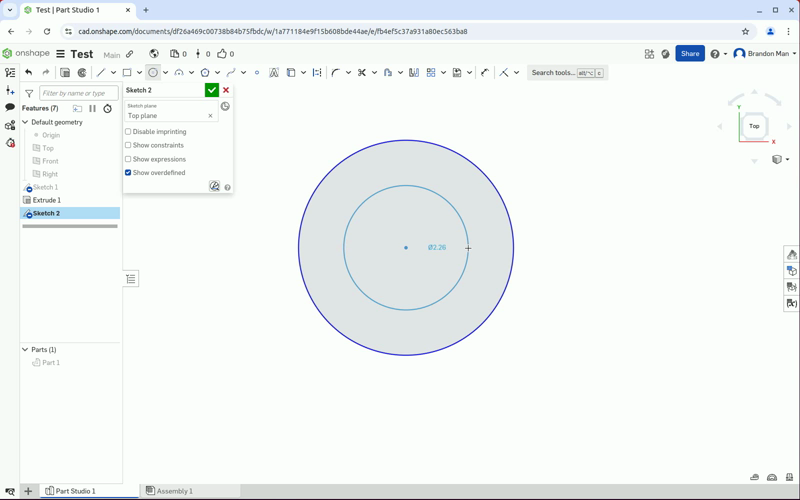
scroll(-6)
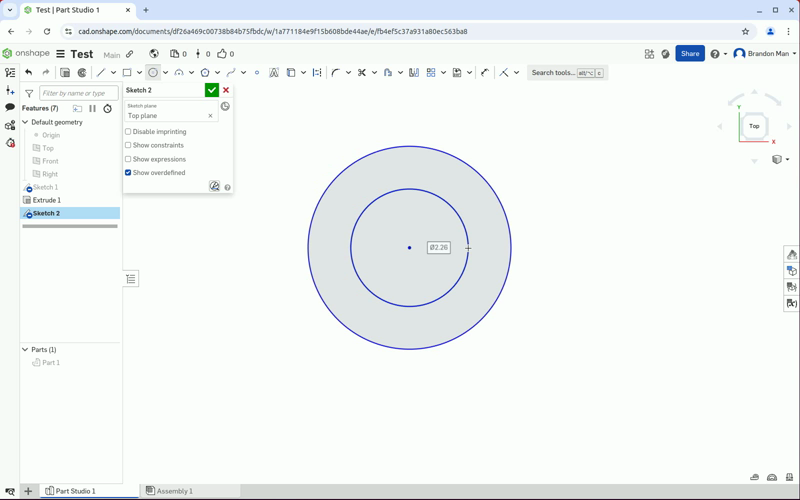
scroll(-6)
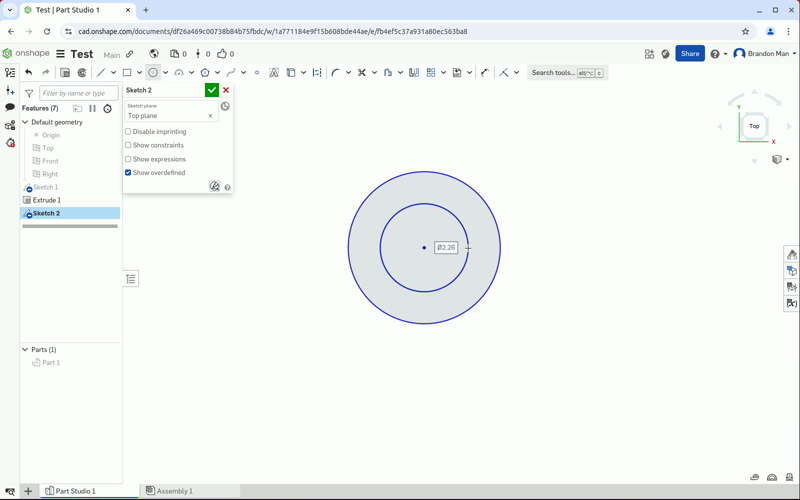
scroll(-6)
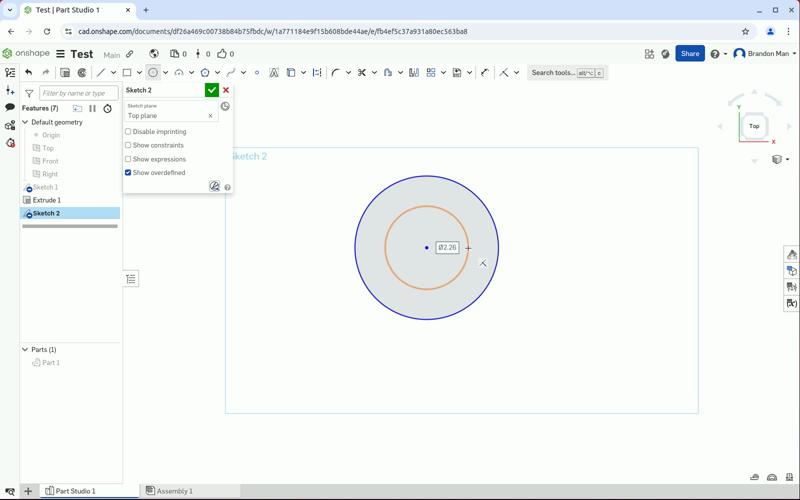
scroll(-6)
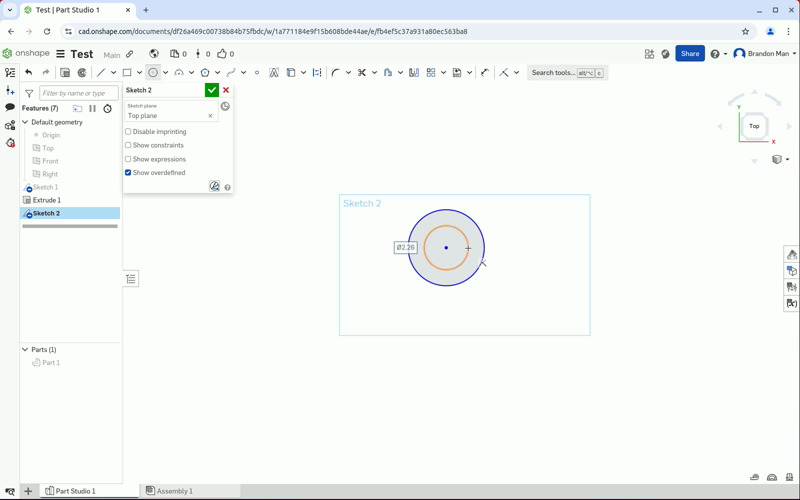
scroll(-6)
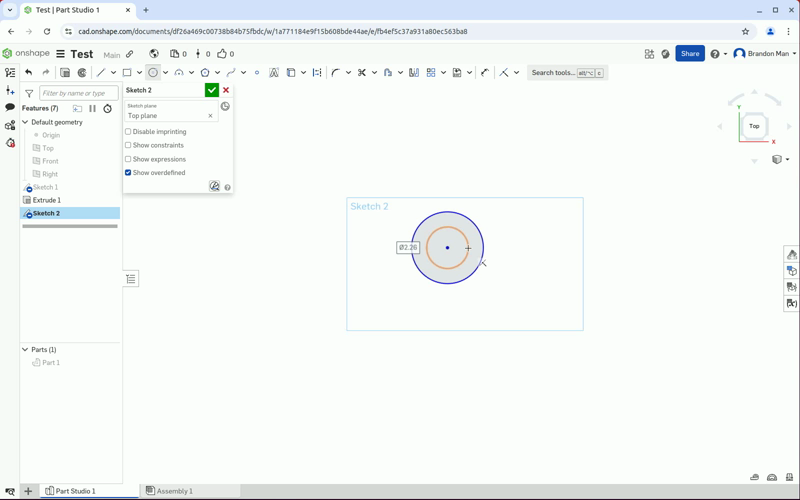
scroll(-6)
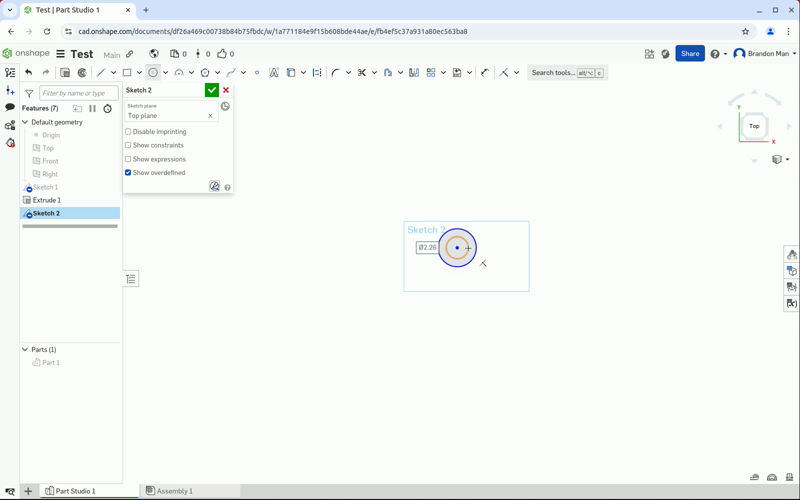
scroll(-6)
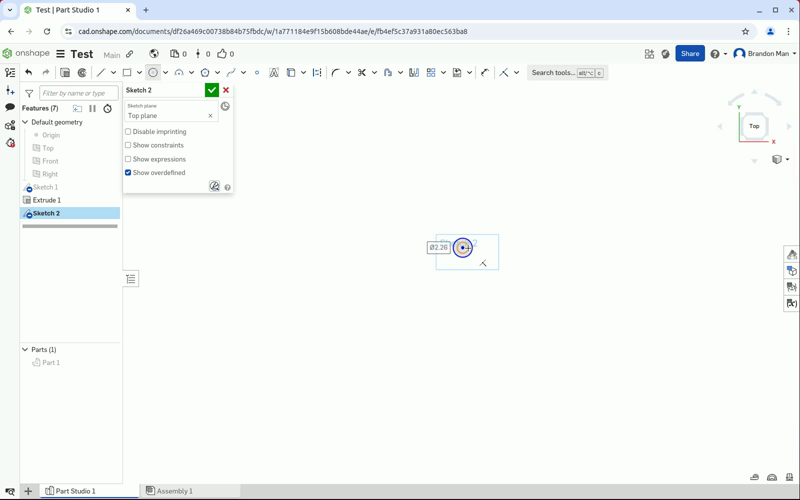
key(esc)
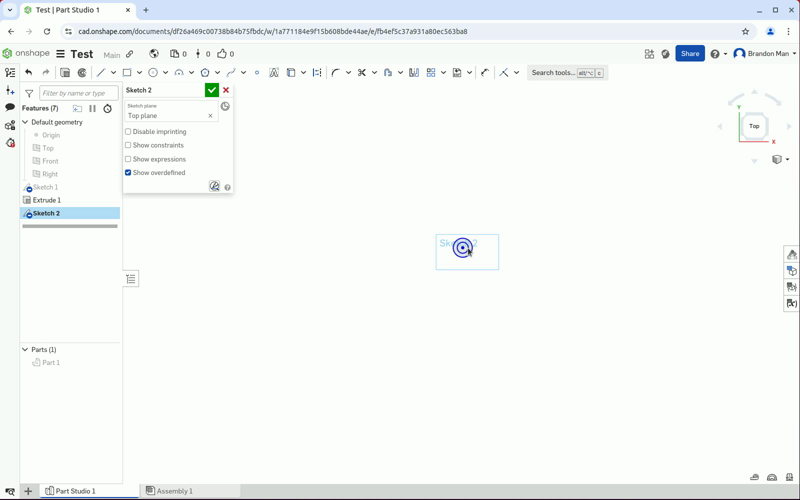
mouse_move(461, 254)
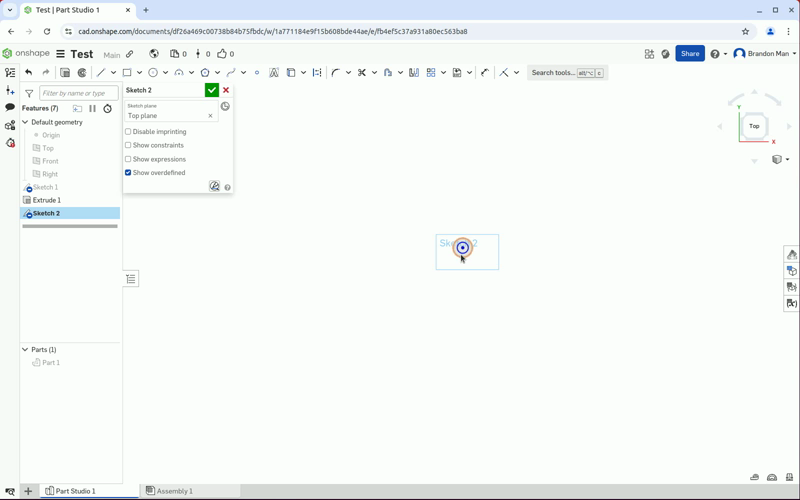
scroll(6)
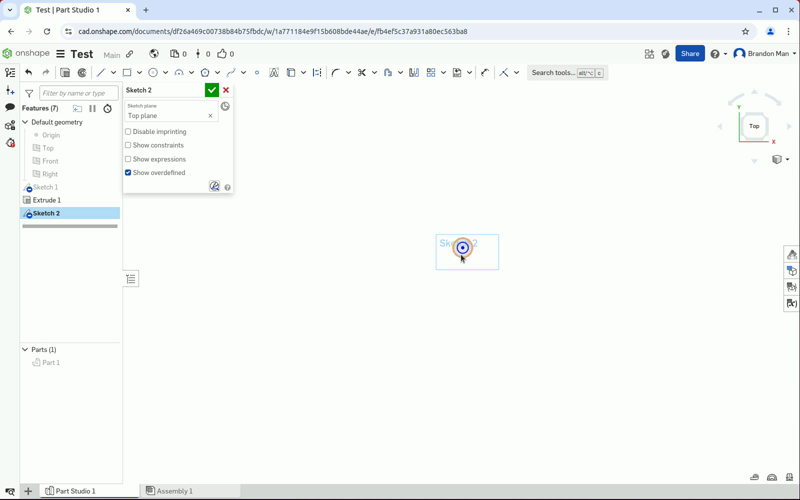
scroll(6)
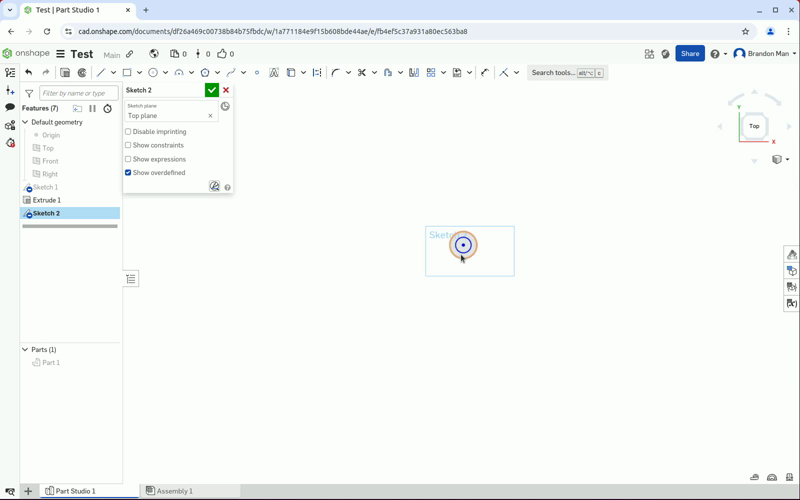
scroll(6)
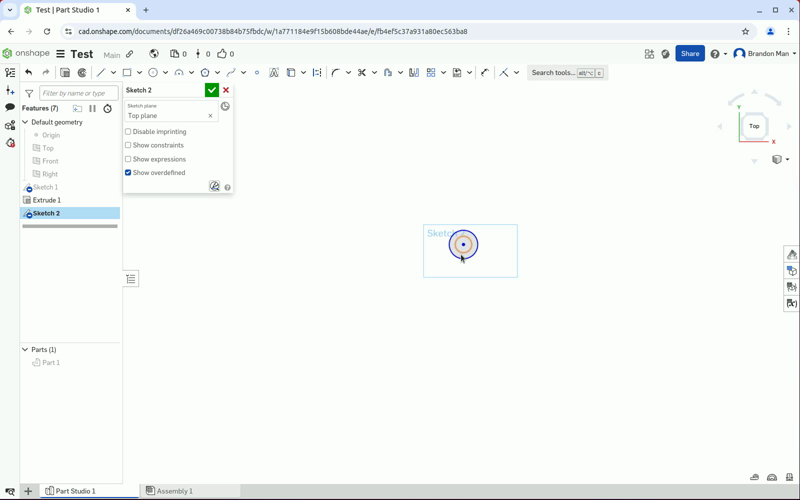
scroll(6)
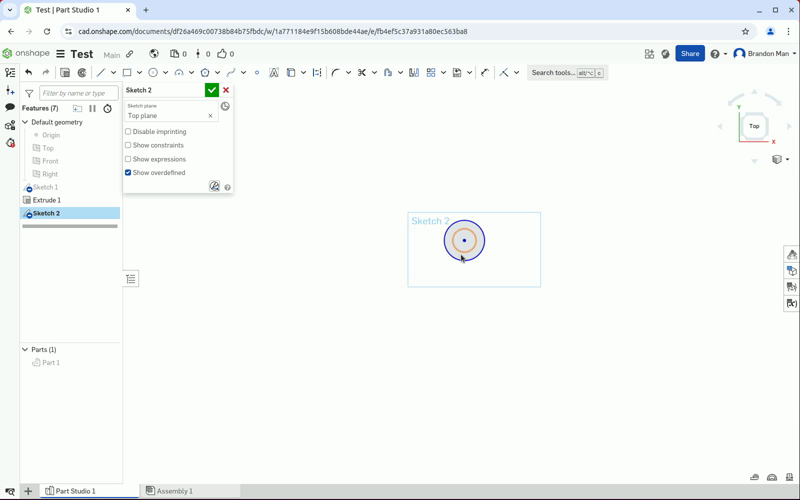
scroll(6)
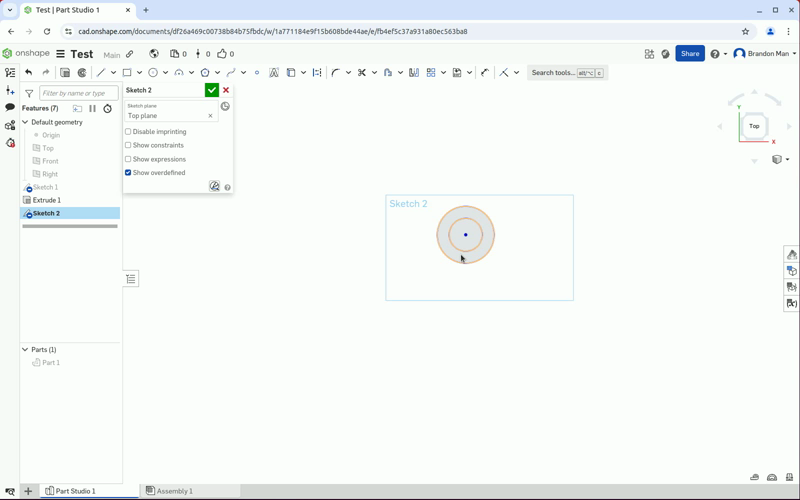
scroll(6)
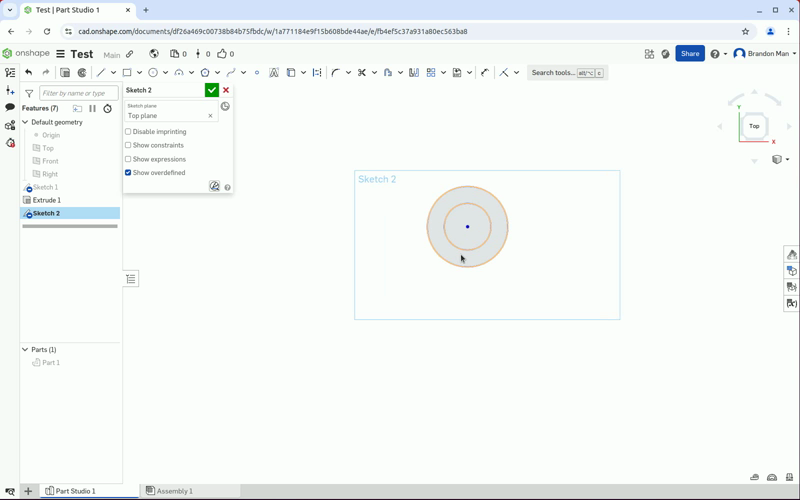
scroll(6)
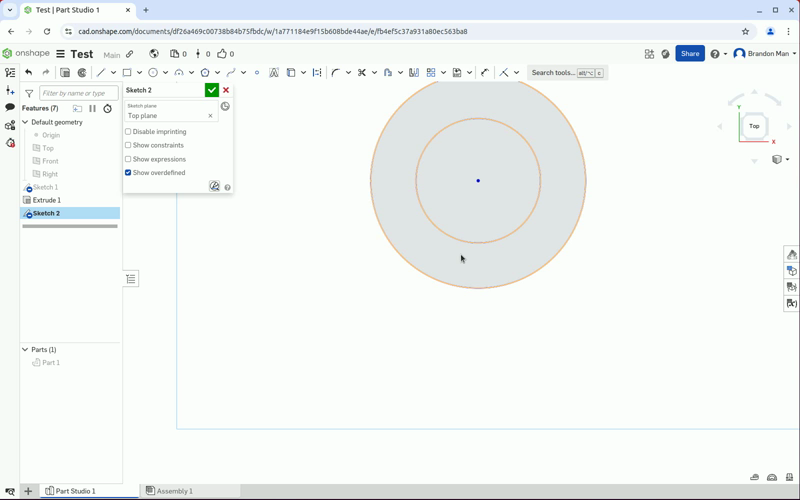
click(461, 254)
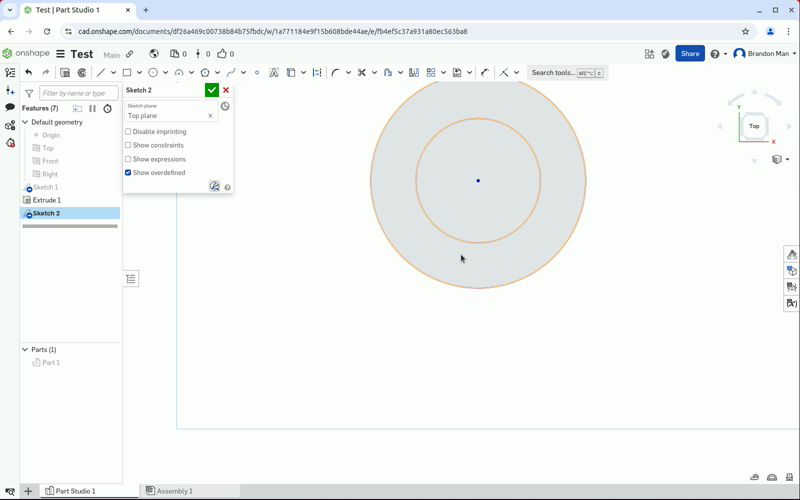
scroll(-6)
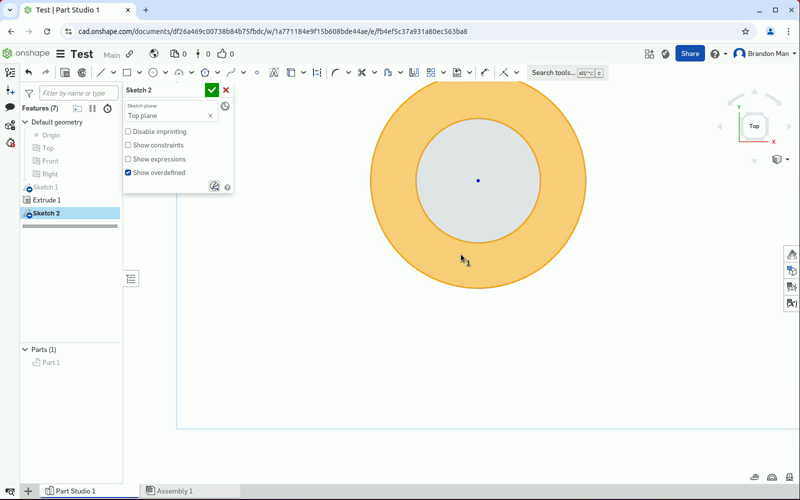
scroll(-6)
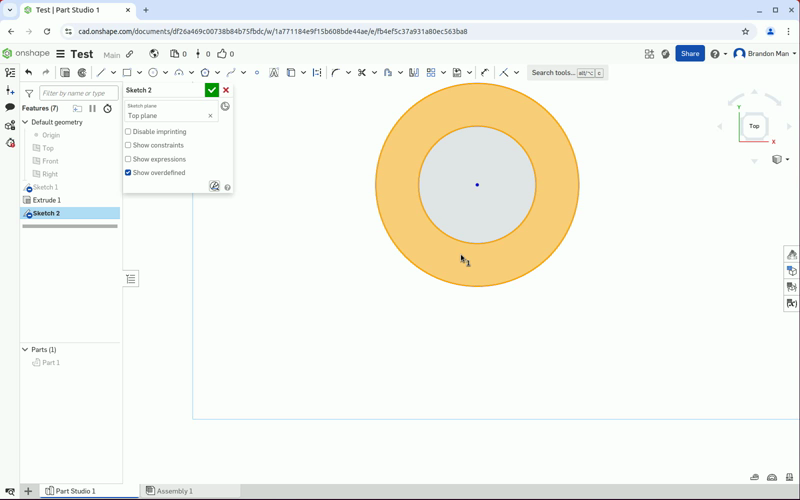
scroll(-6)
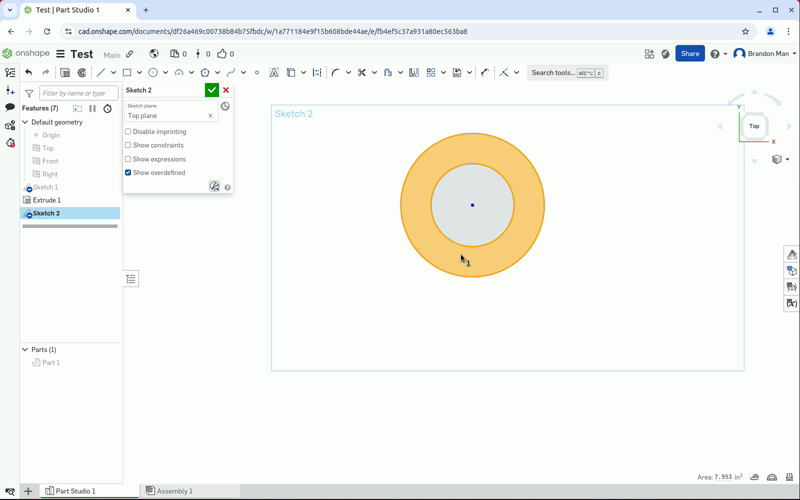
scroll(-6)
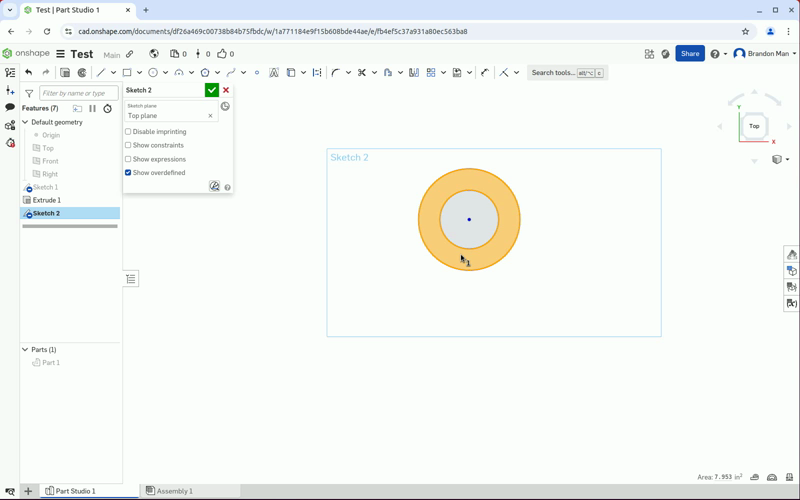
scroll(-6)
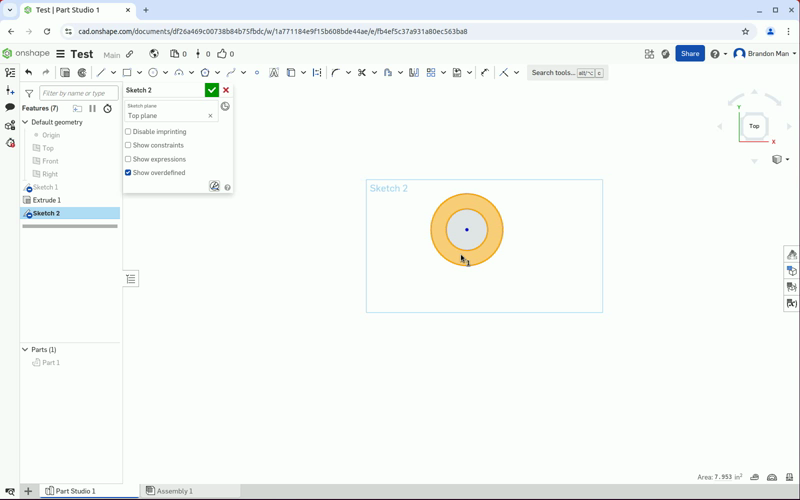
scroll(-6)
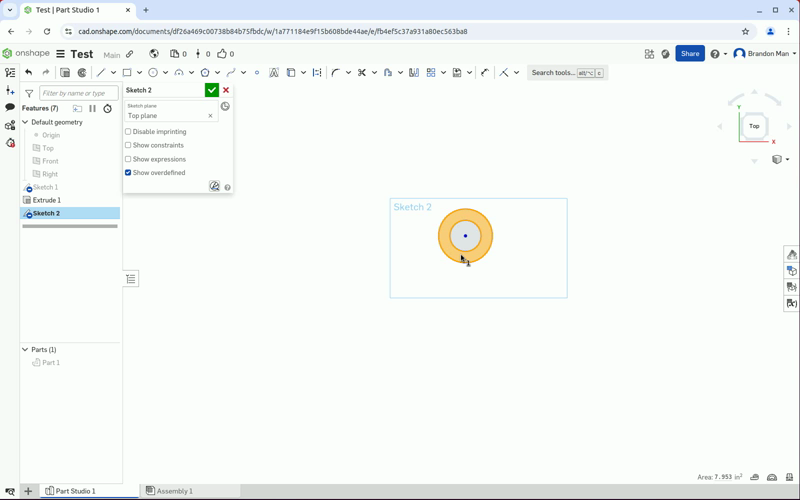
scroll(-6)
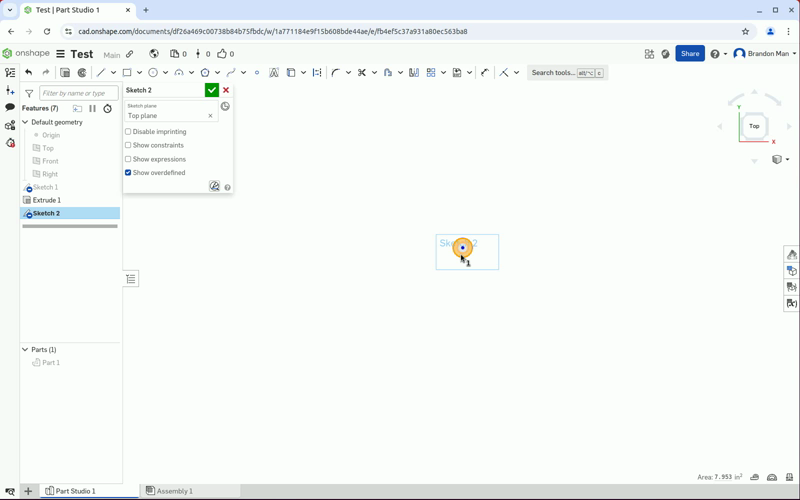
mouse_move(73, 352)
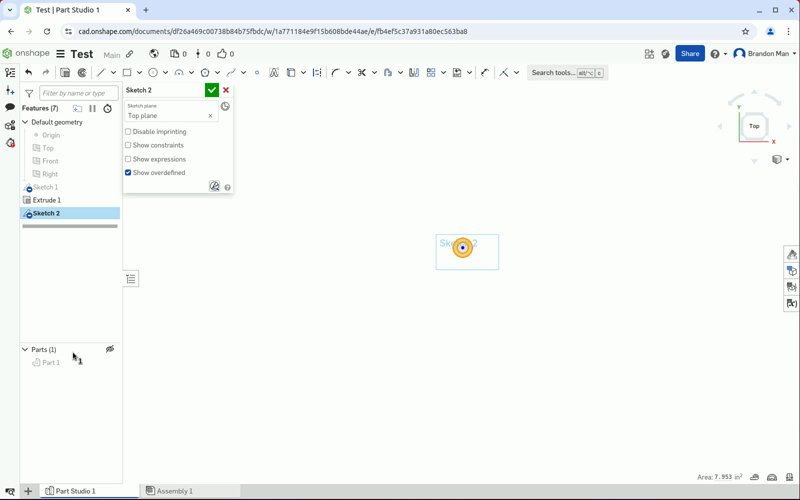
key(shift+y)
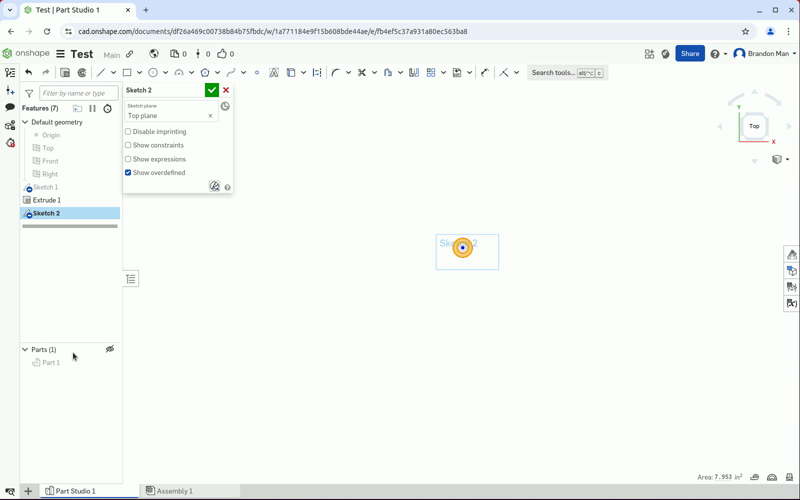
key(shift+e)
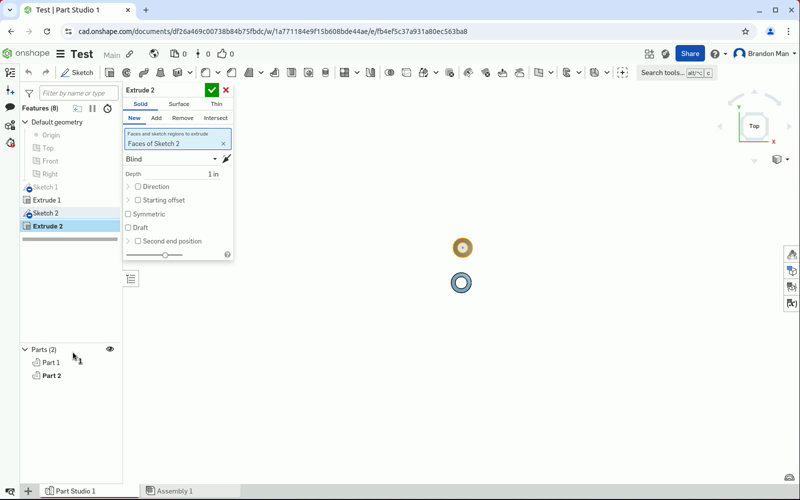
mouse_move(143, 106)
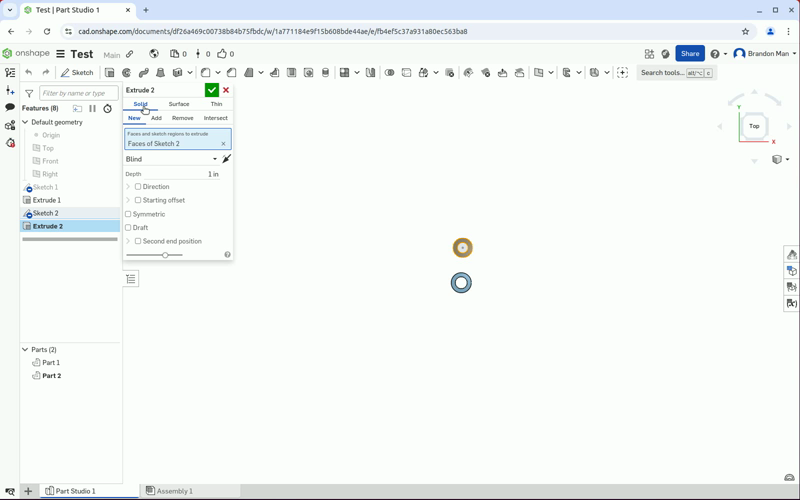
click(143, 106)
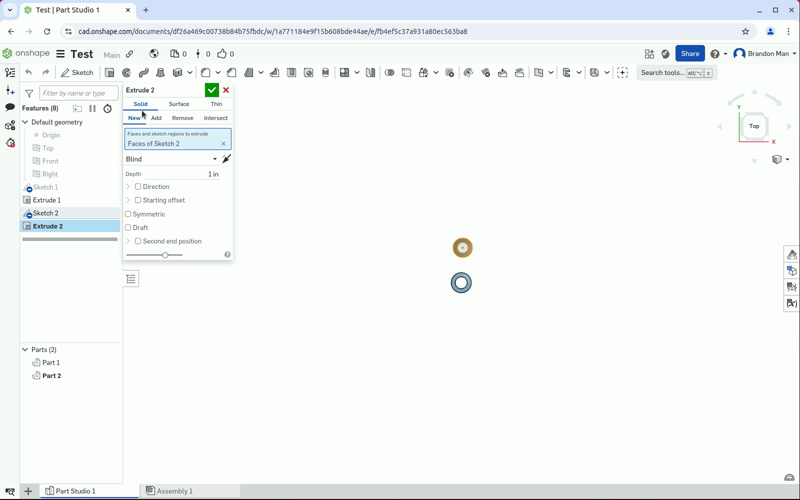
mouse_move(137, 120)
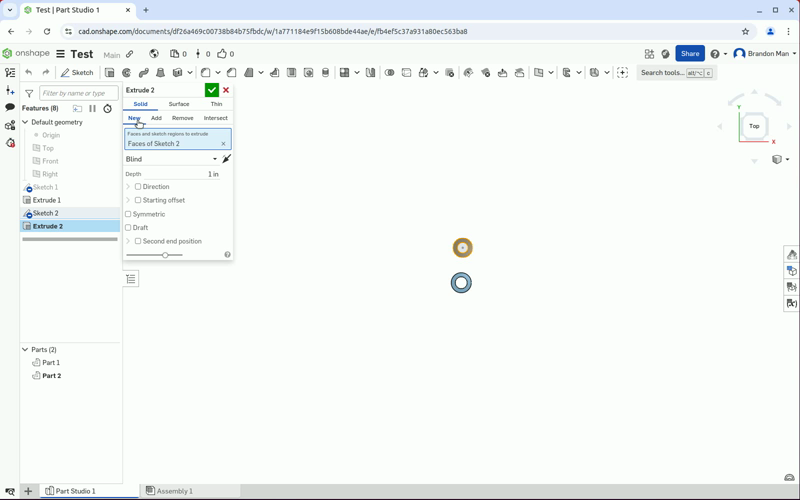
click(137, 120)
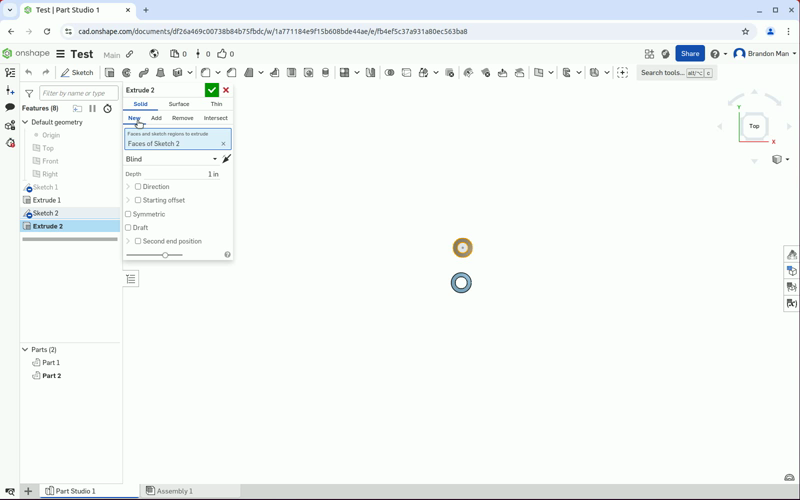
key(tab, 4)
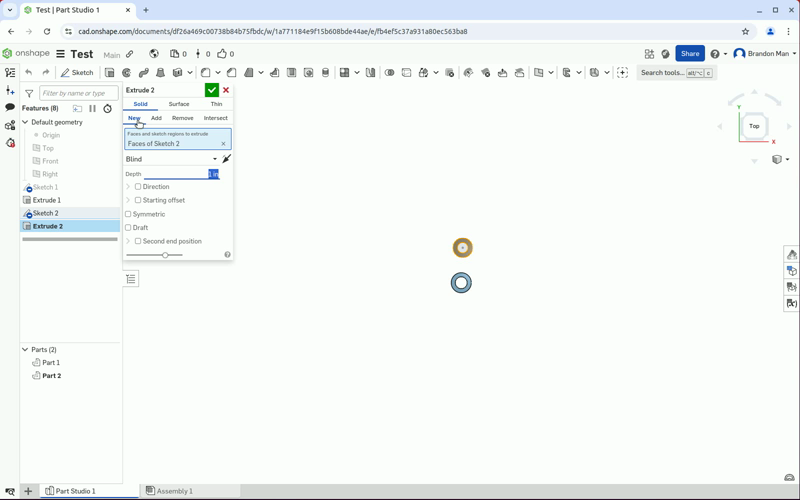
text(1.444)
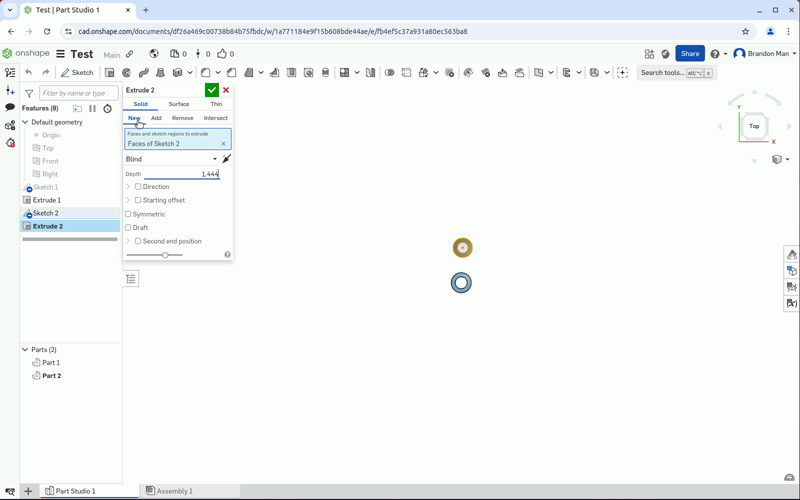
key(enter)
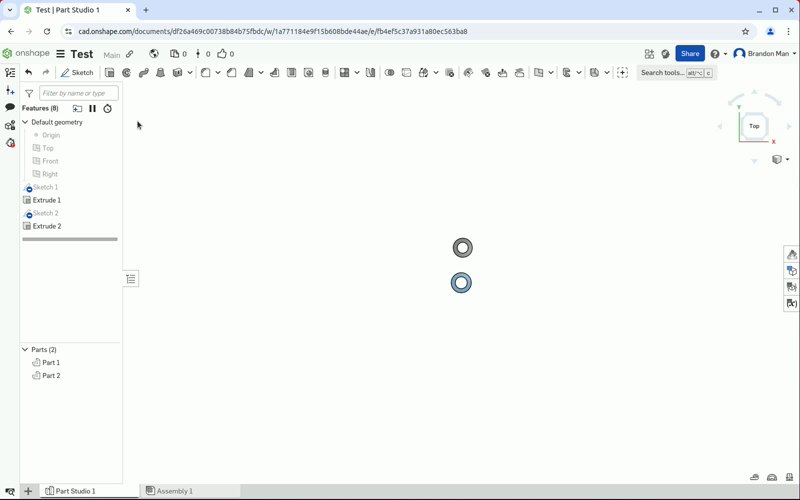
key(shift+h)
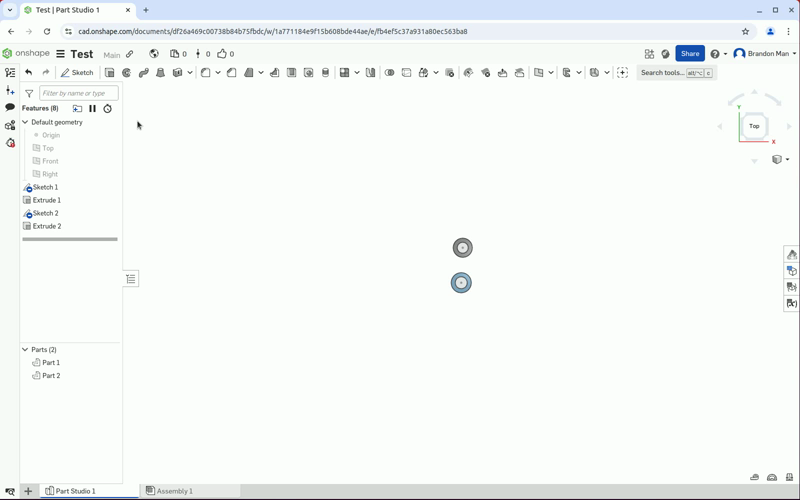
key(shift+h)
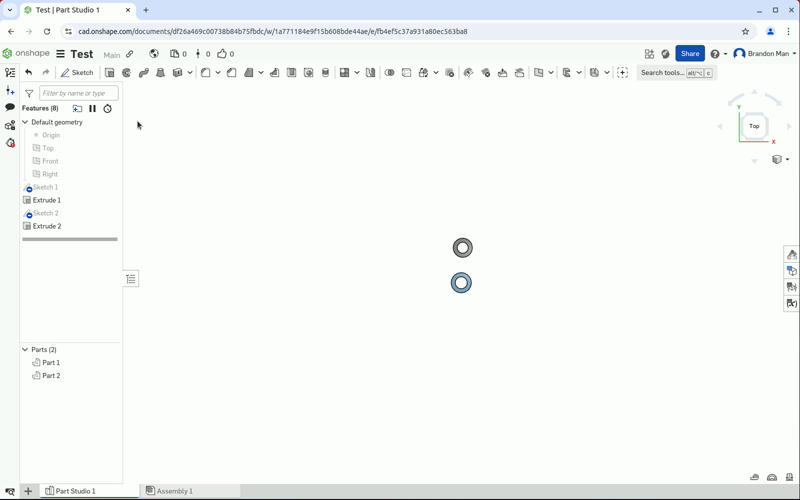
mouse_move(73, 189)
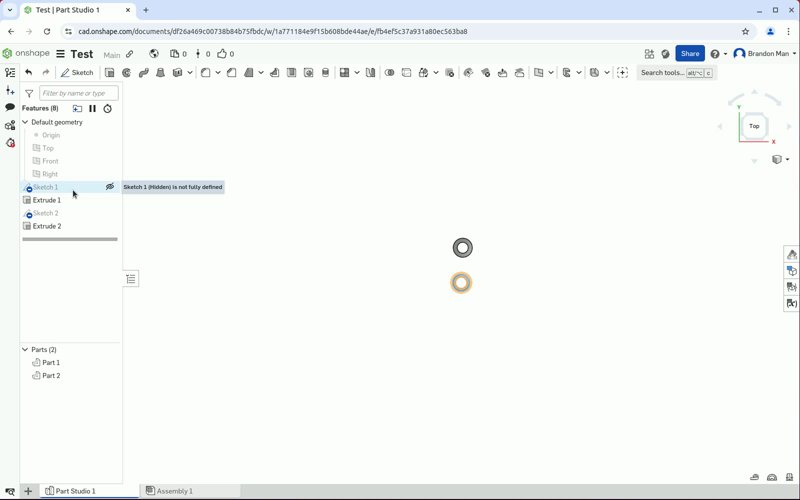
click(73, 189)
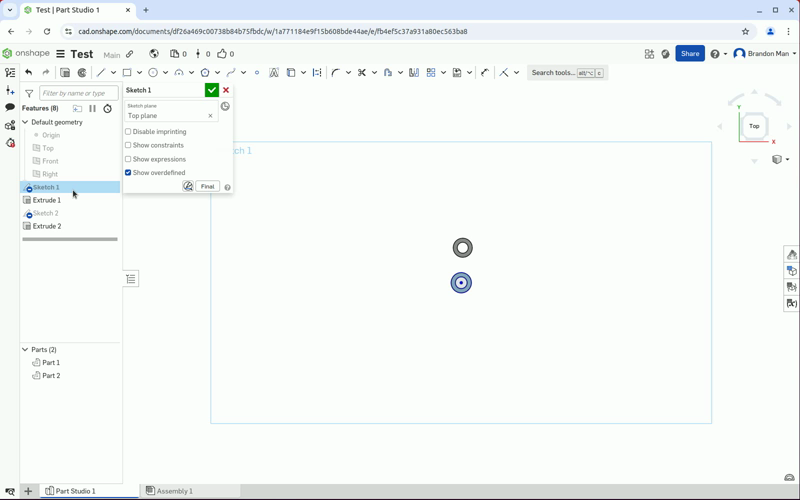
mouse_move(229, 92)
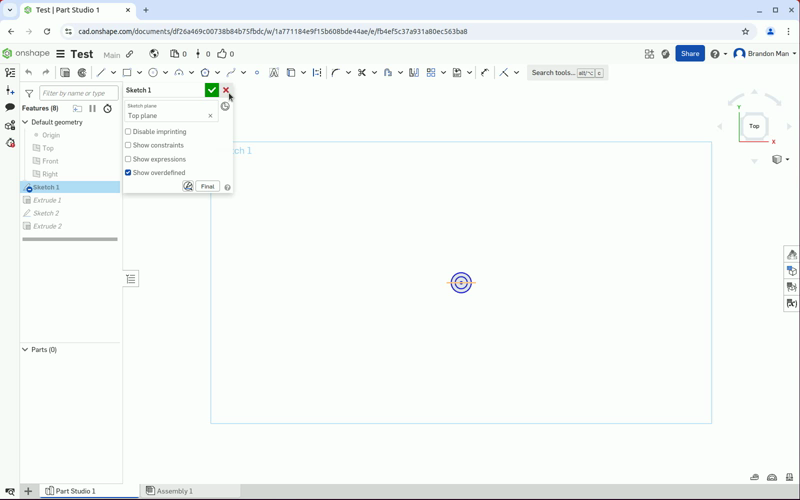
click(229, 92)
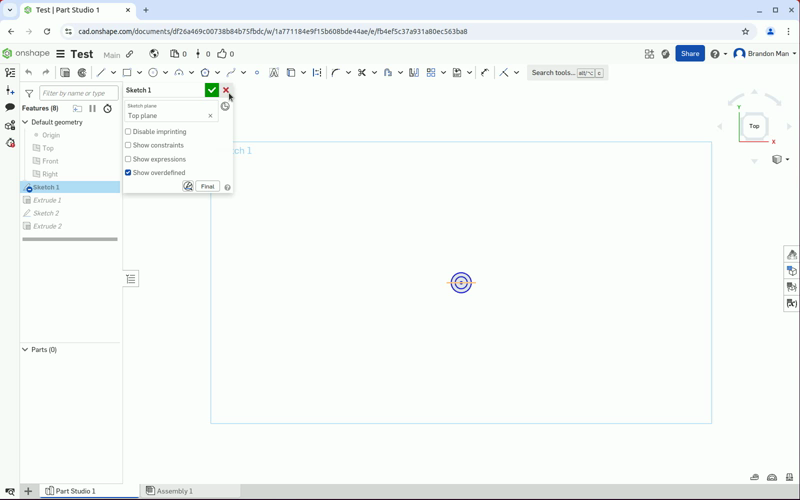
key(shift+s)
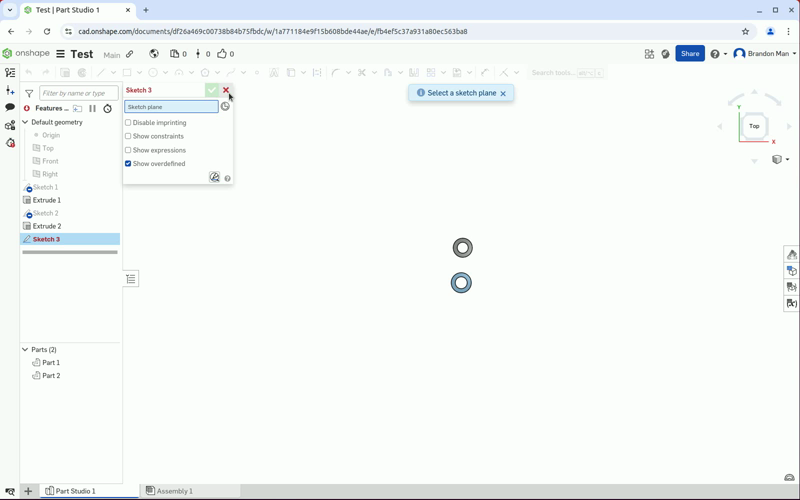
mouse_move(73, 150)
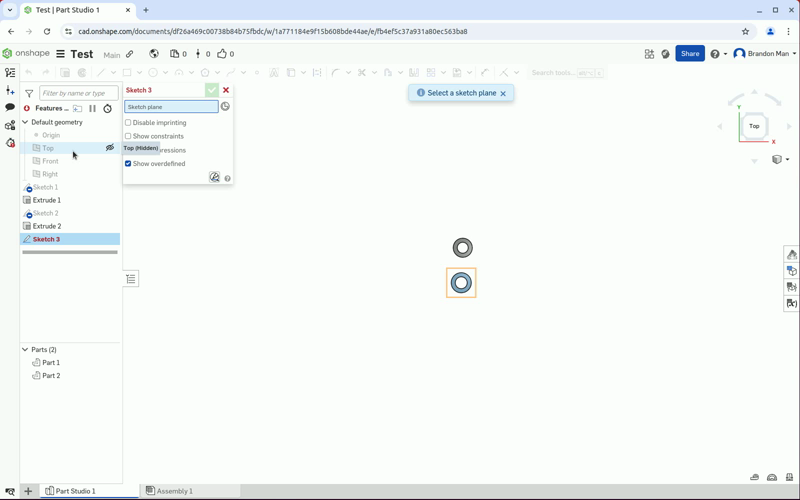
click(73, 150)
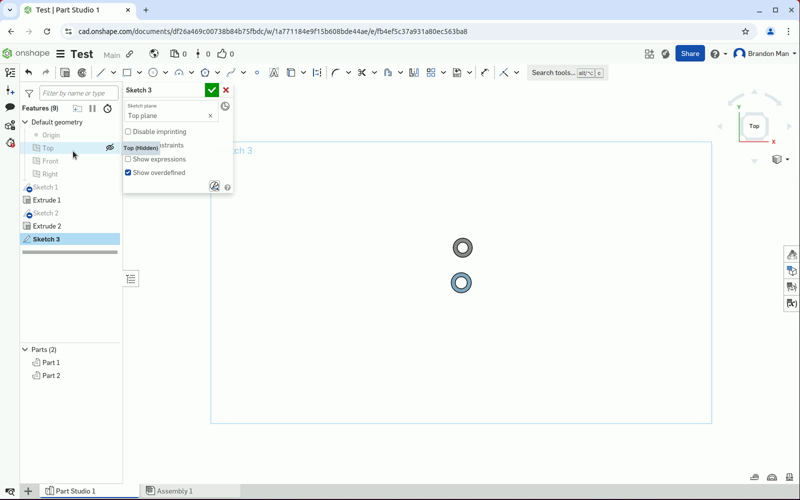
mouse_move(73, 352)
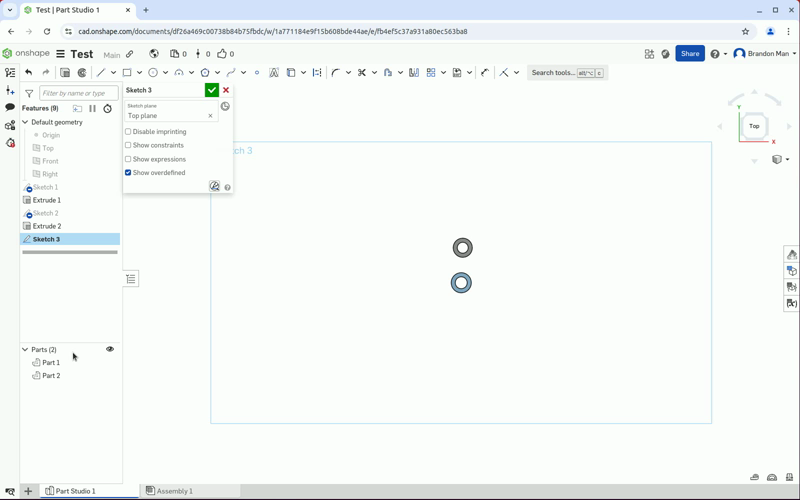
key(y)
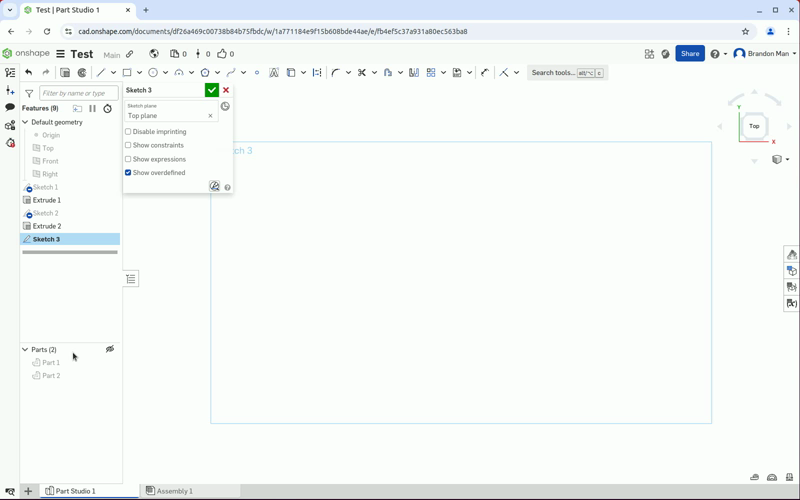
key(c)
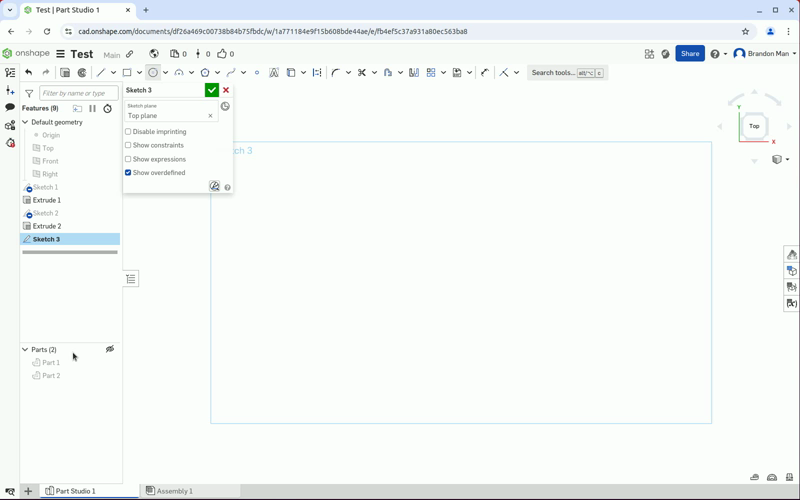
key_down(shift)
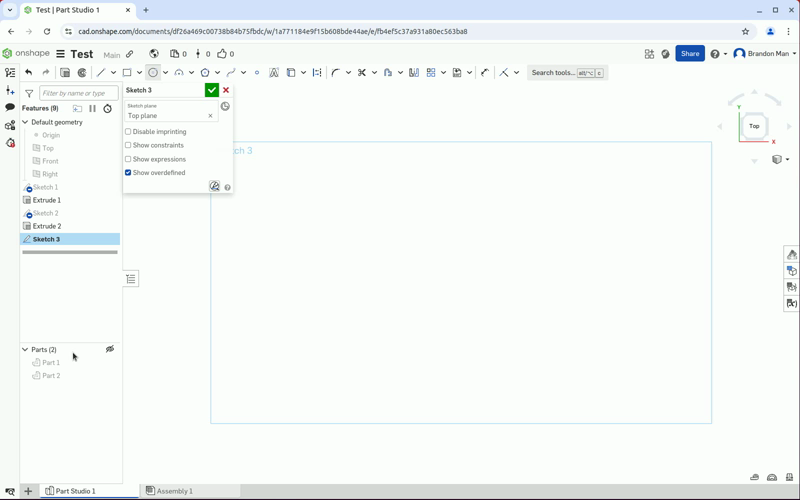
mouse_move(387, 384)
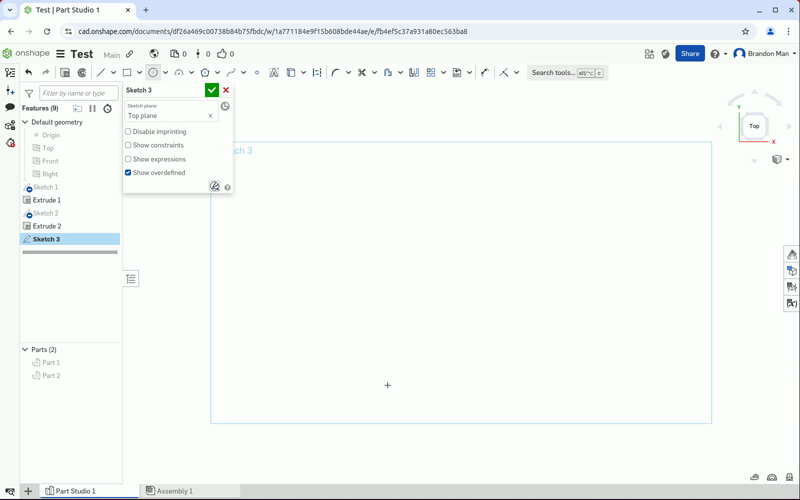
click(387, 384)
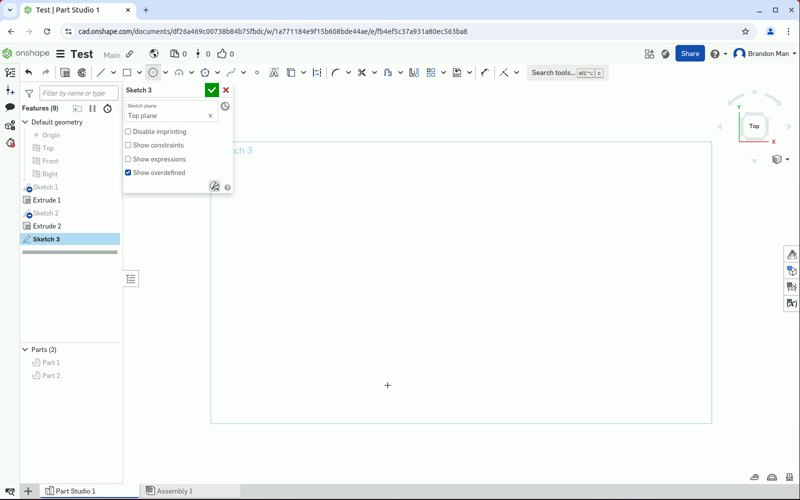
key_up(shift)
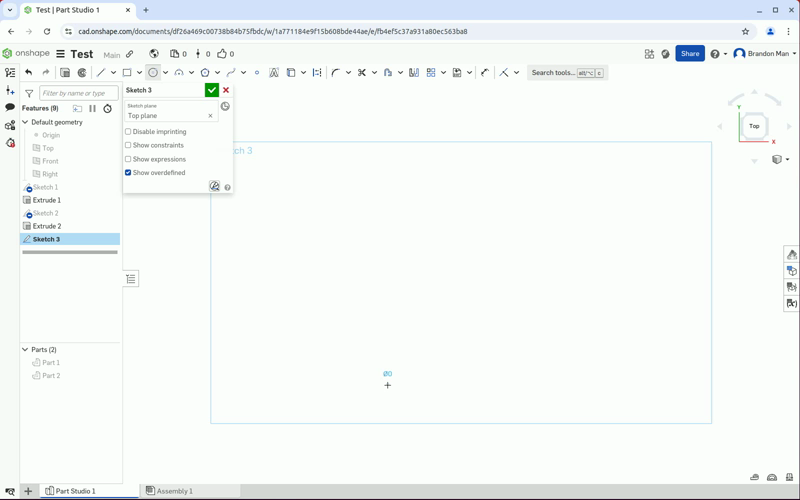
mouse_move(397, 384)
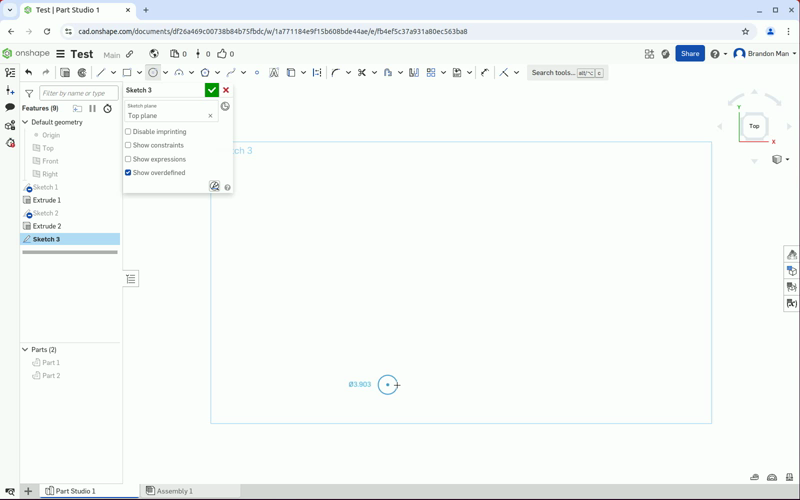
click(397, 384)
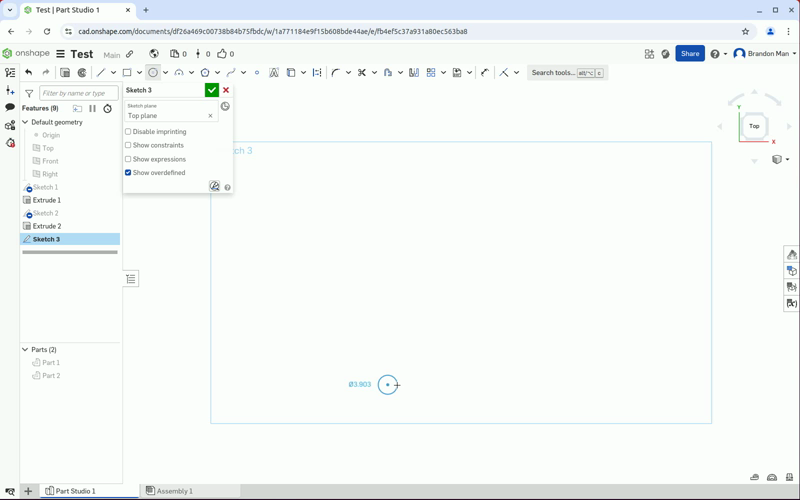
key(esc)
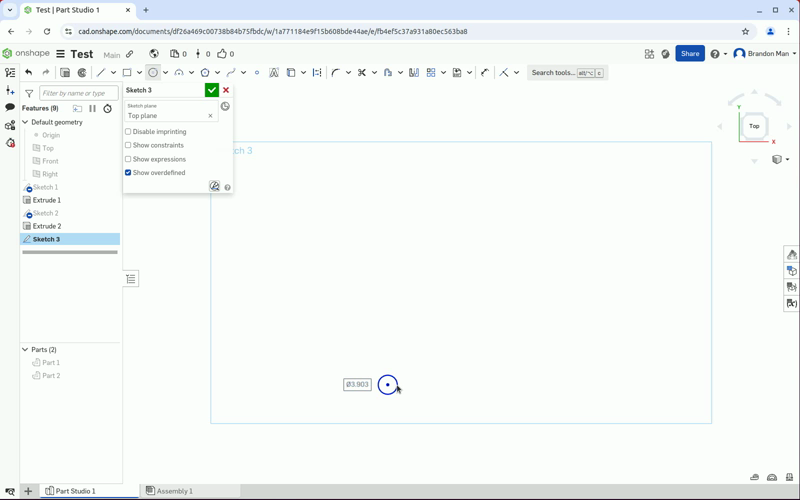
key(c)
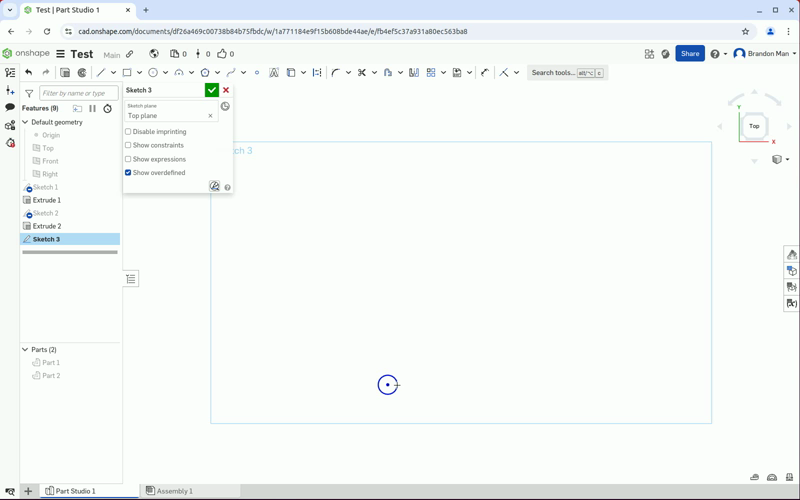
key_down(shift)
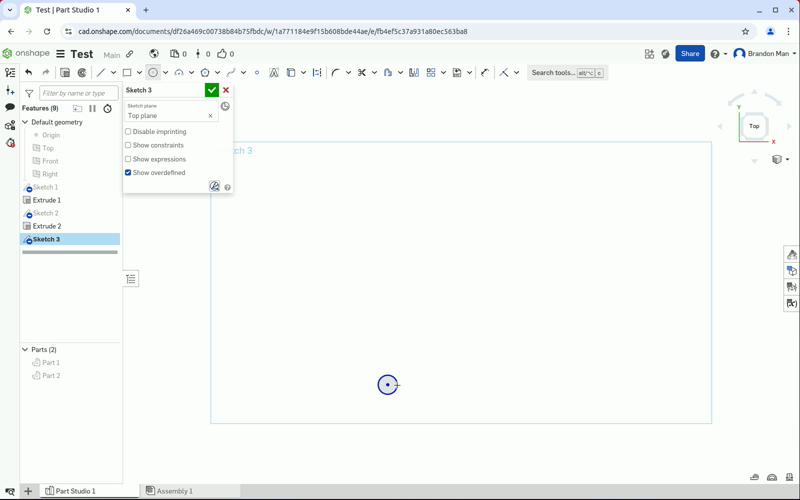
mouse_move(387, 384)
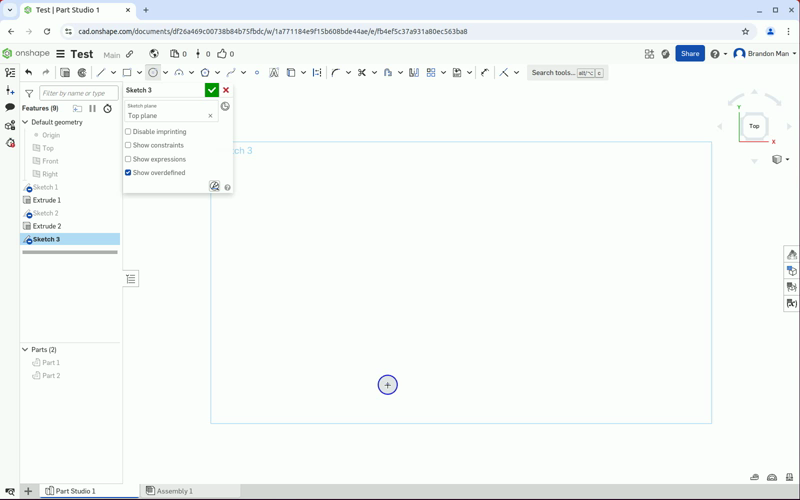
click(387, 384)
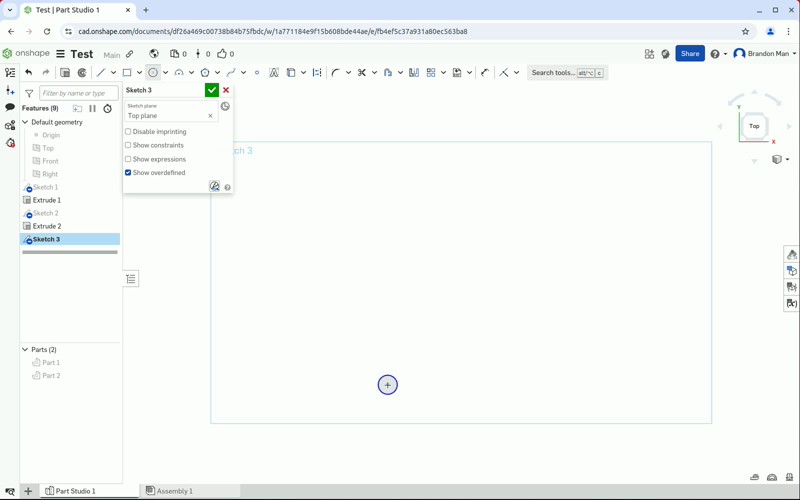
key_up(shift)
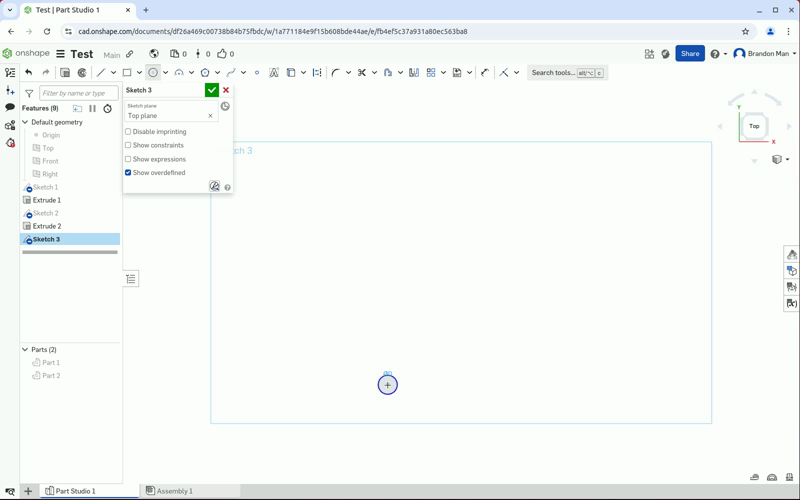
mouse_move(393, 384)
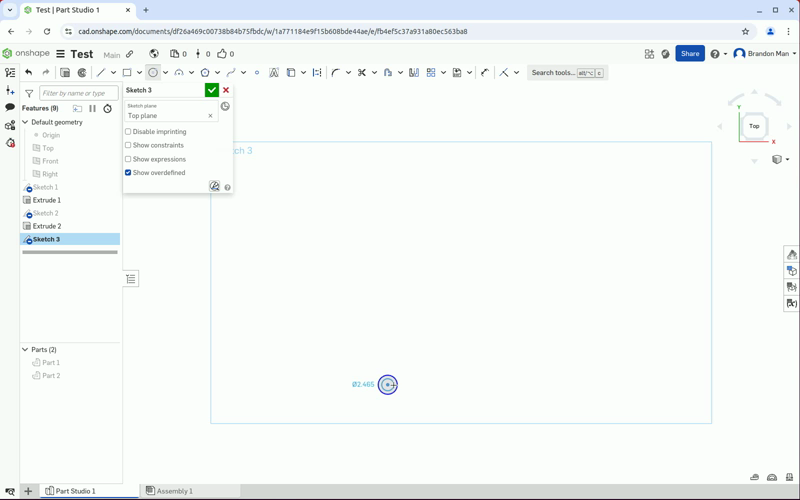
scroll(6)
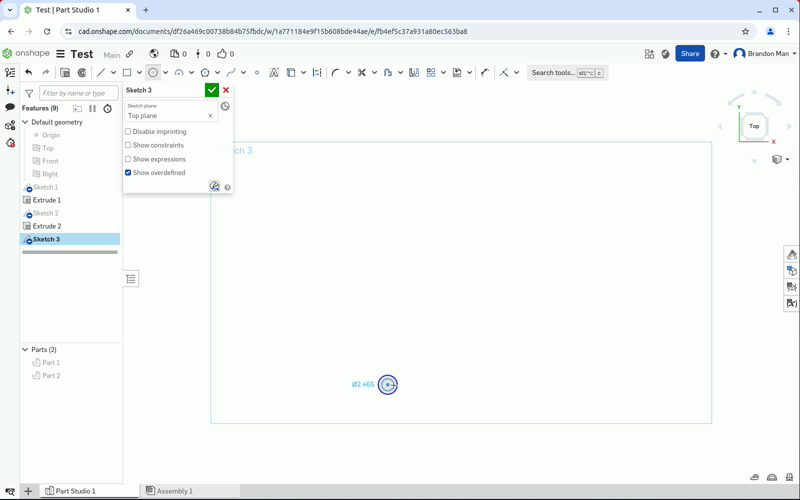
scroll(6)
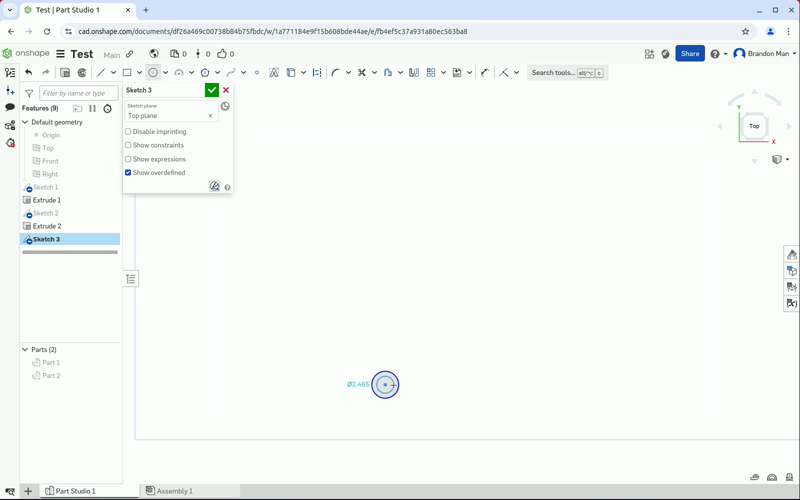
scroll(6)
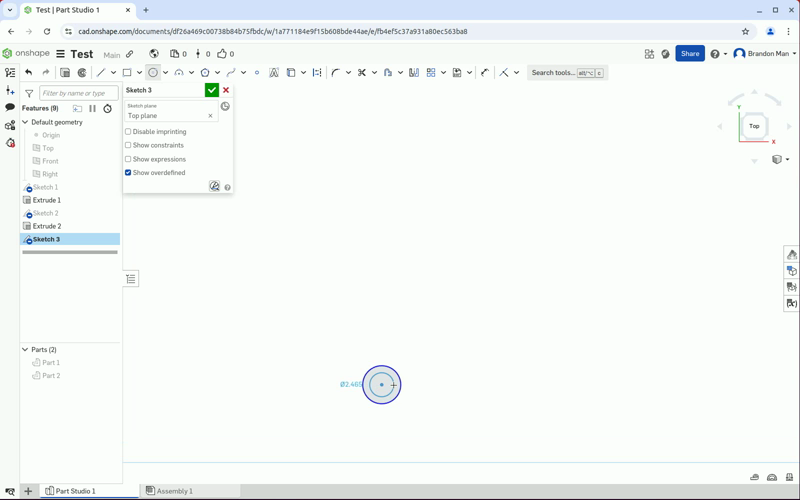
scroll(6)
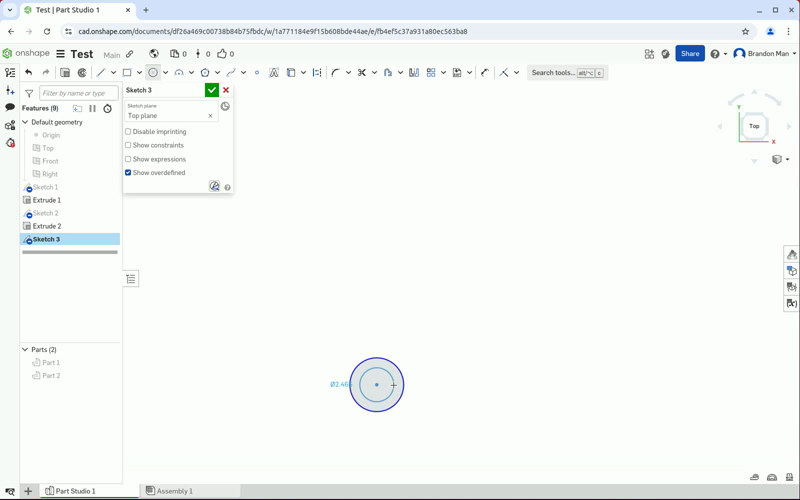
scroll(6)
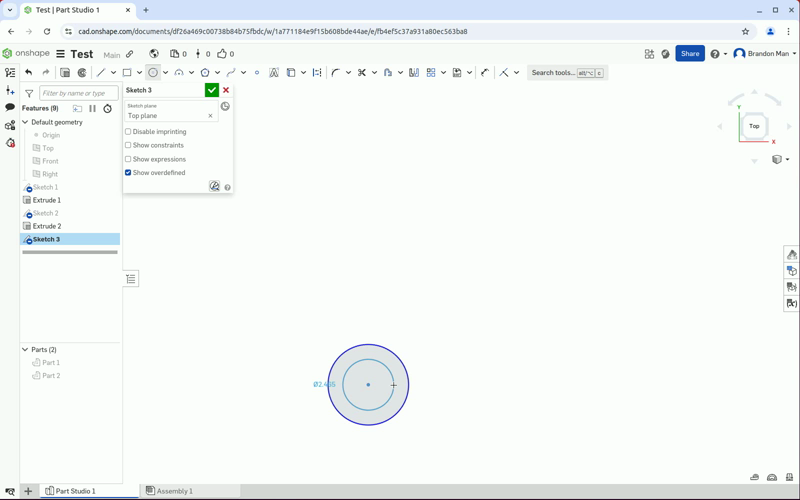
scroll(6)
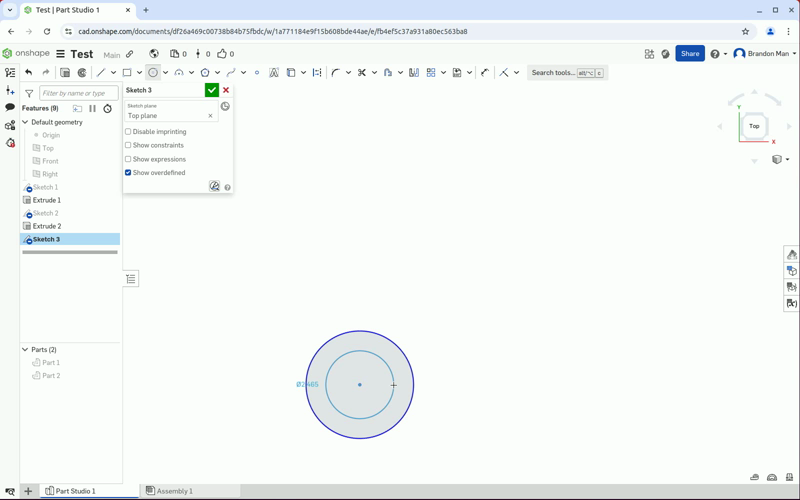
scroll(6)
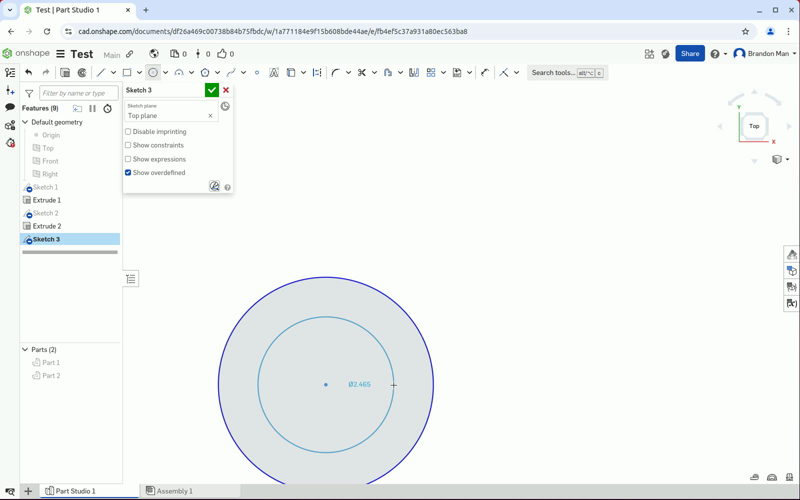
click(393, 384)
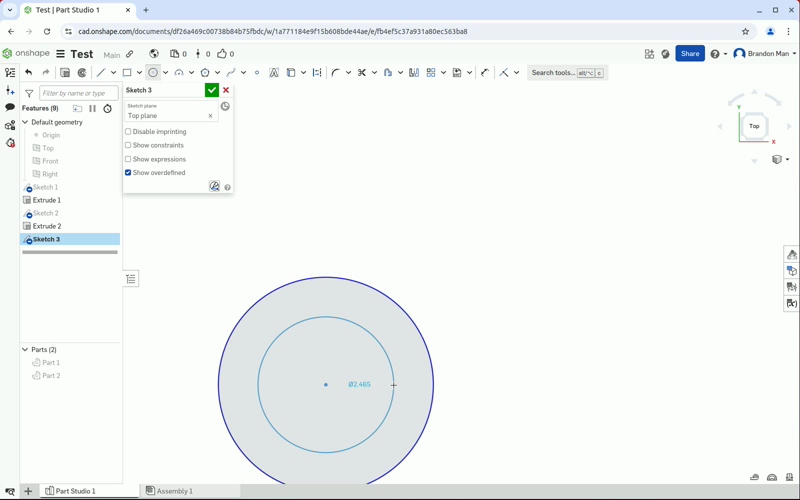
scroll(-6)
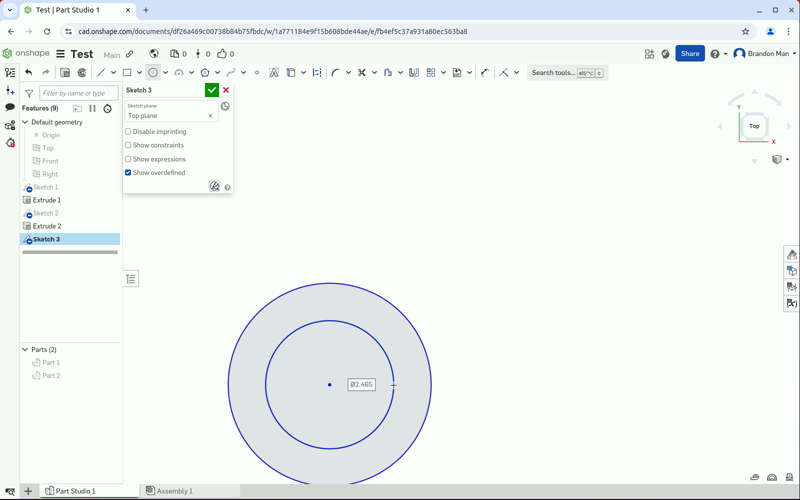
scroll(-6)
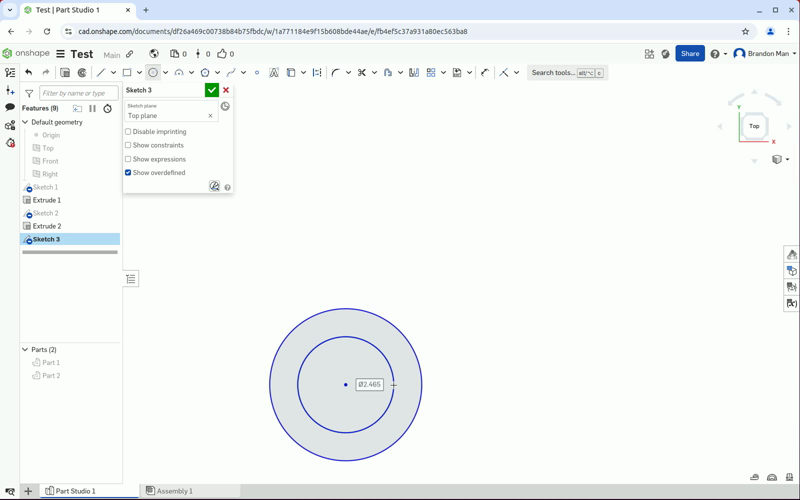
scroll(-6)
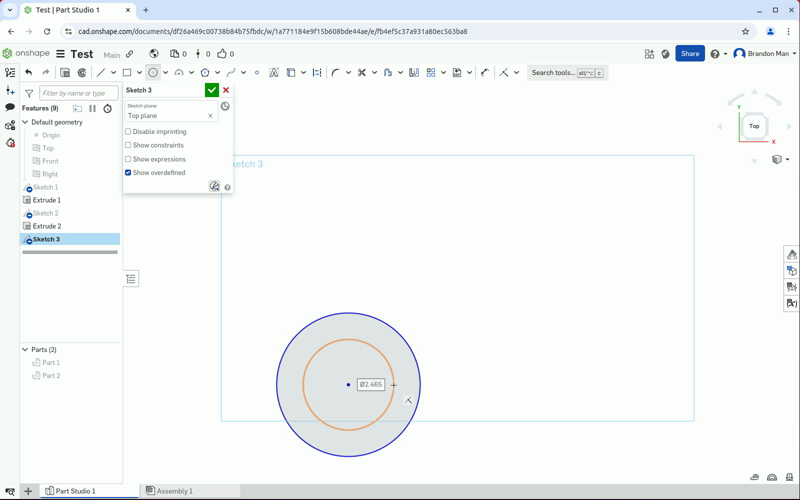
scroll(-6)
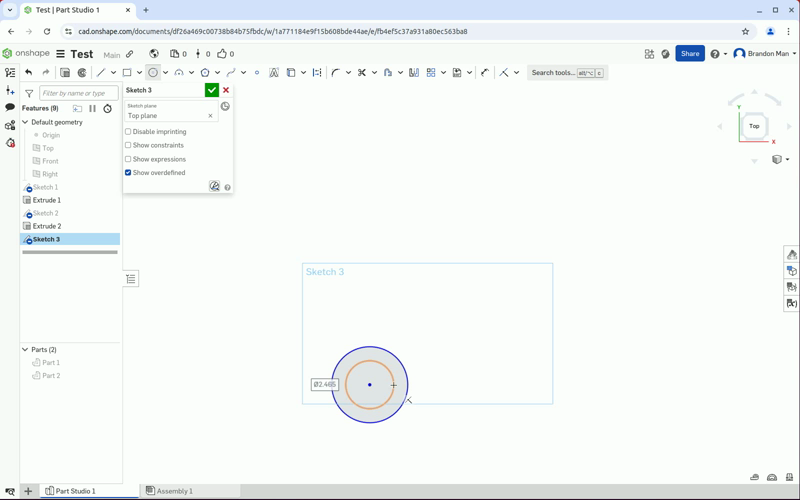
scroll(-6)
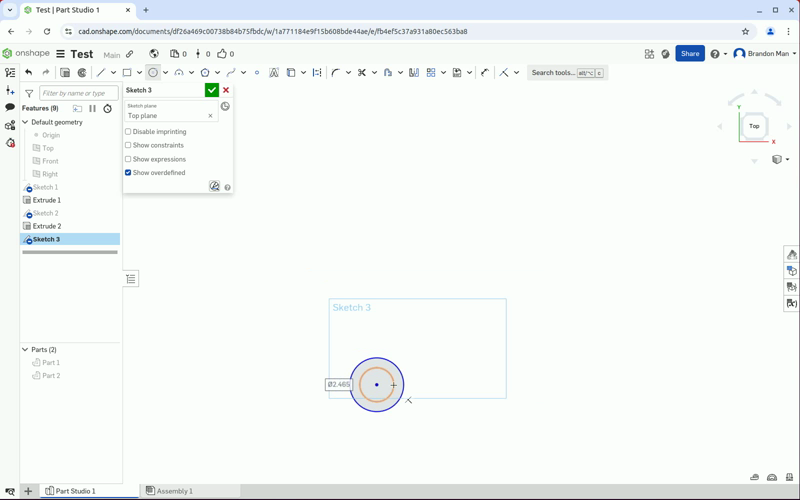
scroll(-6)
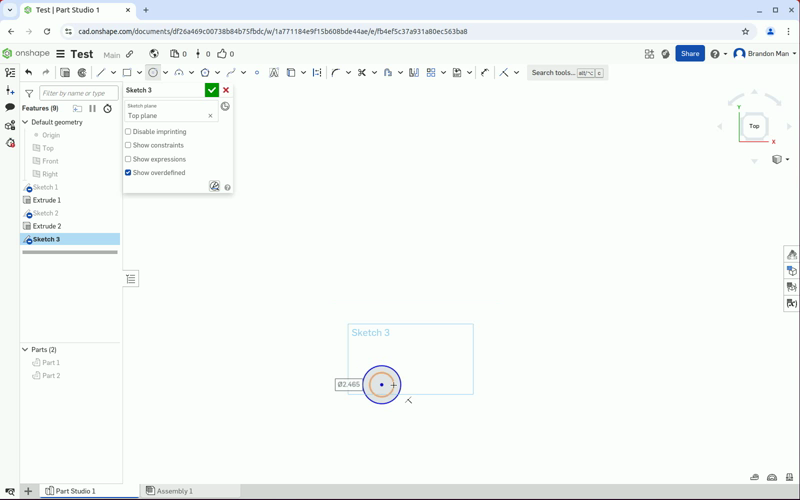
scroll(-6)
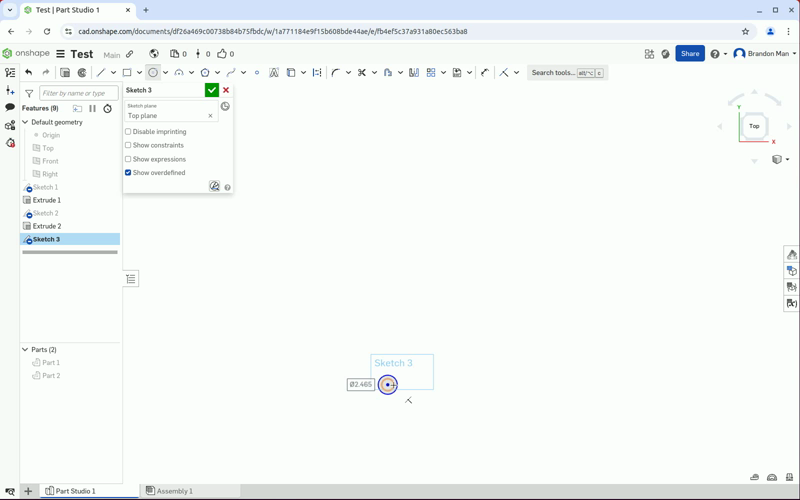
key(esc)
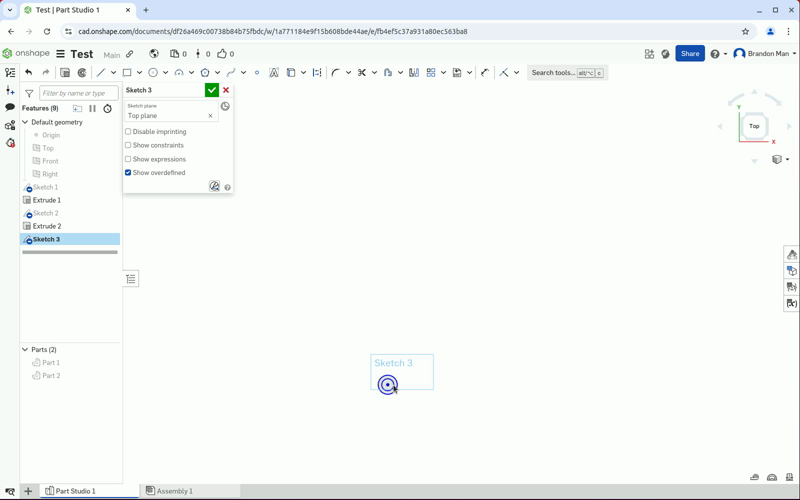
mouse_move(381, 386)
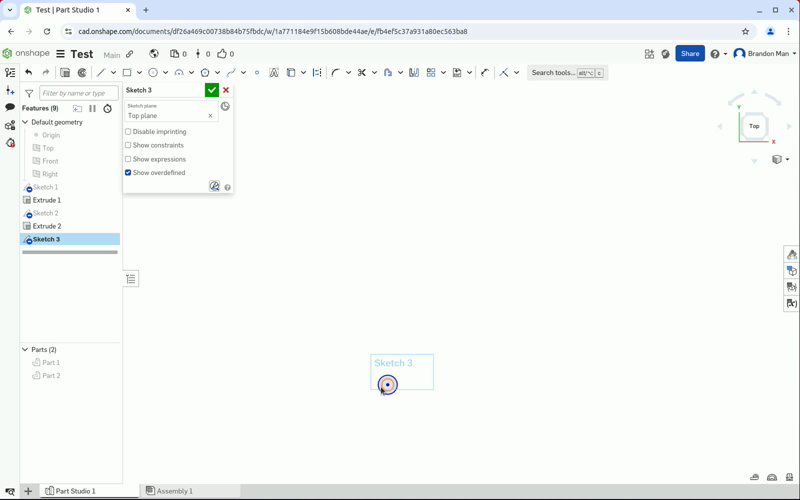
scroll(6)
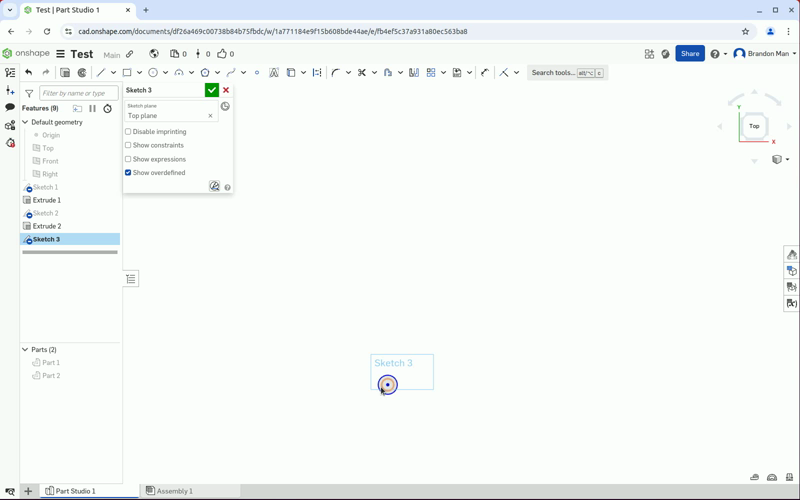
scroll(6)
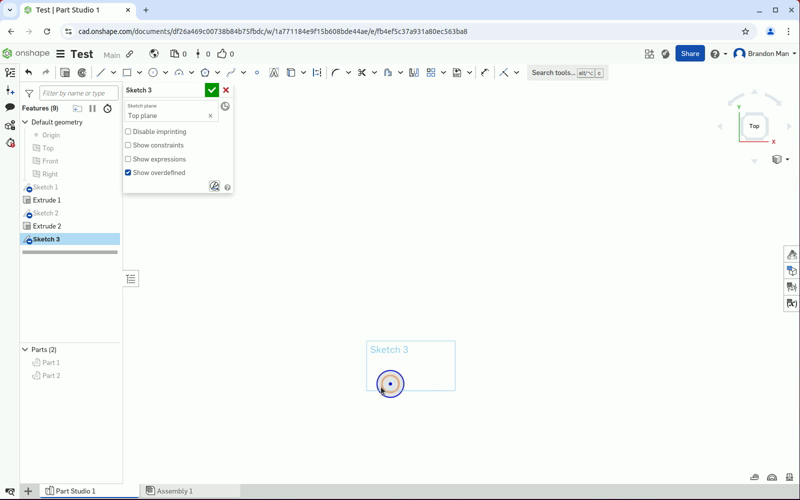
scroll(6)
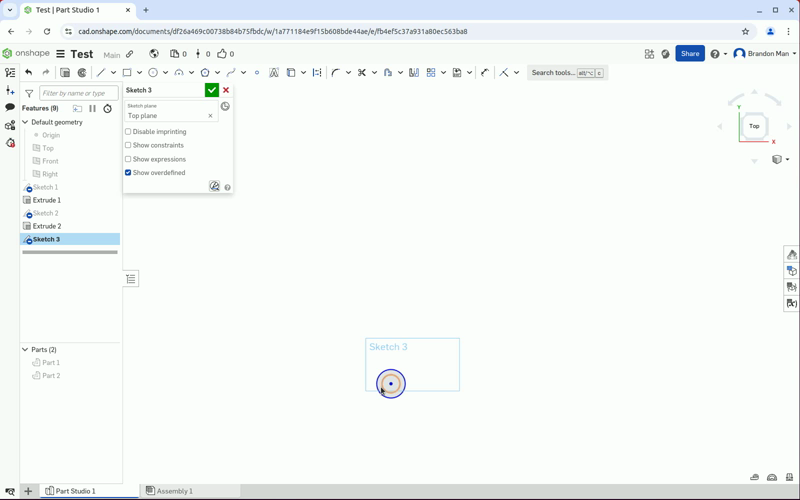
scroll(6)
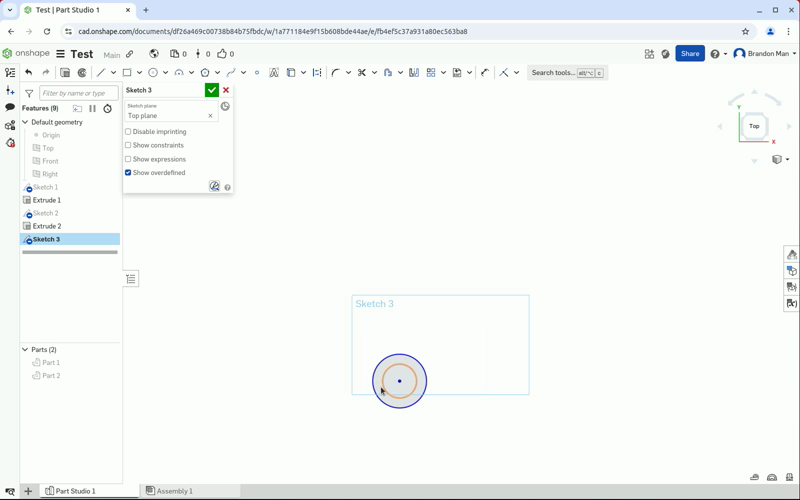
scroll(6)
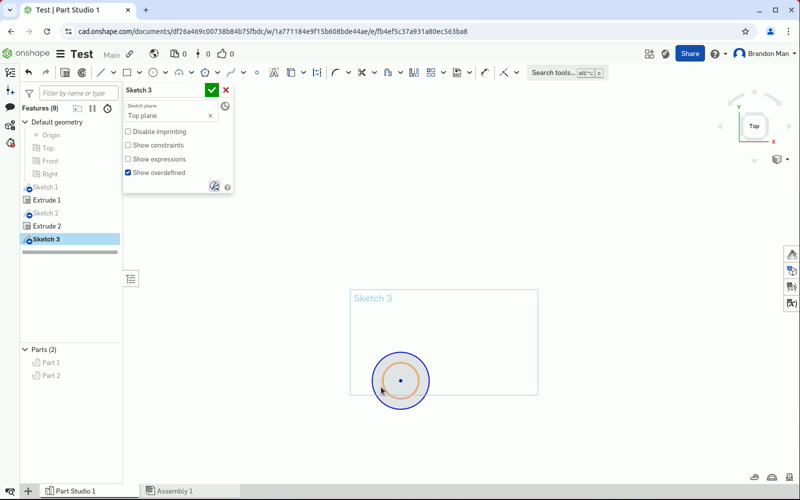
scroll(6)
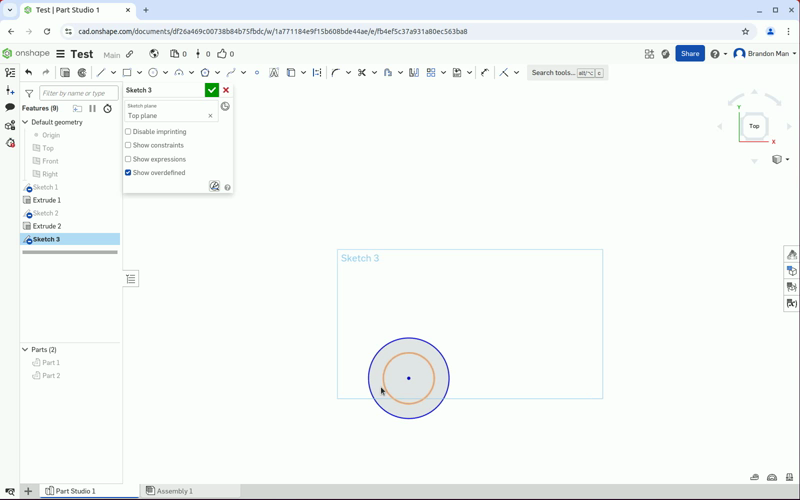
scroll(6)
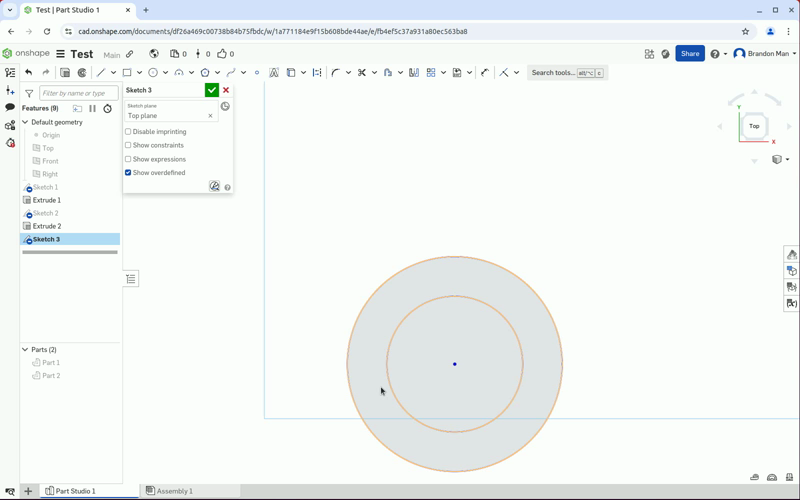
click(381, 386)
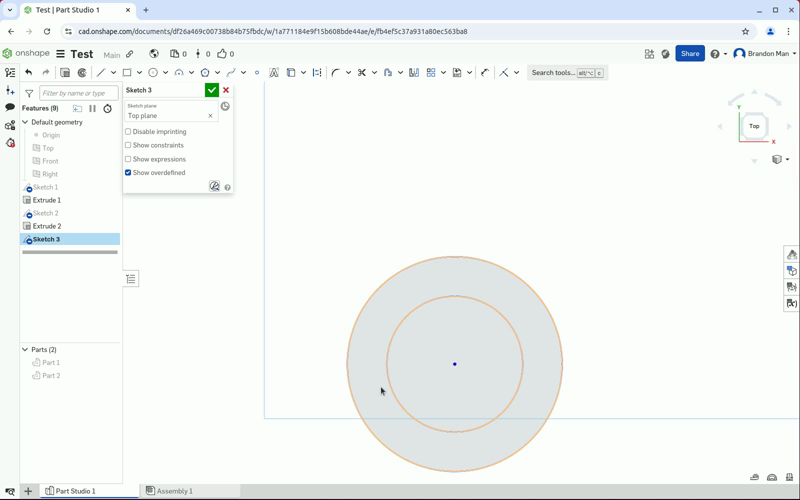
scroll(-6)
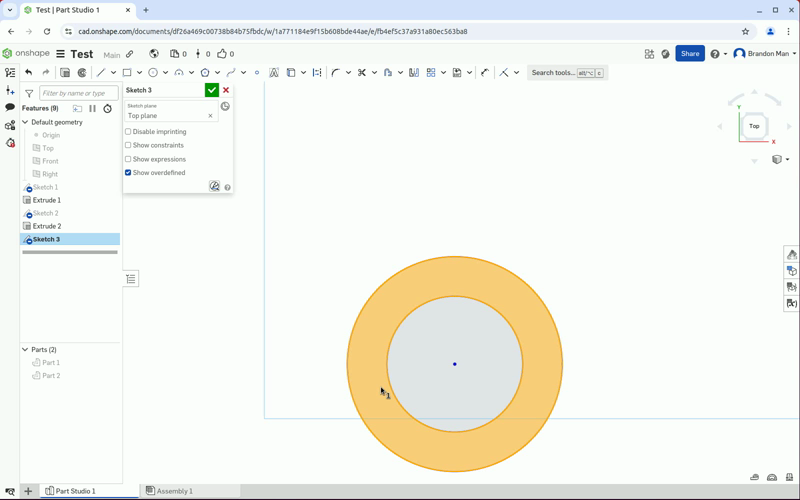
scroll(-6)
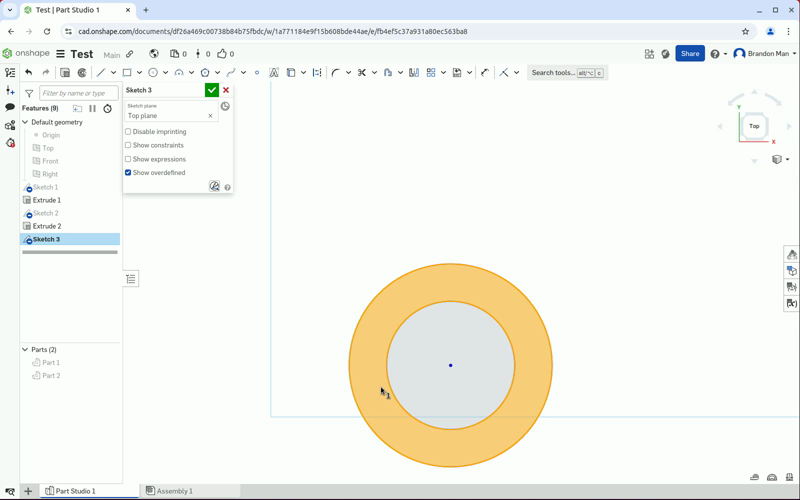
scroll(-6)
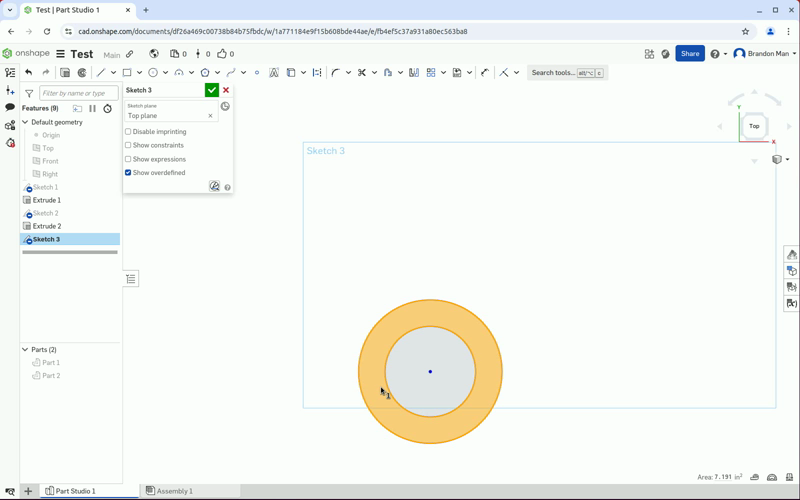
scroll(-6)
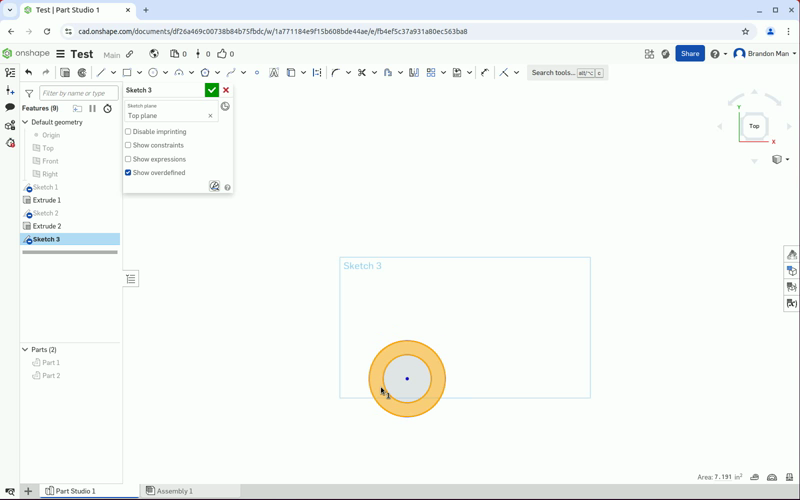
scroll(-6)
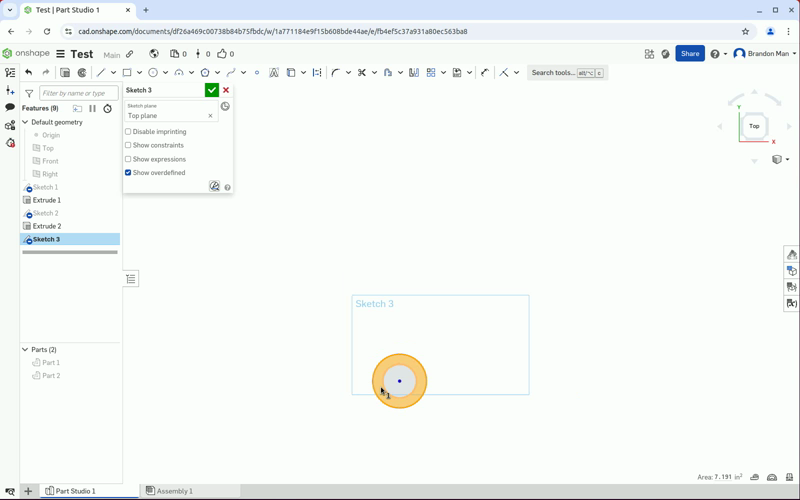
scroll(-6)
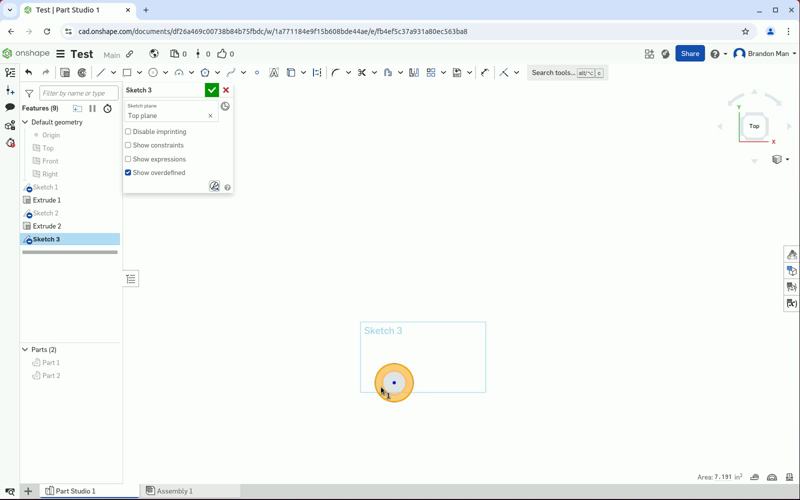
scroll(-6)
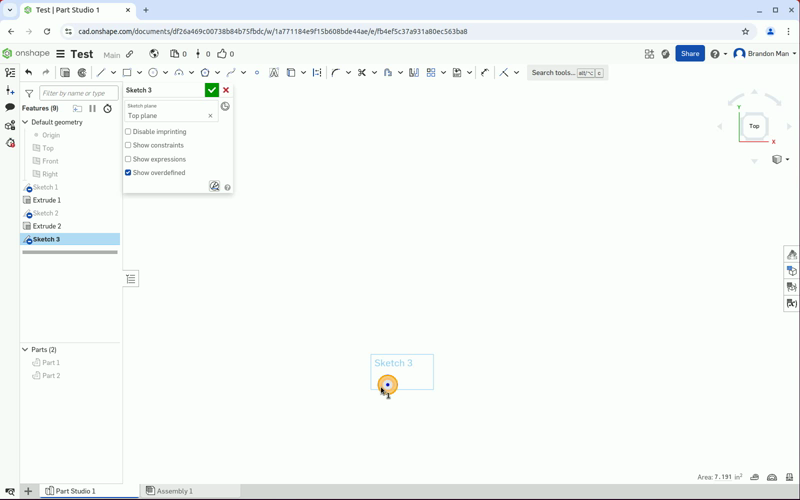
mouse_move(73, 352)
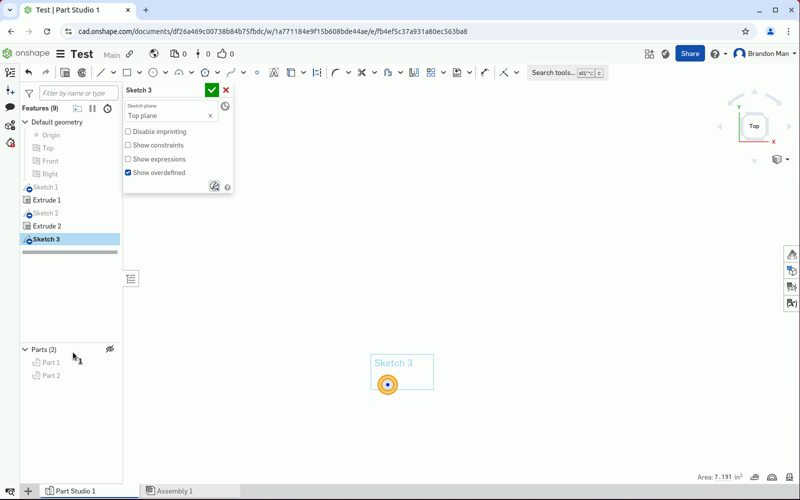
key(shift+y)
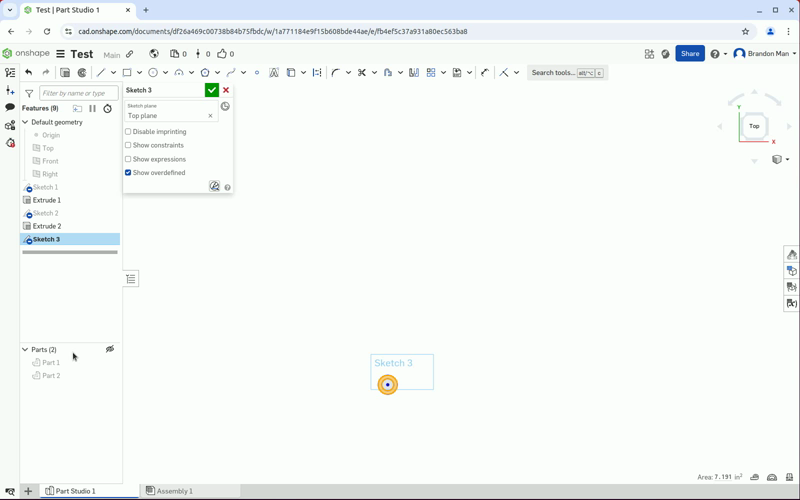
key(shift+e)
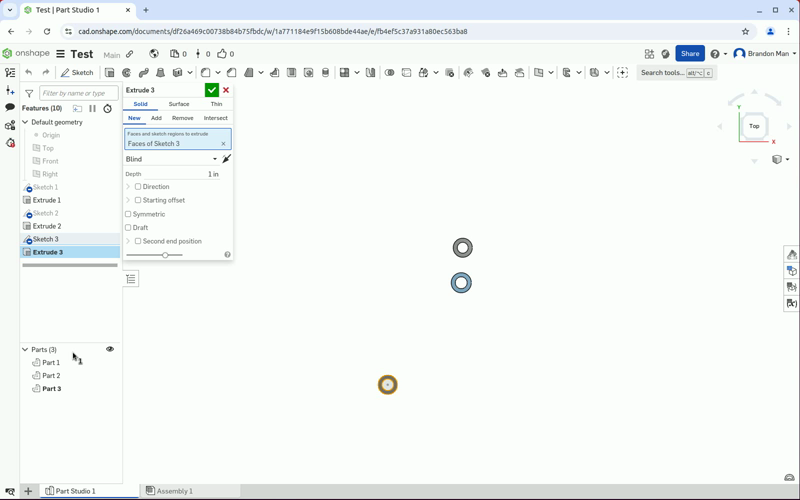
mouse_move(143, 106)
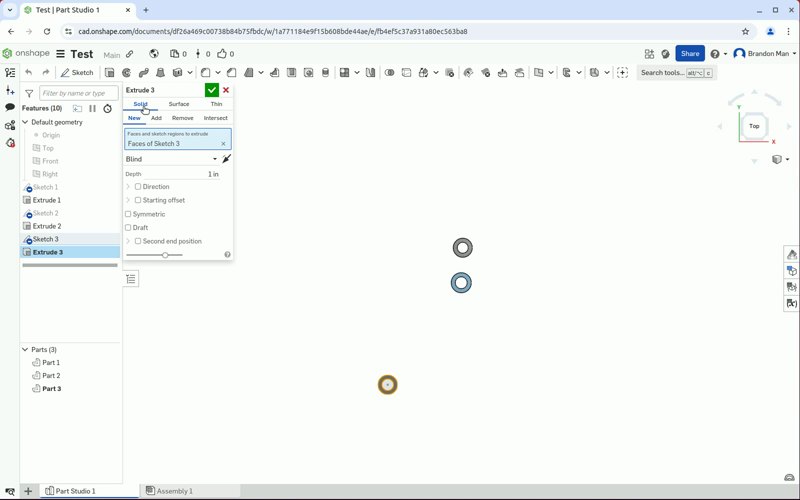
click(143, 106)
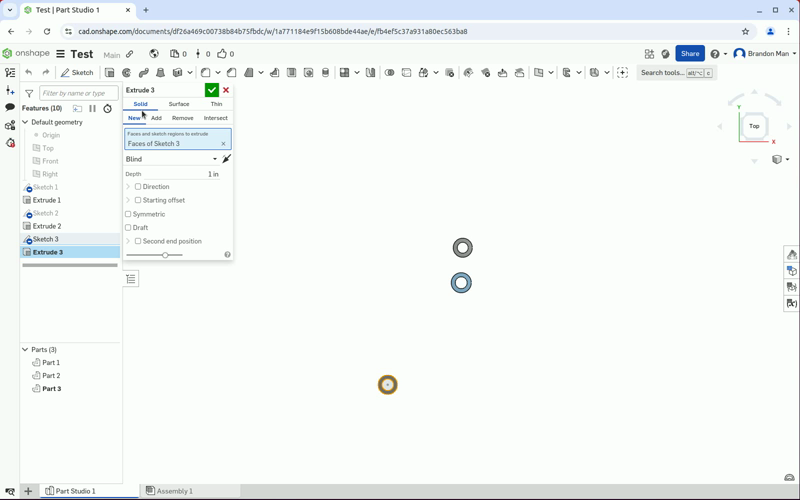
mouse_move(137, 120)
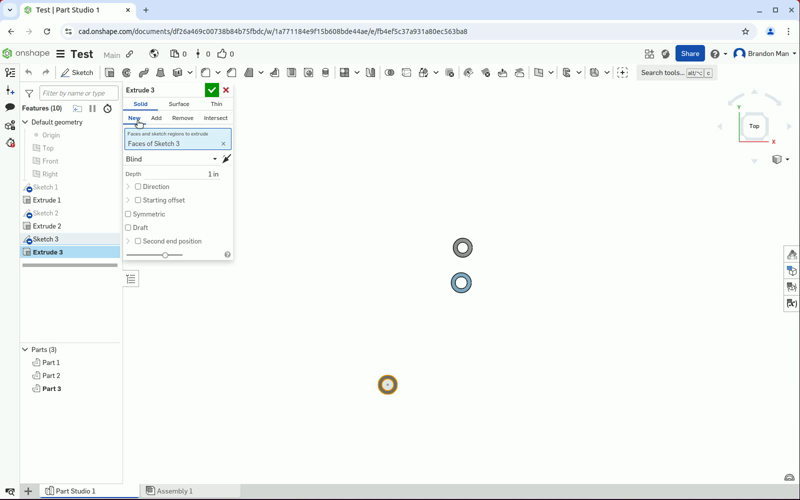
click(137, 120)
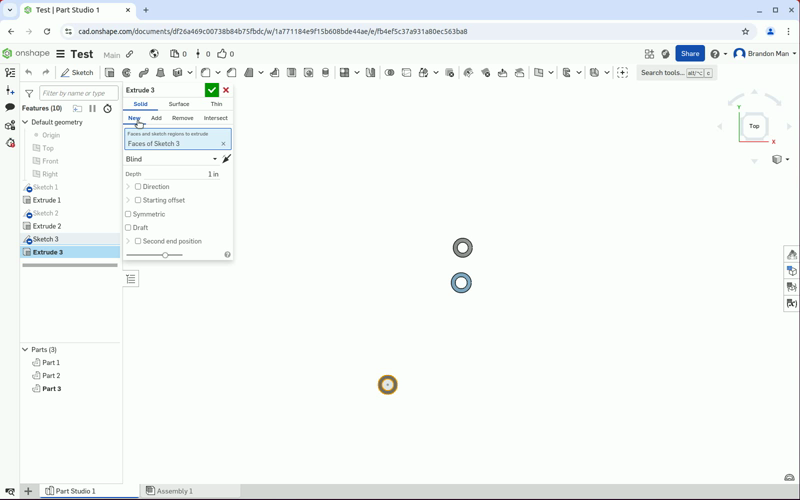
key(tab, 4)
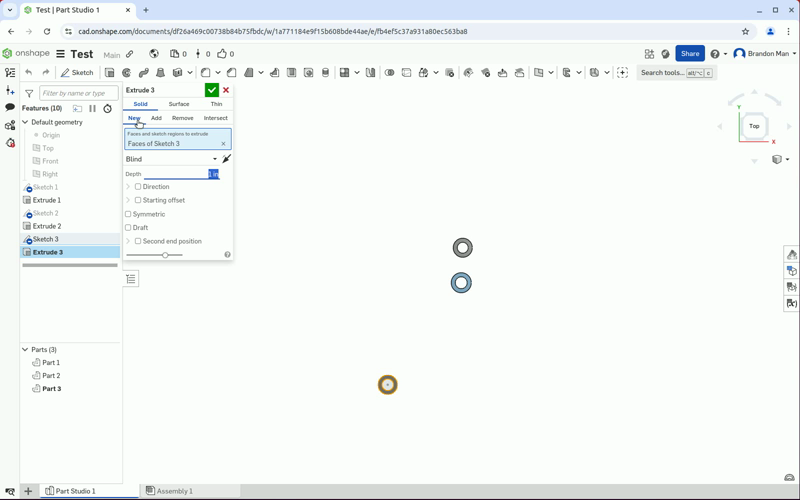
text(7.462)
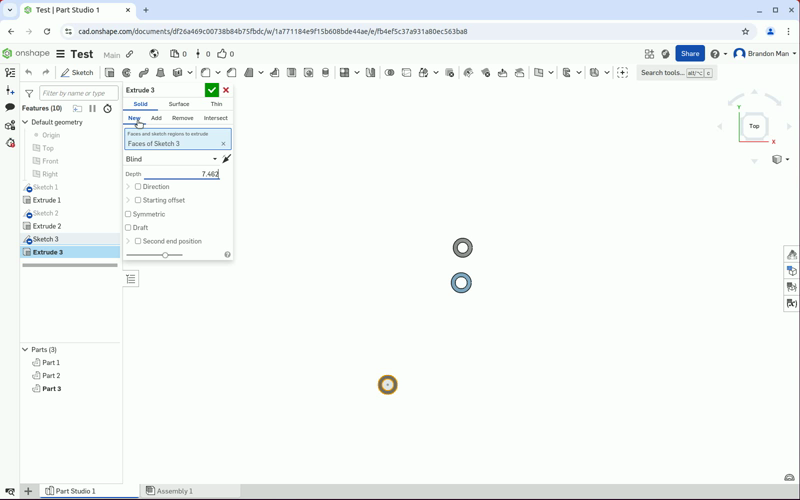
key(enter)
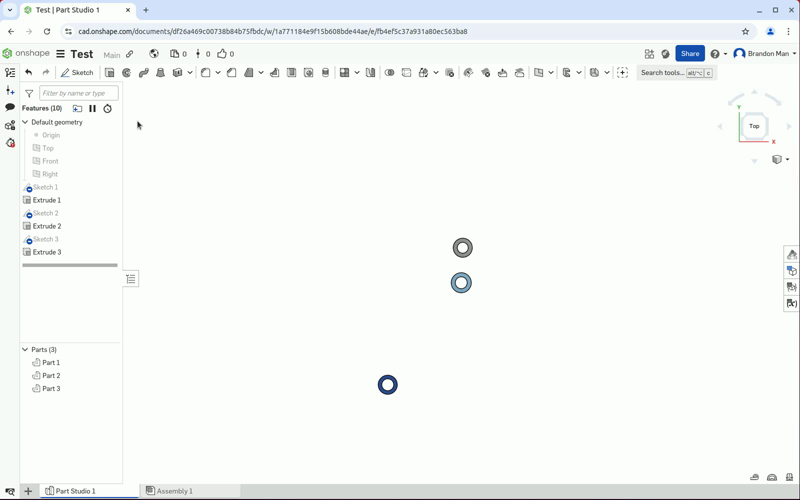
key(shift+h)
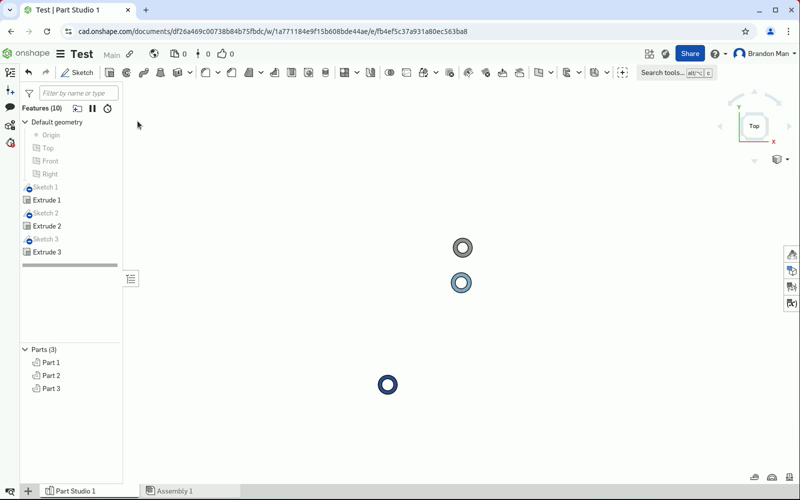
key(shift+h)
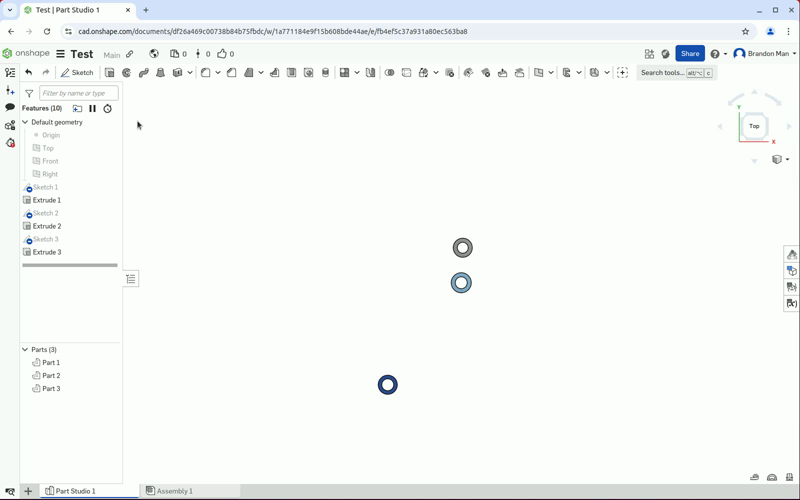
mouse_move(73, 189)
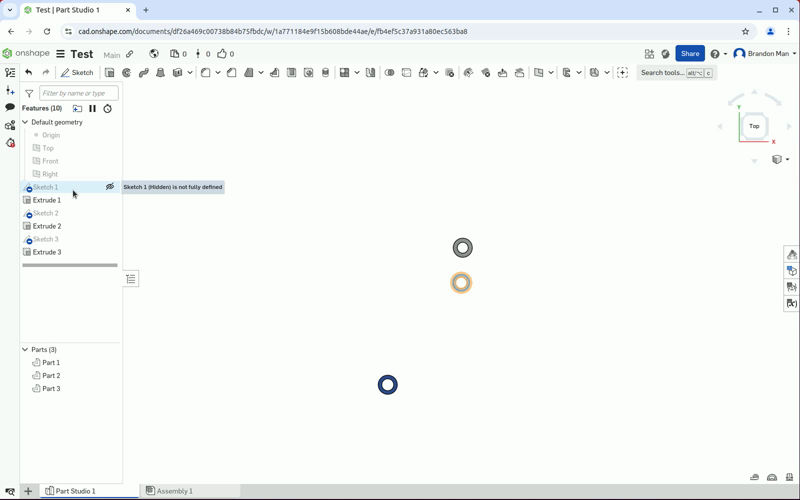
click(73, 189)
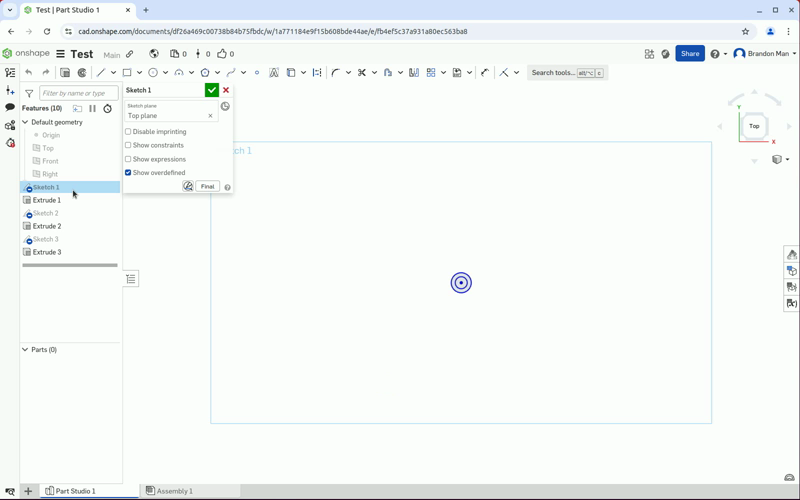
mouse_move(229, 92)
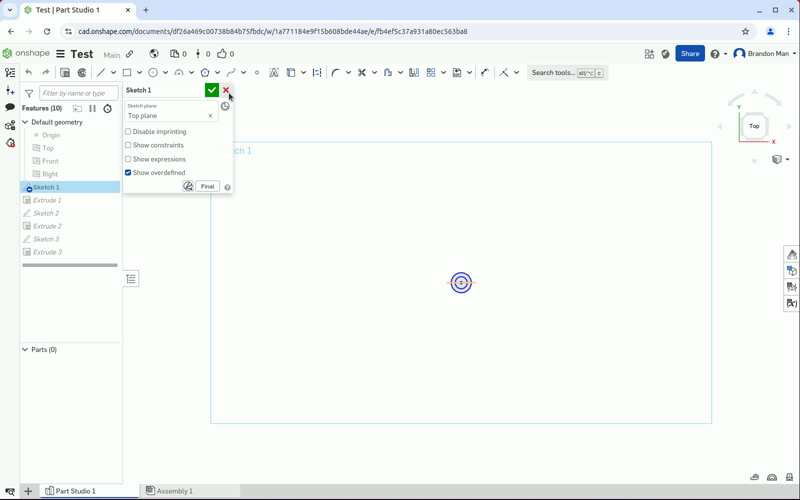
click(229, 92)
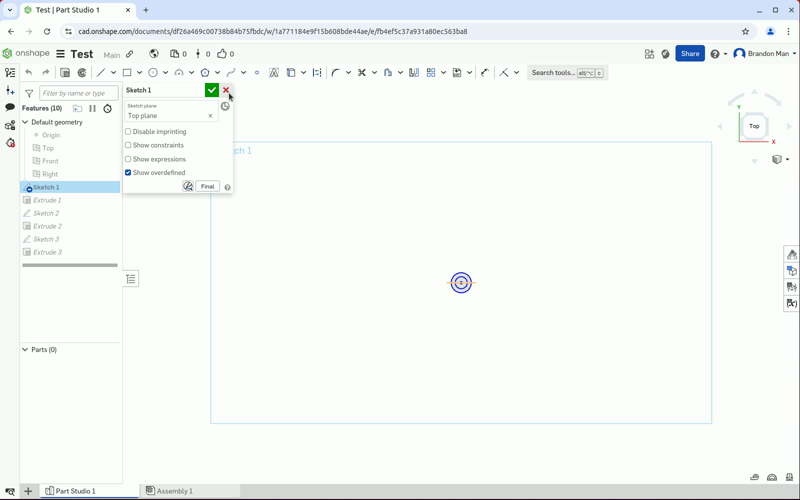
key(shift+s)
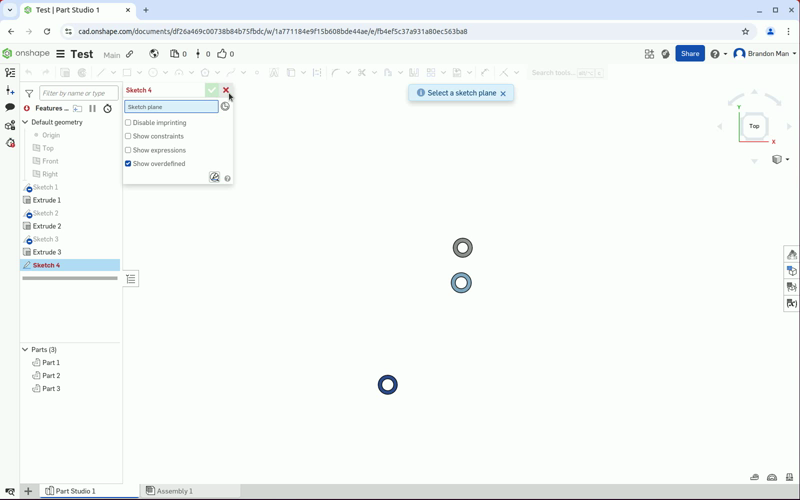
mouse_move(73, 150)
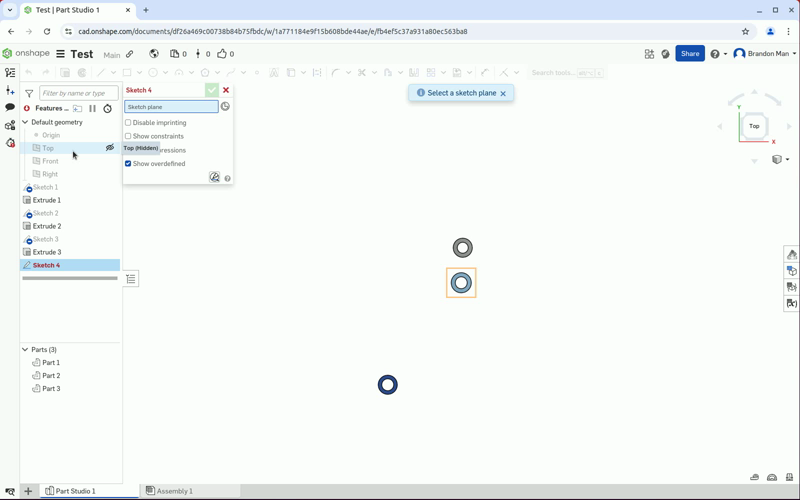
click(73, 150)
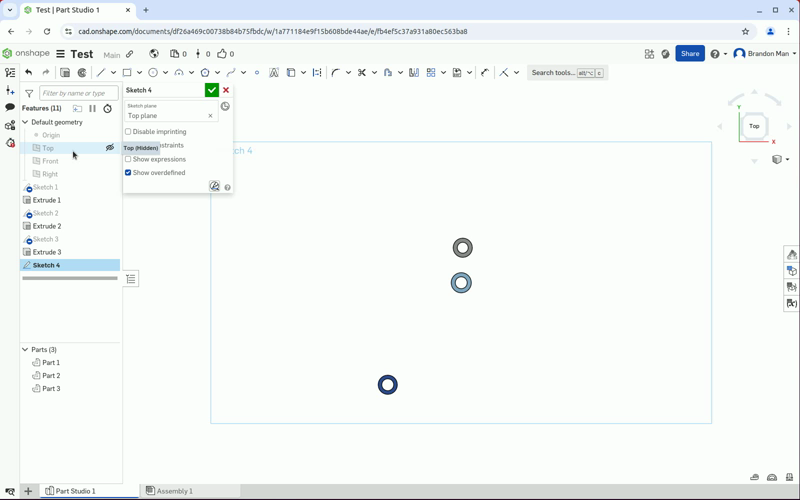
mouse_move(73, 352)
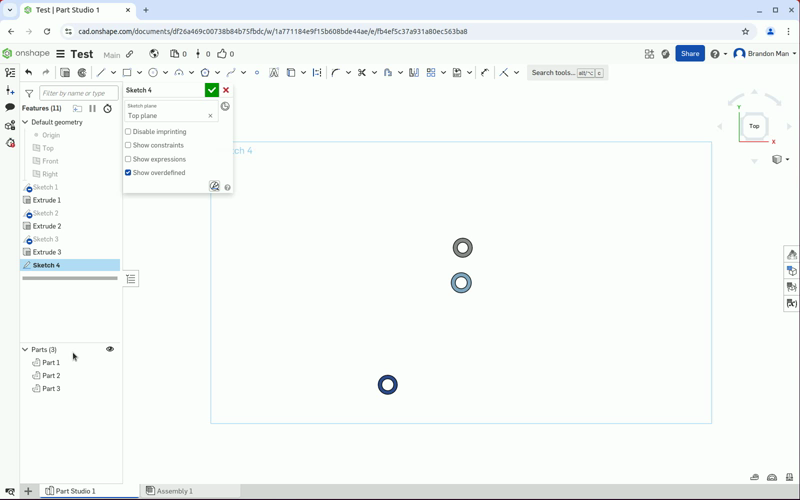
key(y)
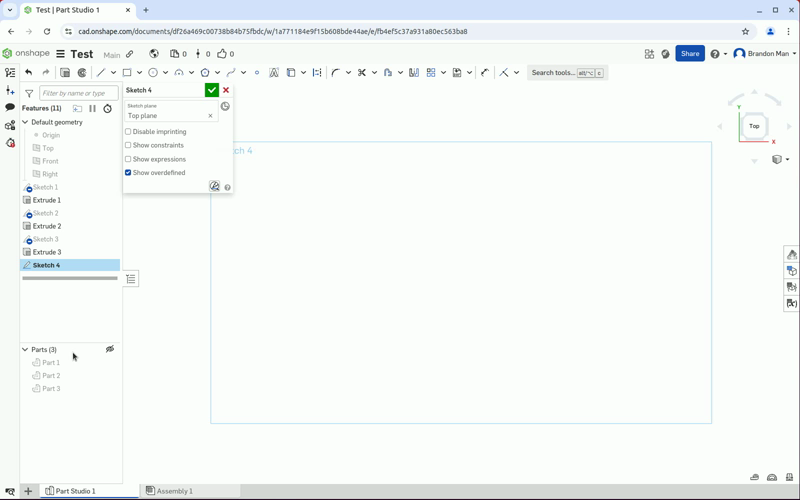
key(c)
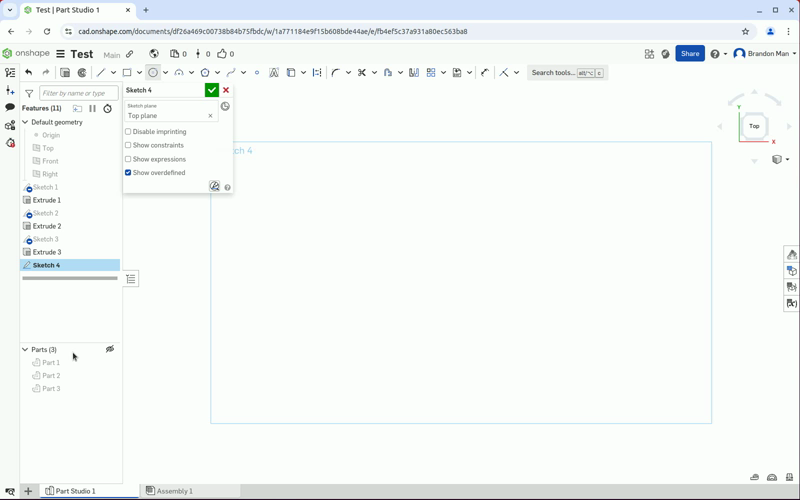
key_down(shift)
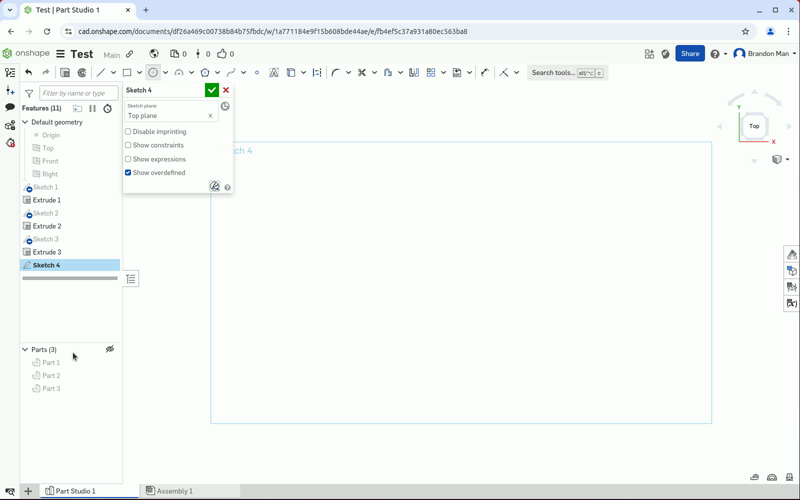
mouse_move(444, 386)
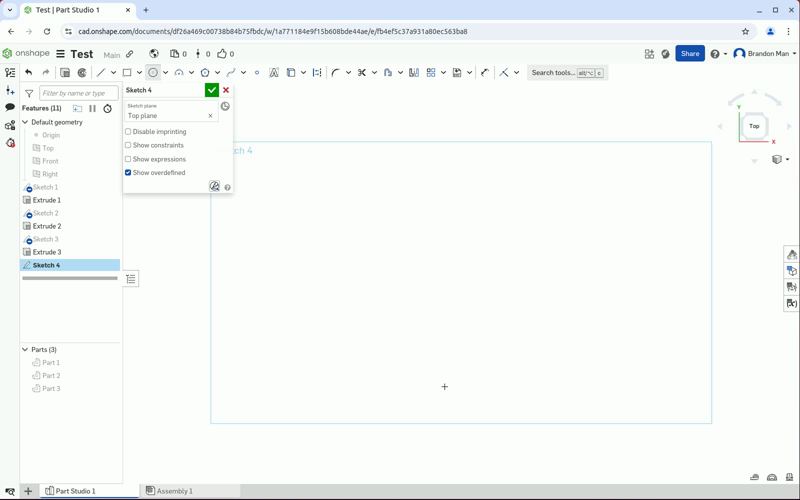
click(444, 386)
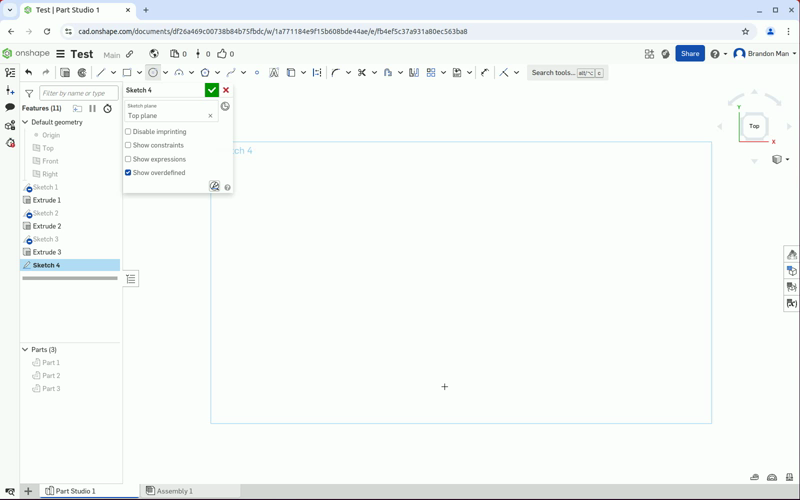
key_up(shift)
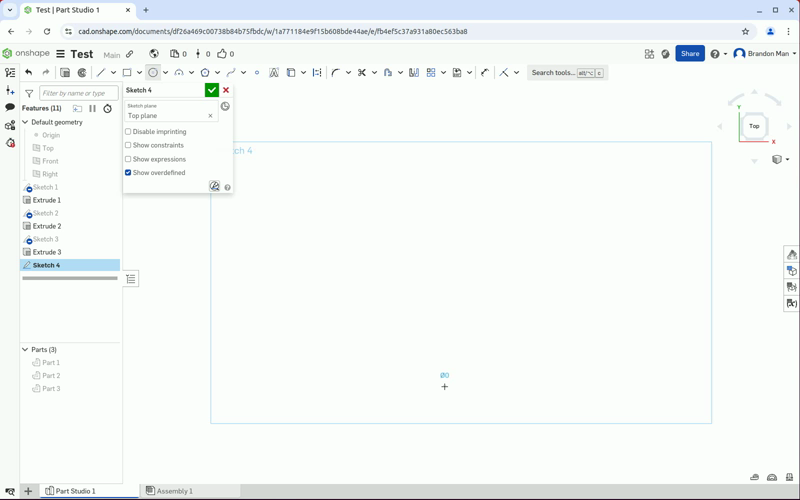
mouse_move(454, 386)
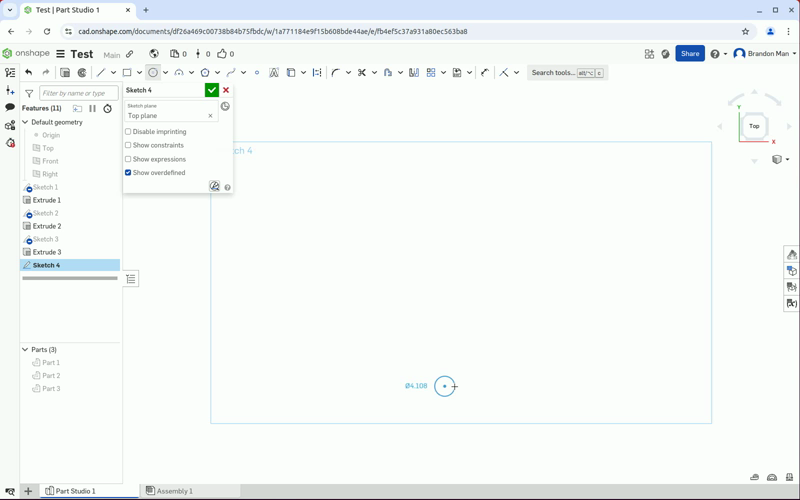
click(454, 386)
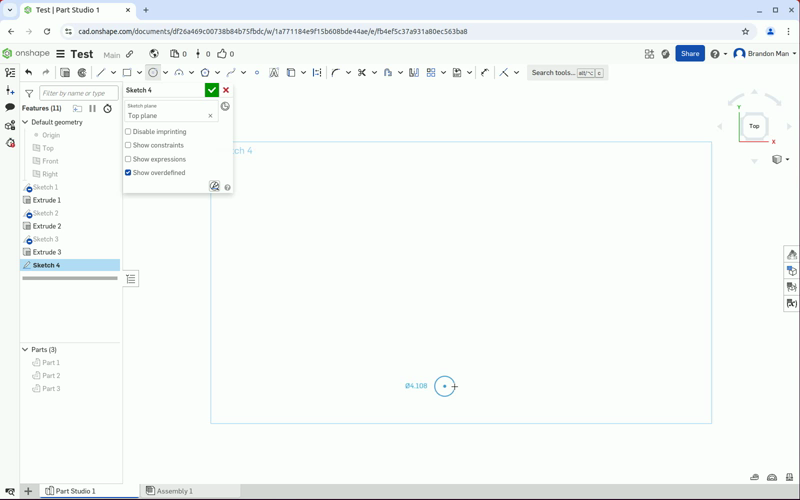
key(esc)
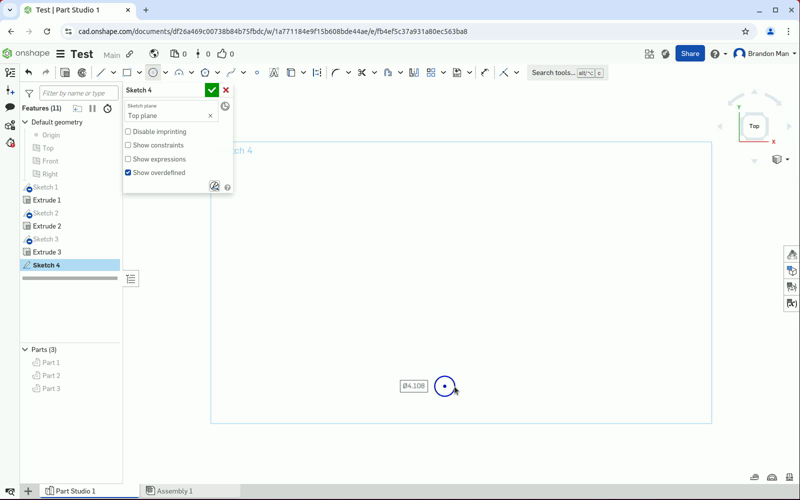
key(c)
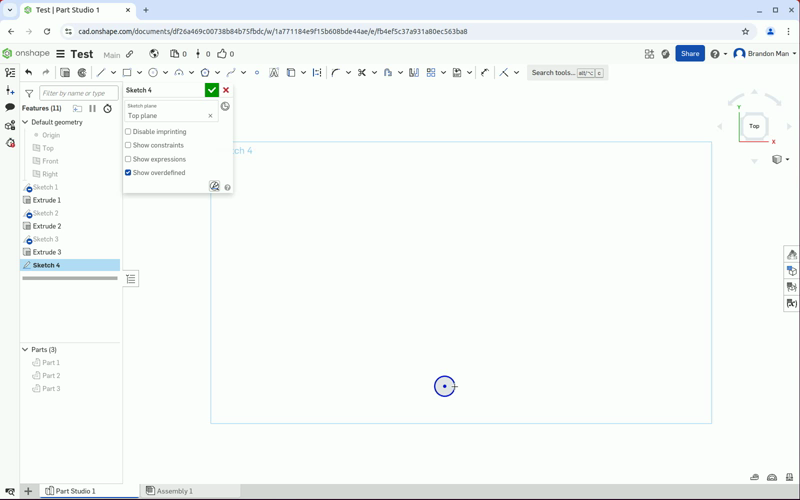
key_down(shift)
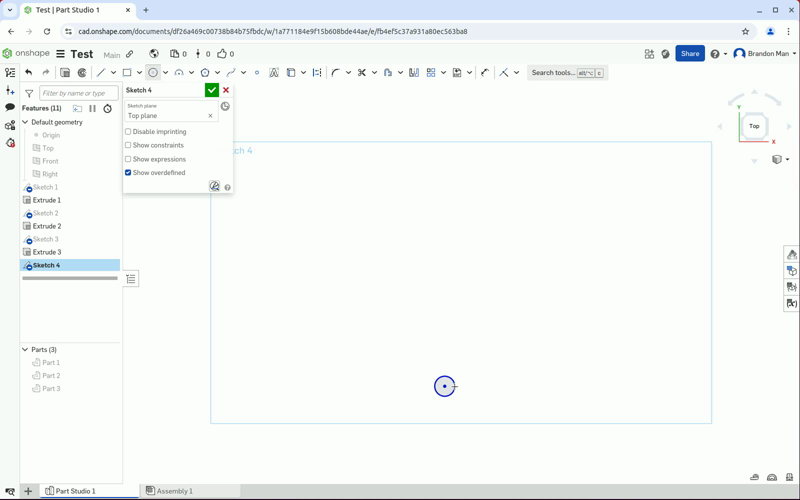
mouse_move(444, 386)
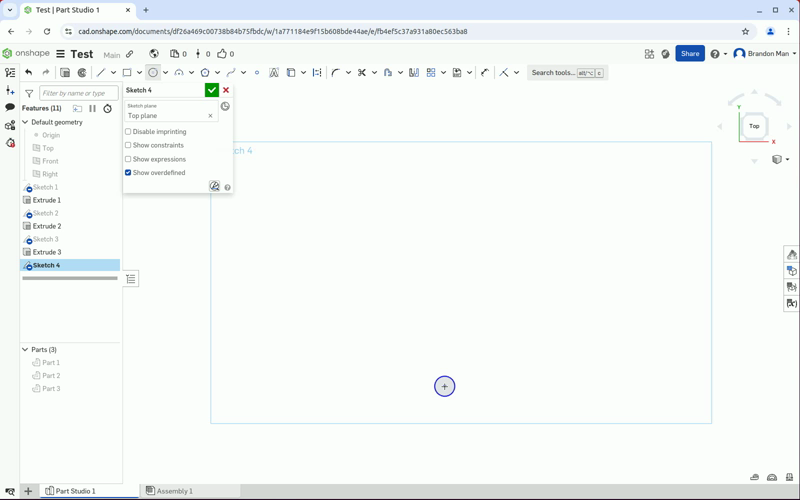
click(444, 386)
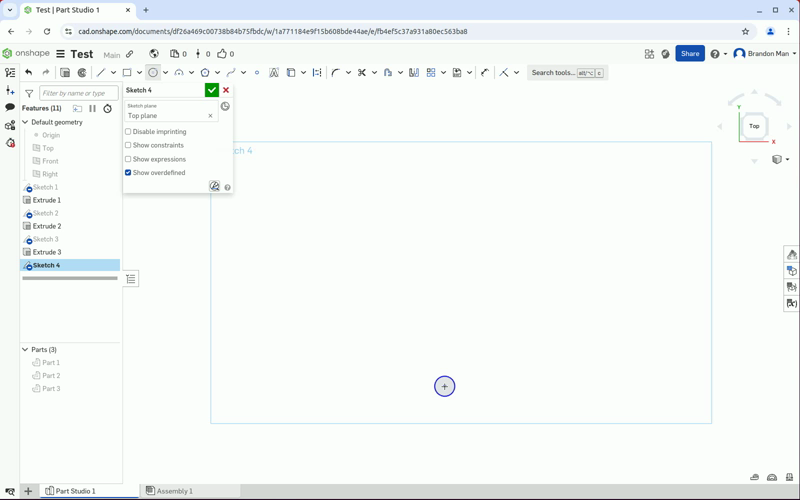
key_up(shift)
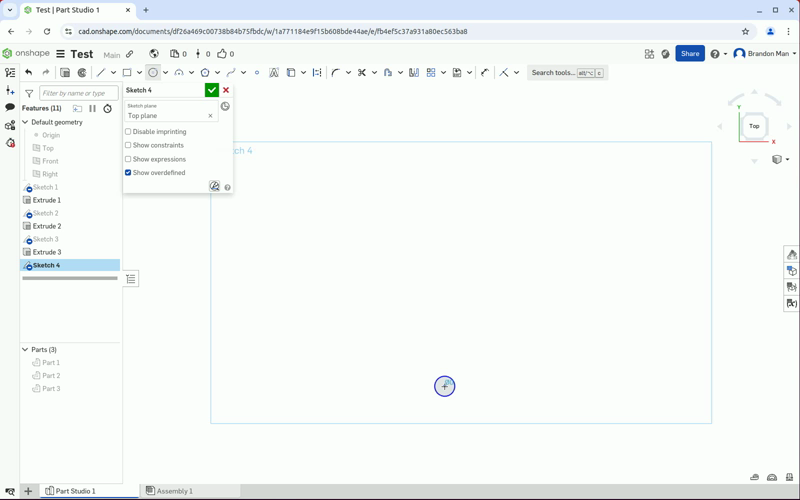
mouse_move(450, 386)
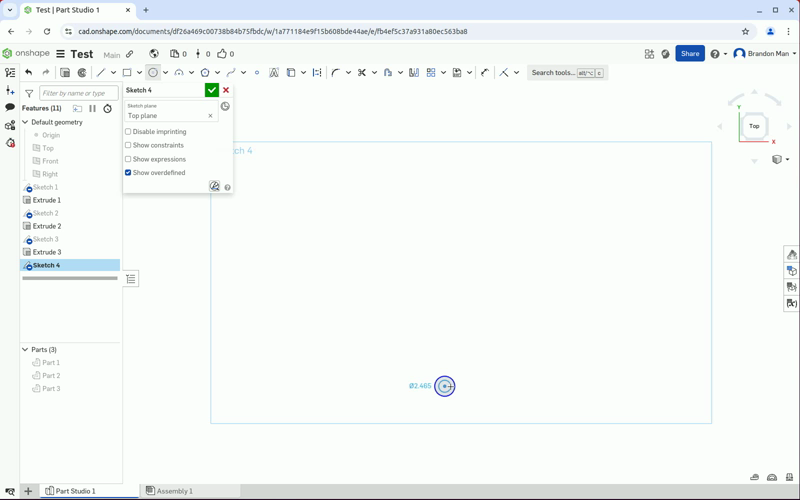
scroll(6)
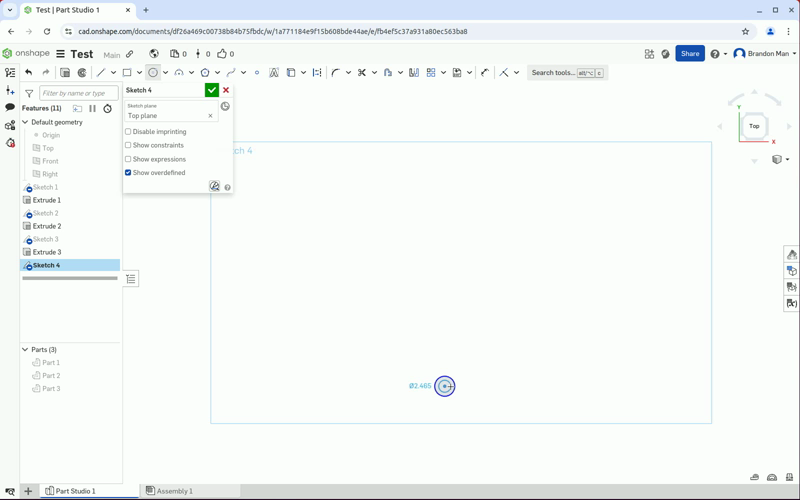
scroll(6)
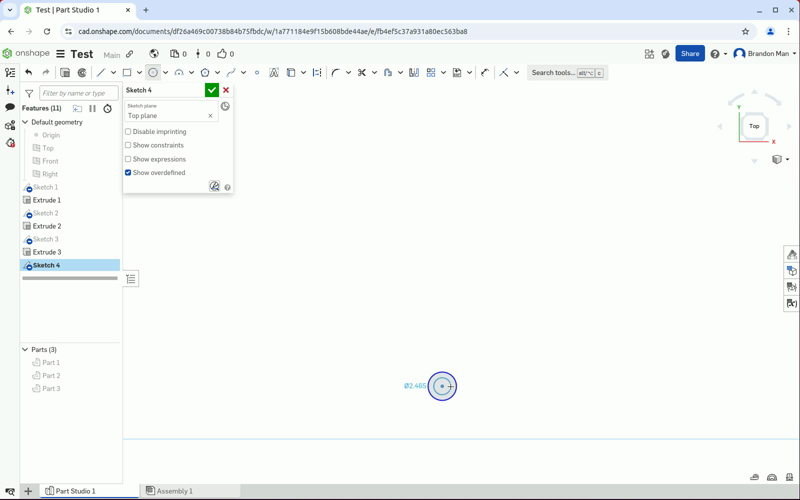
scroll(6)
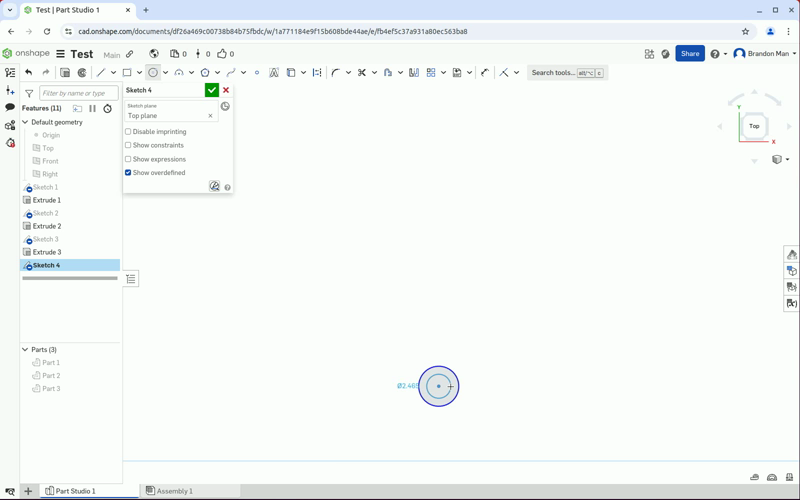
scroll(6)
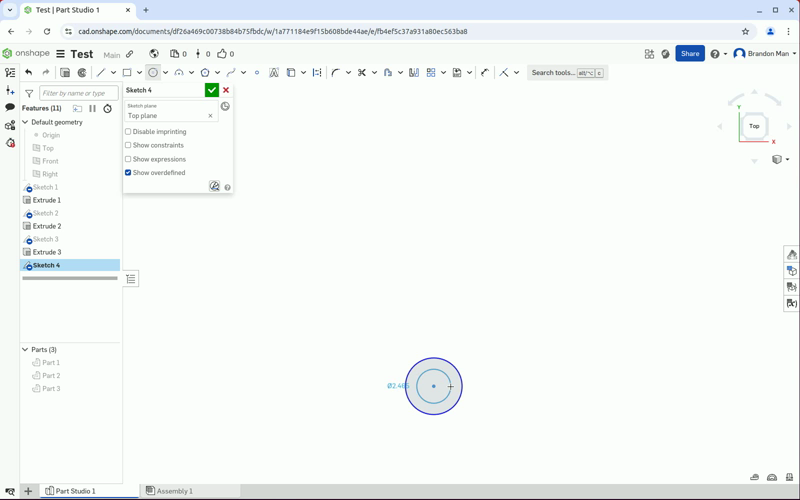
scroll(6)
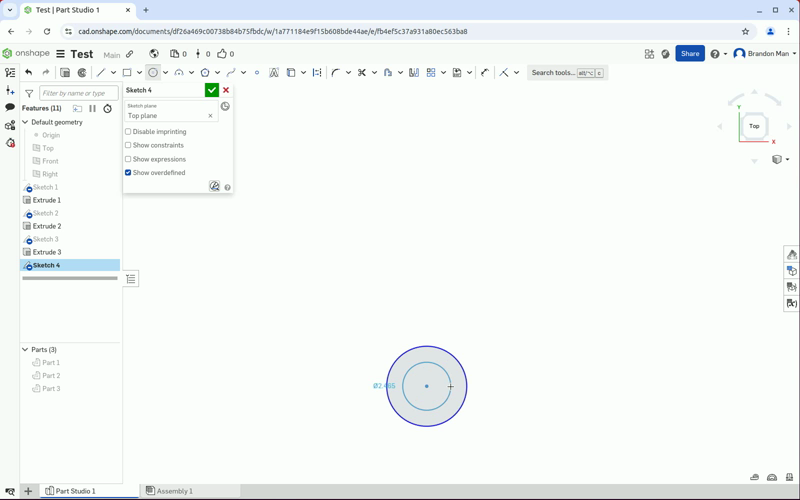
scroll(6)
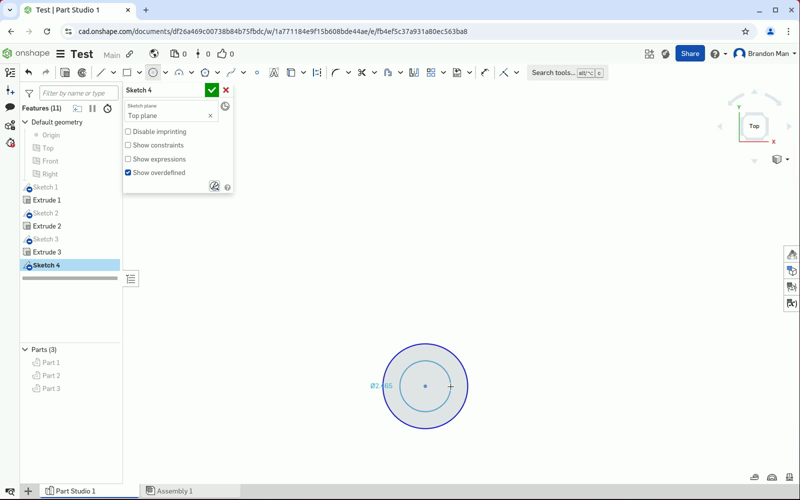
scroll(6)
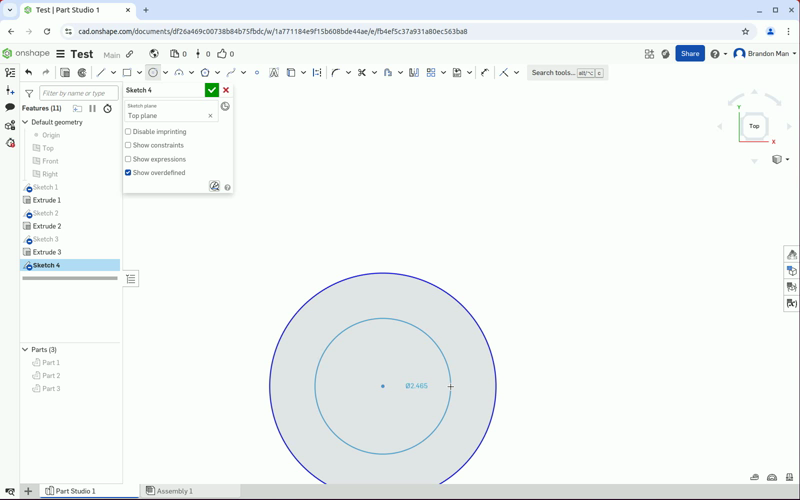
click(450, 386)
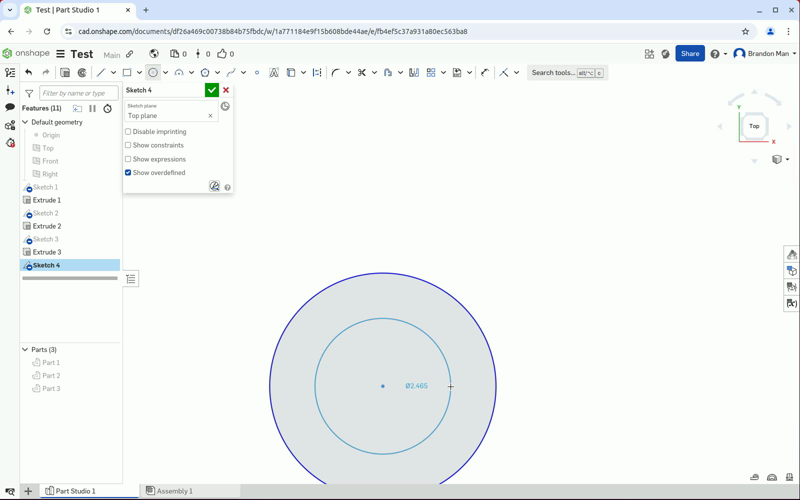
scroll(-6)
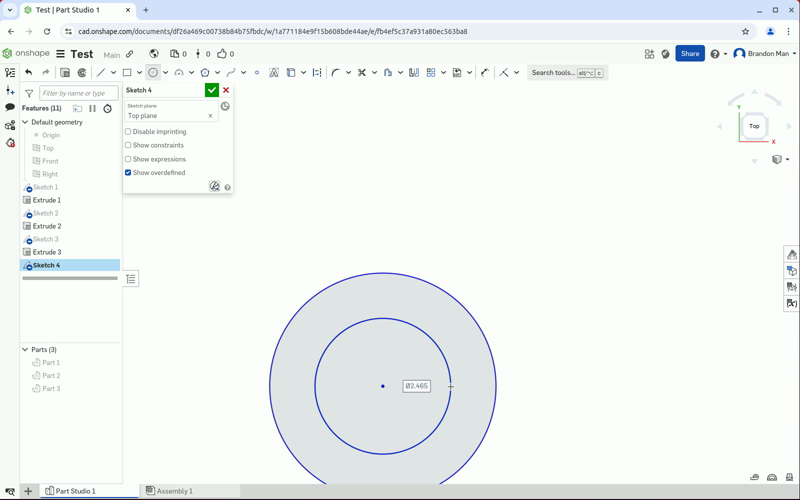
scroll(-6)
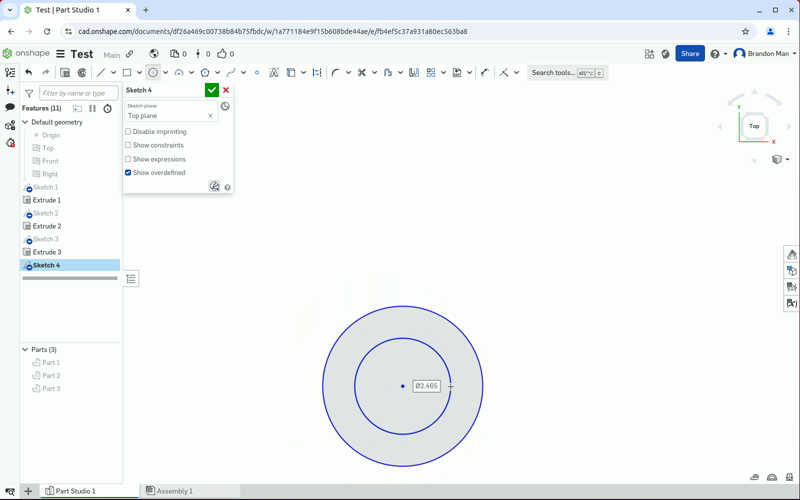
scroll(-6)
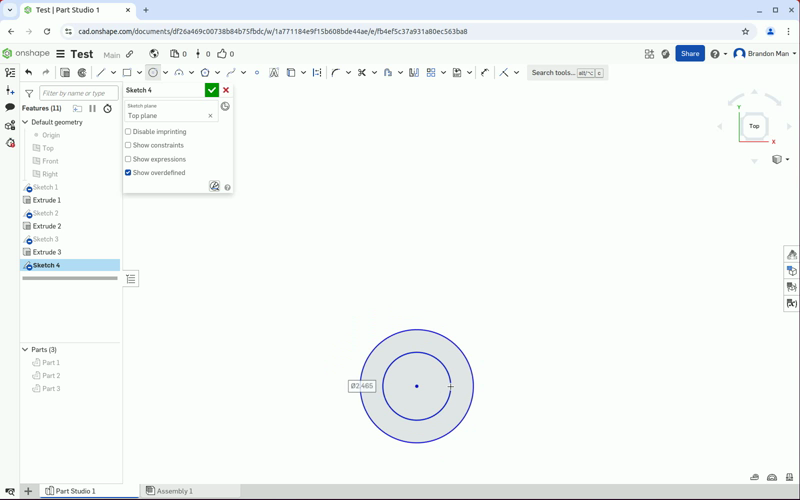
scroll(-6)
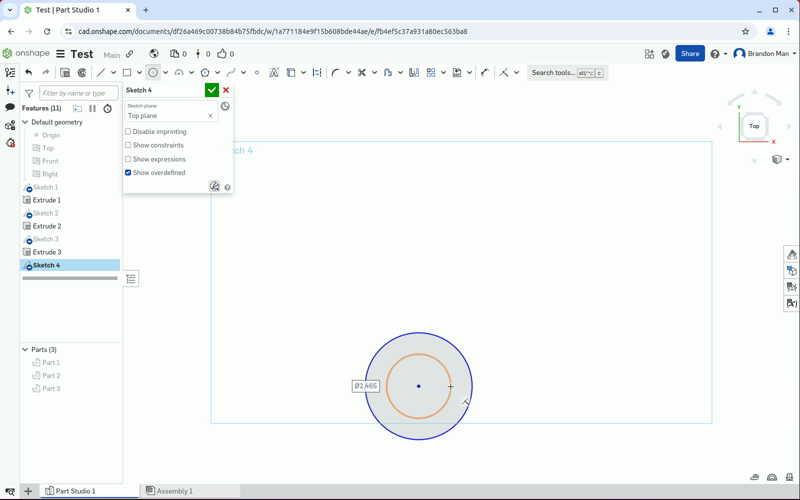
scroll(-6)
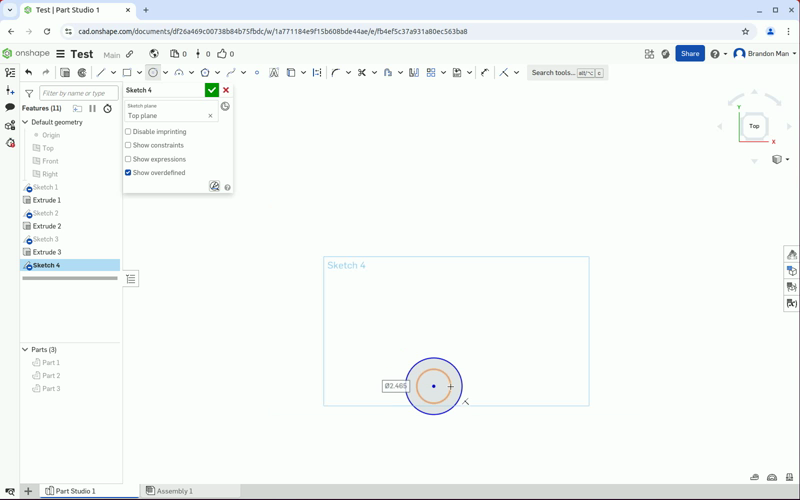
scroll(-6)
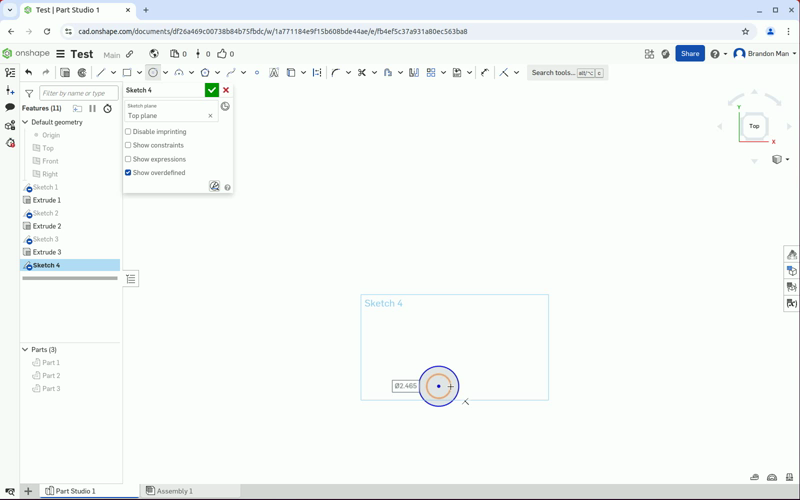
scroll(-6)
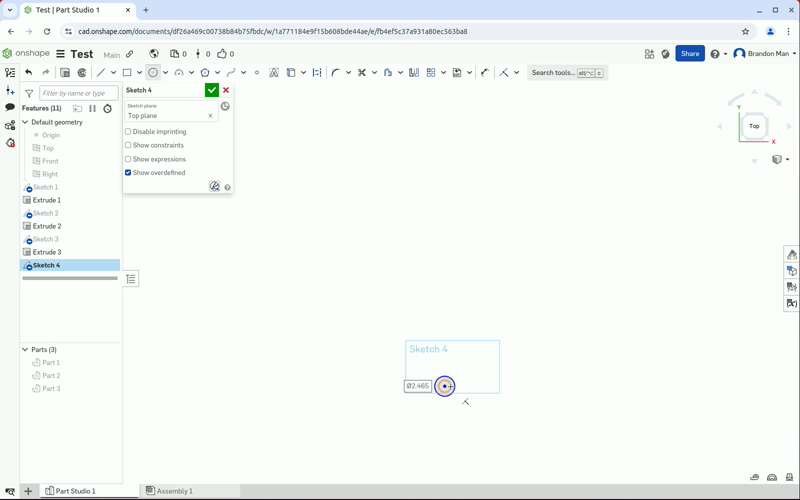
key(esc)
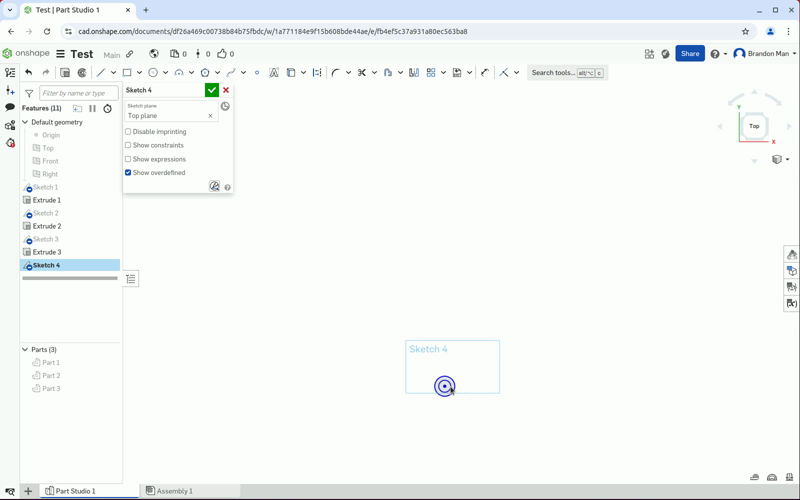
mouse_move(443, 377)
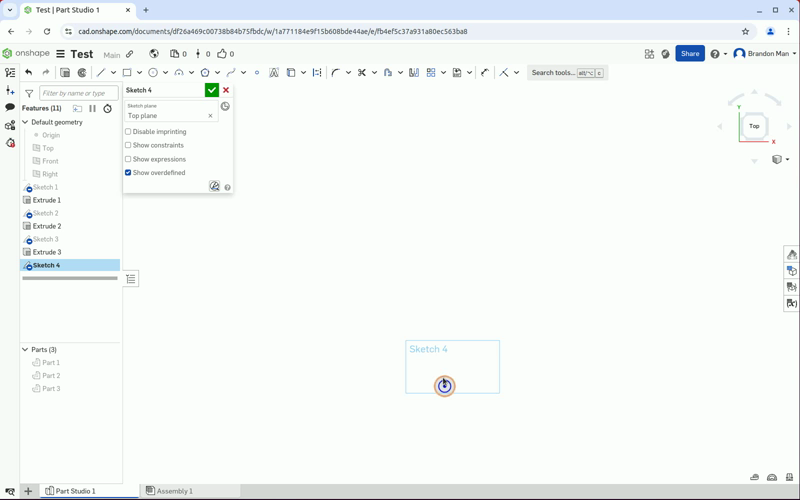
scroll(6)
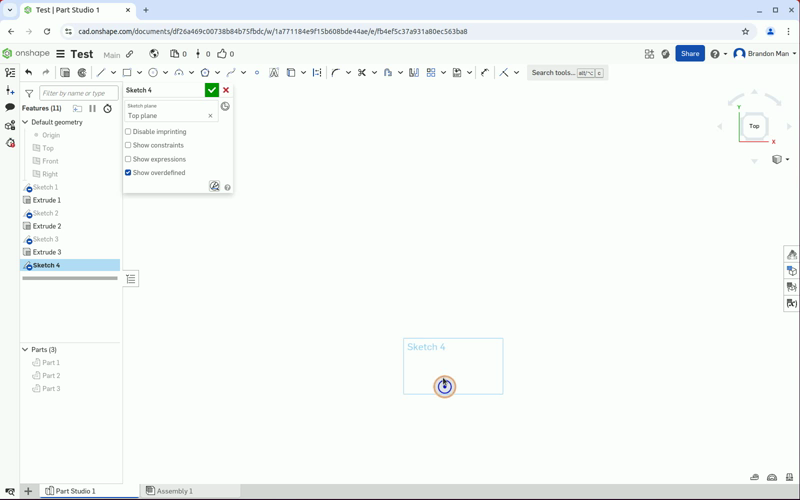
scroll(6)
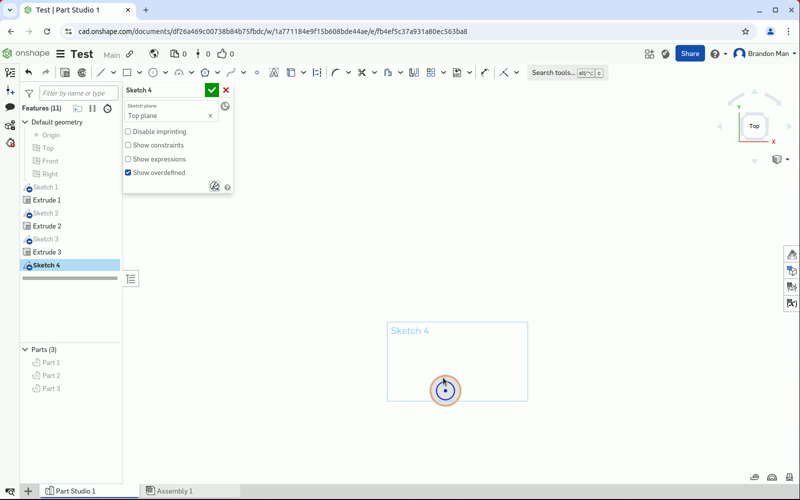
scroll(6)
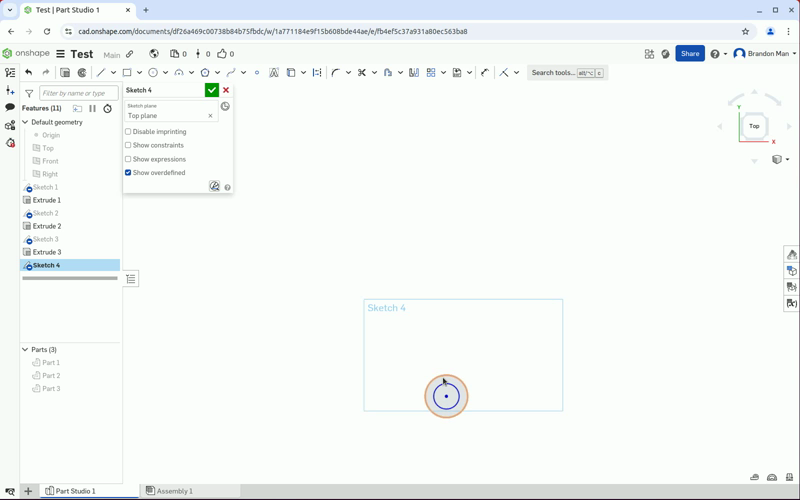
scroll(6)
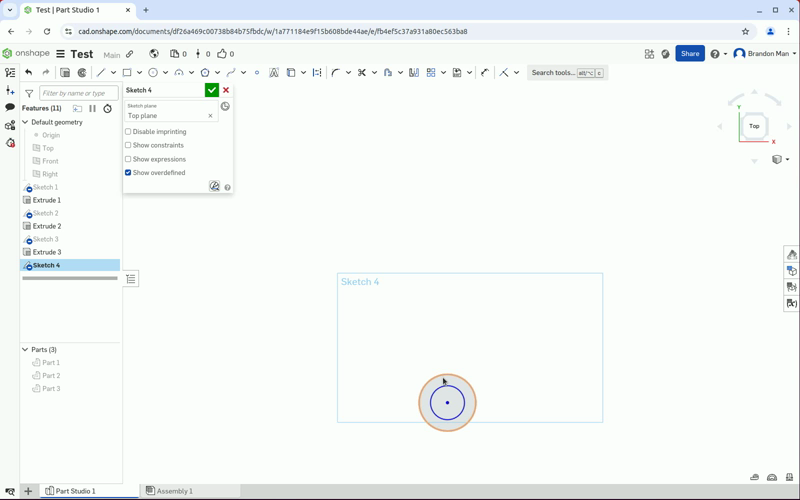
scroll(6)
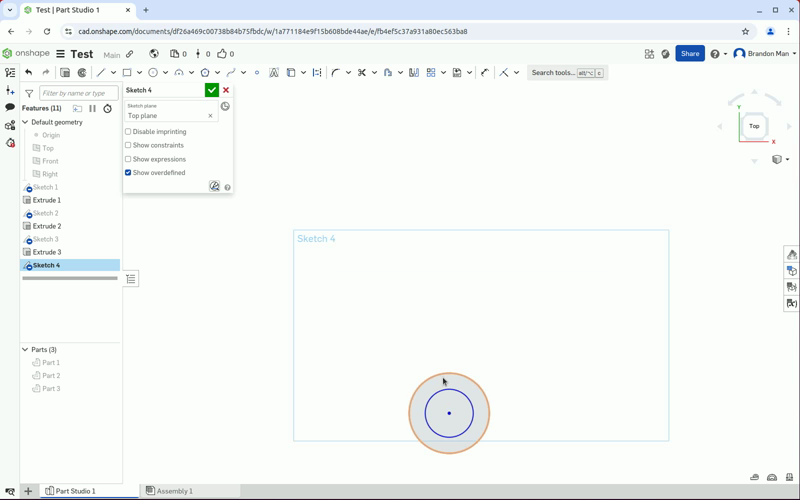
scroll(6)
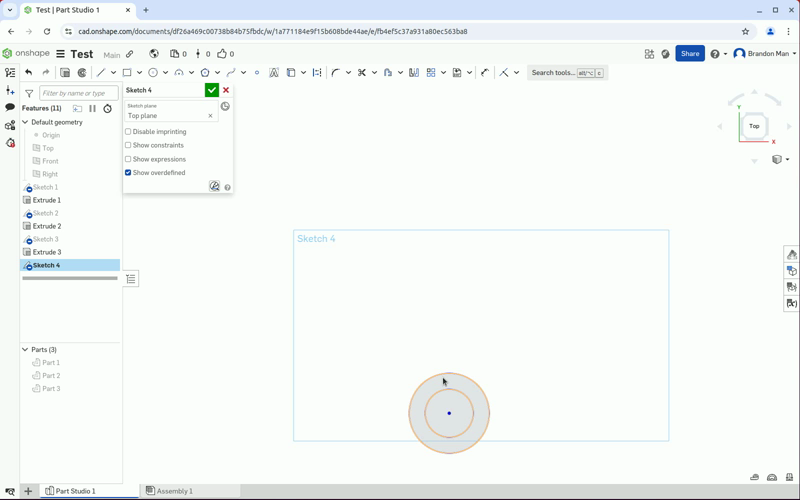
scroll(6)
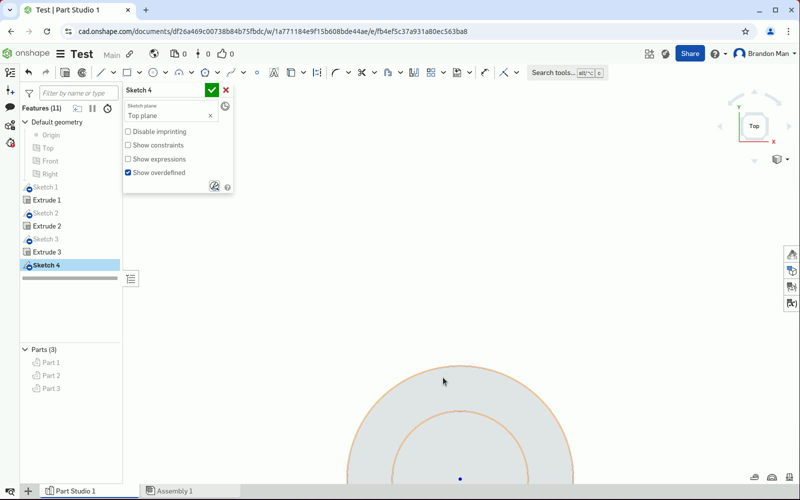
click(443, 377)
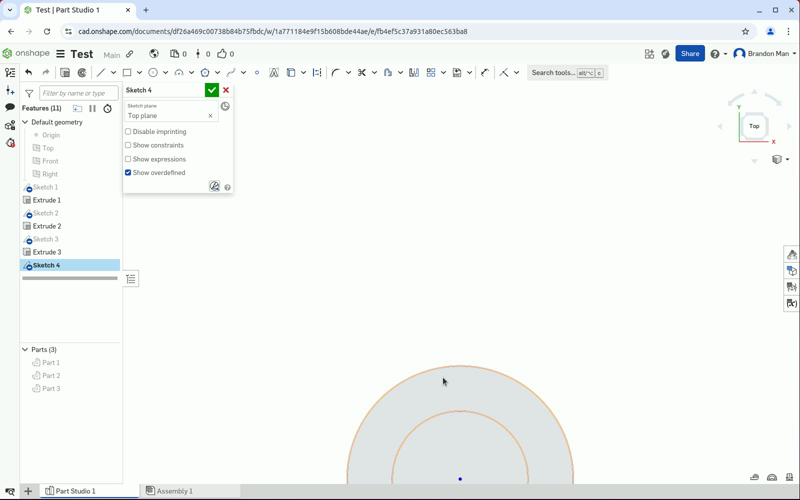
scroll(-6)
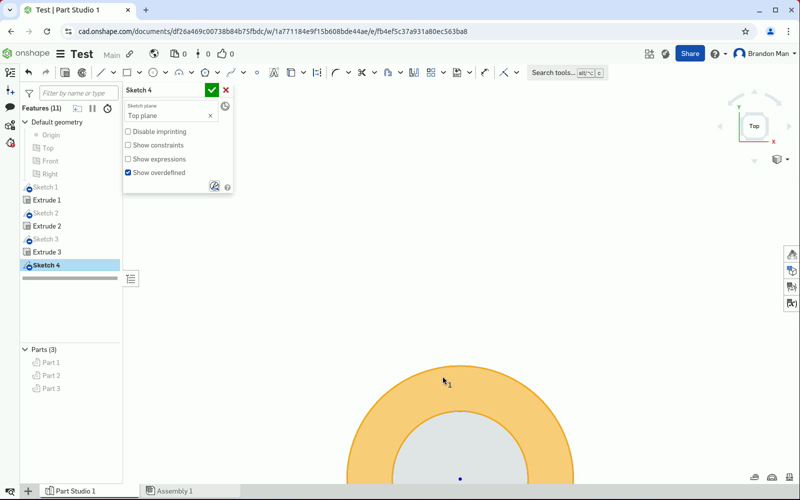
scroll(-6)
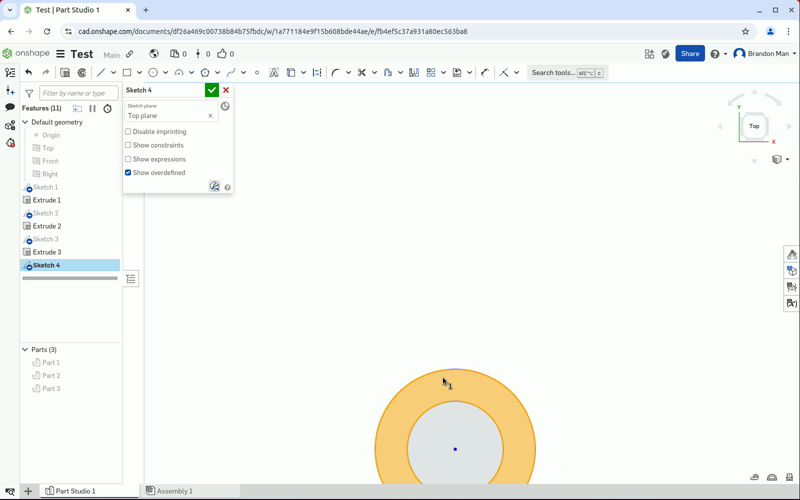
scroll(-6)
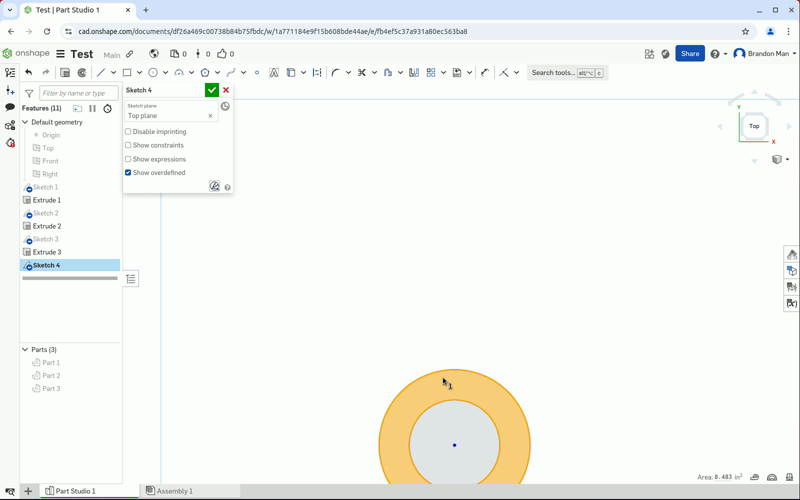
scroll(-6)
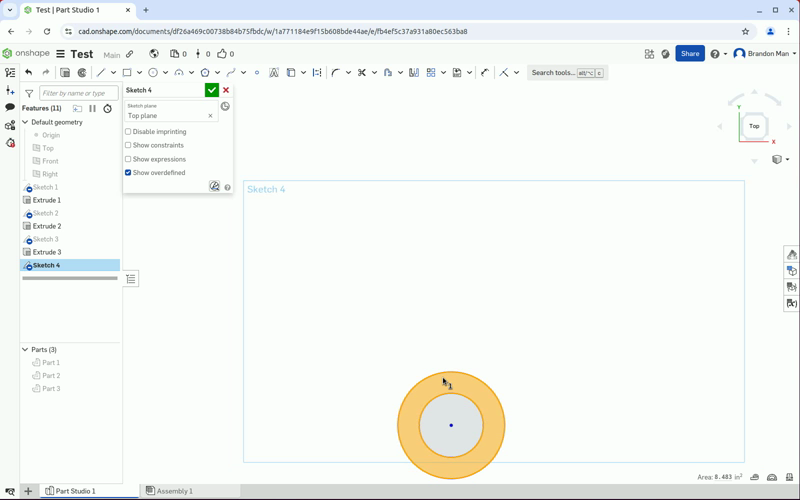
scroll(-6)
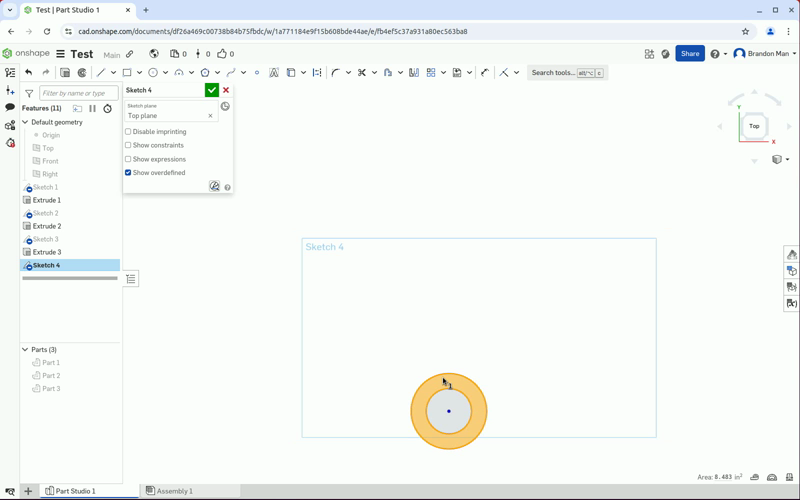
scroll(-6)
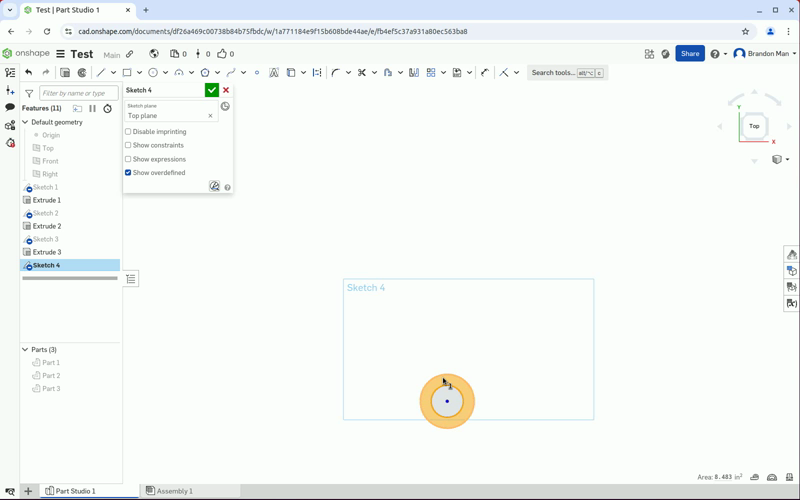
scroll(-6)
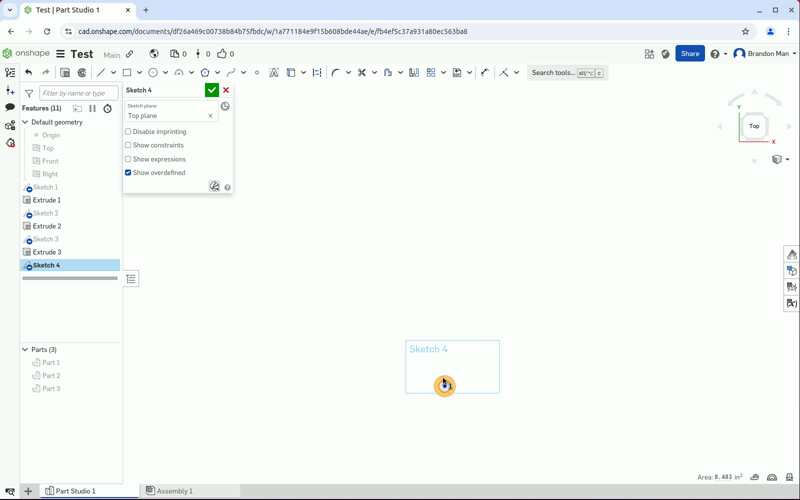
mouse_move(73, 352)
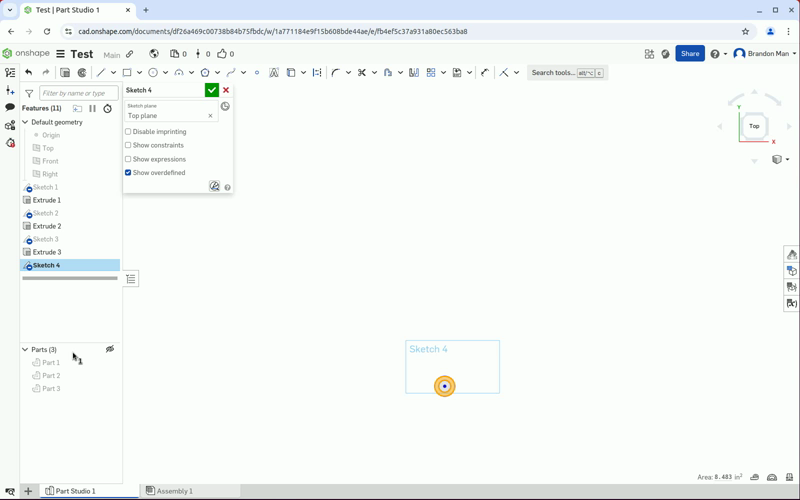
key(shift+y)
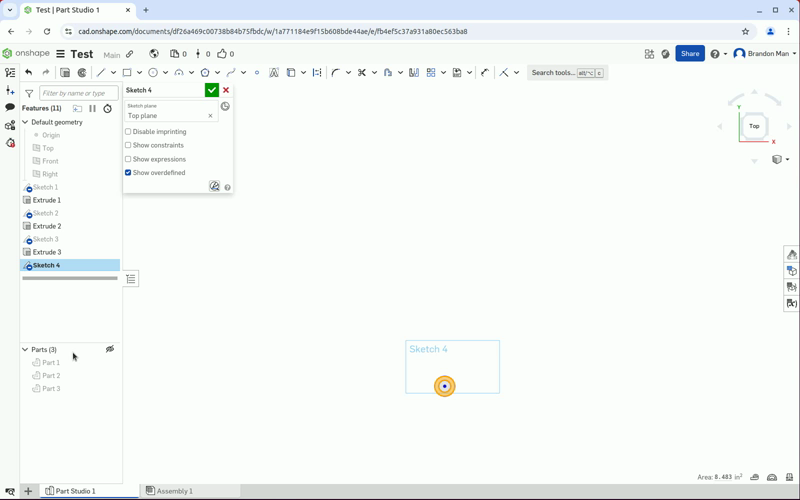
key(shift+e)
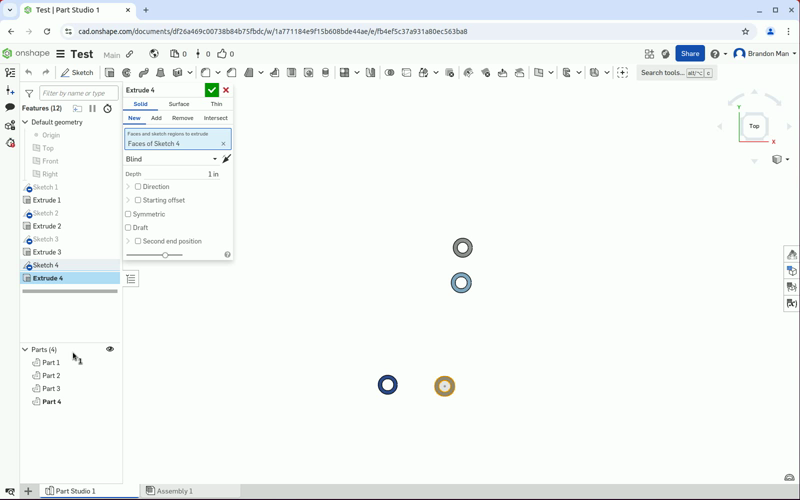
mouse_move(143, 106)
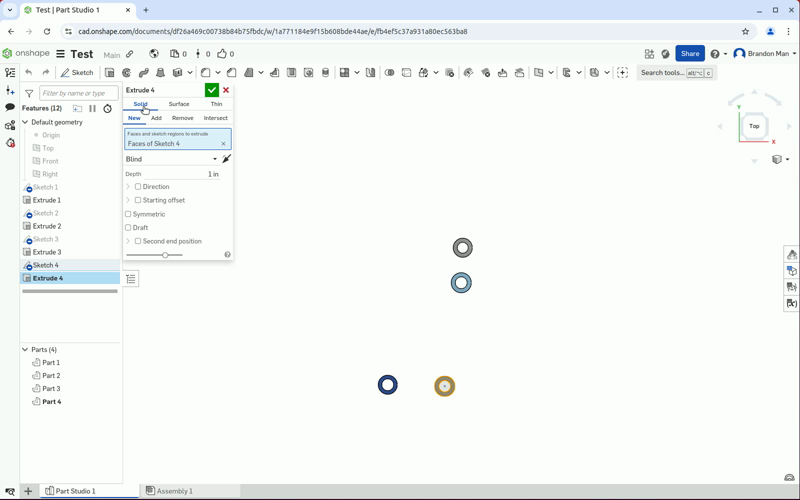
click(143, 106)
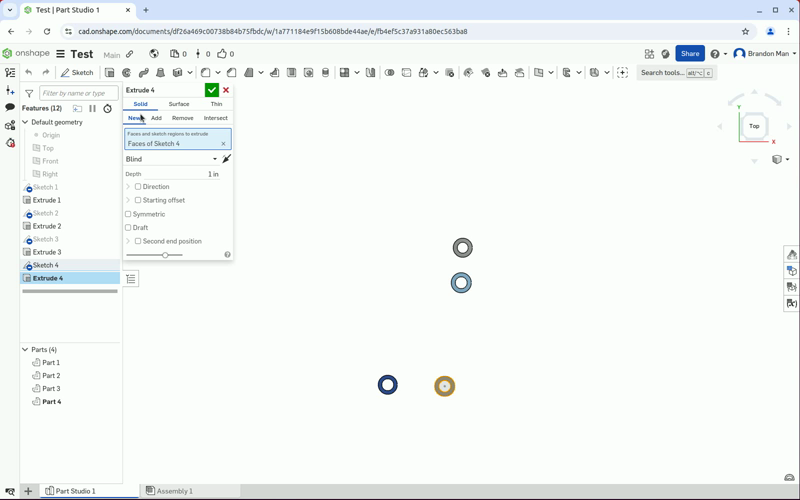
mouse_move(137, 120)
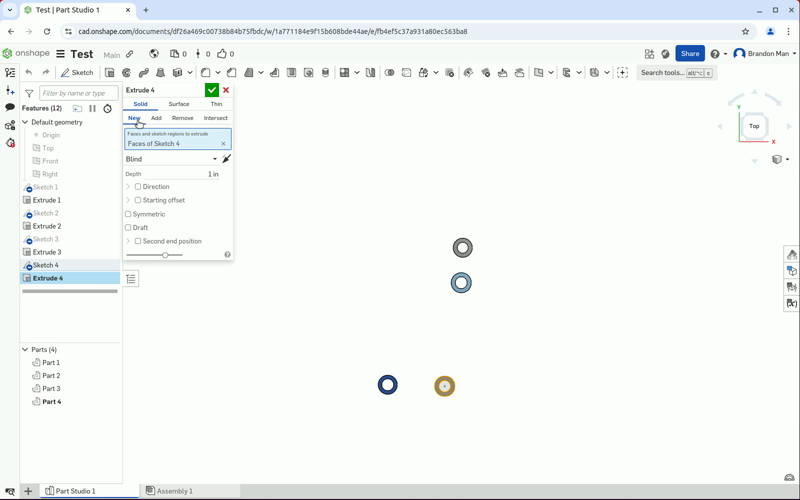
click(137, 120)
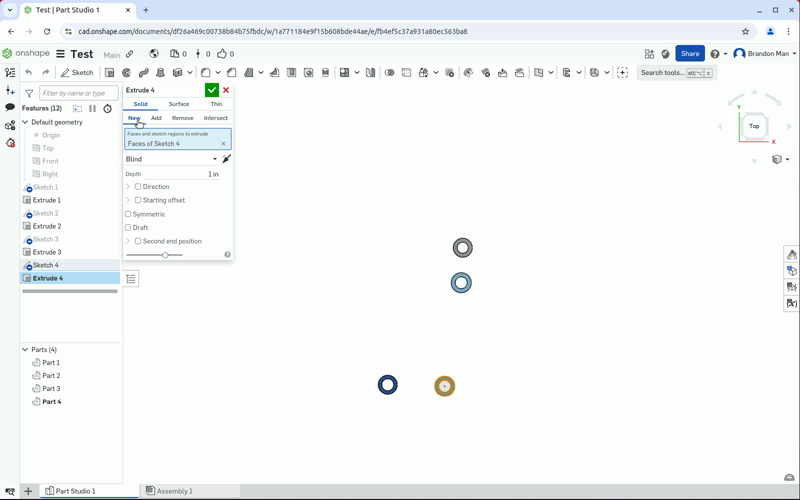
key(tab, 4)
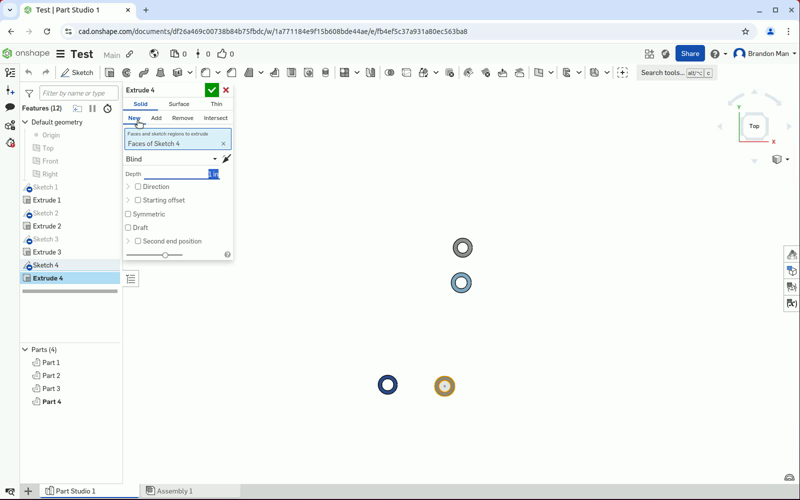
text(2.166)
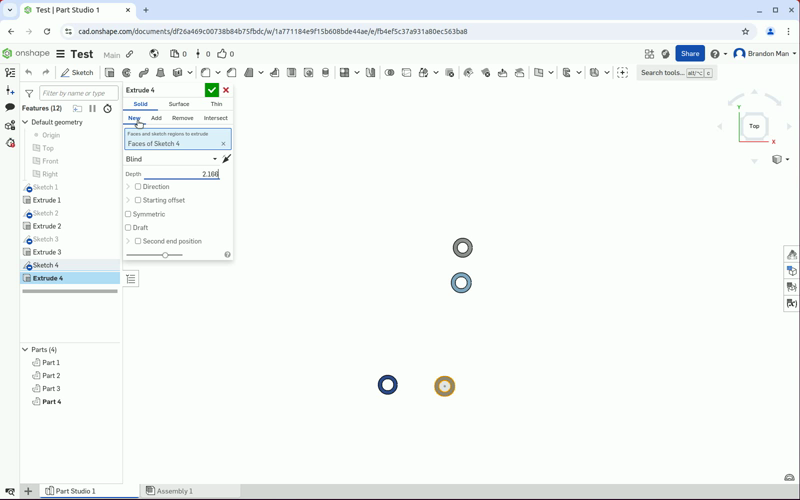
key(enter)
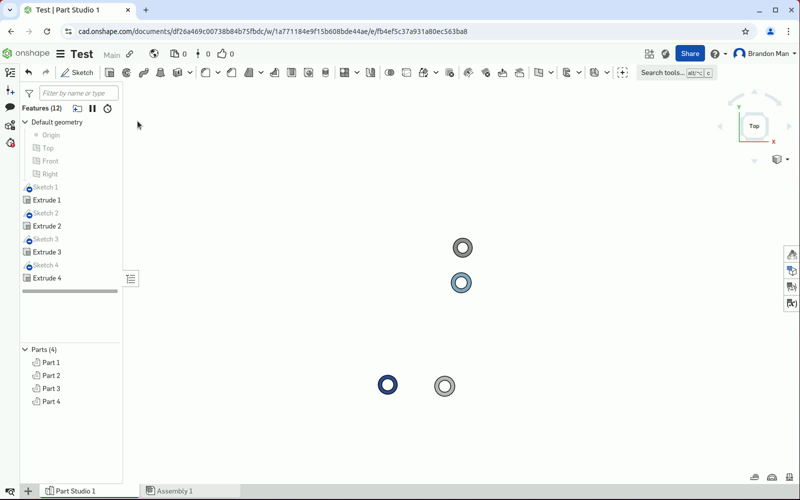
key(shift+h)
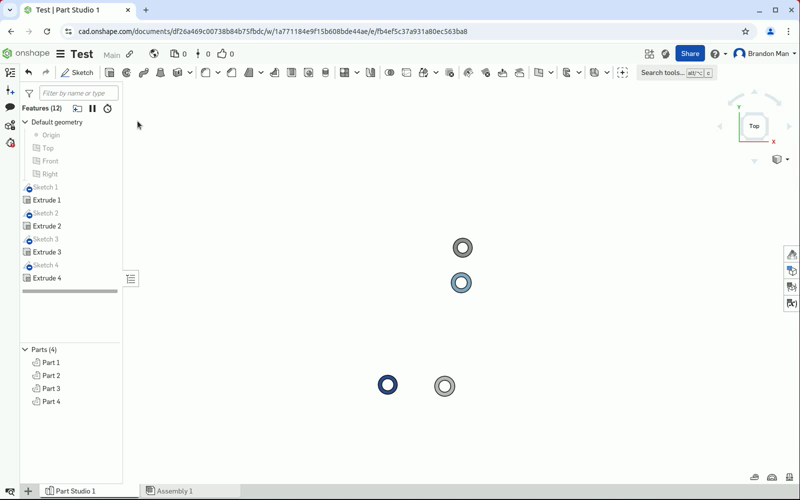
key(shift+h)
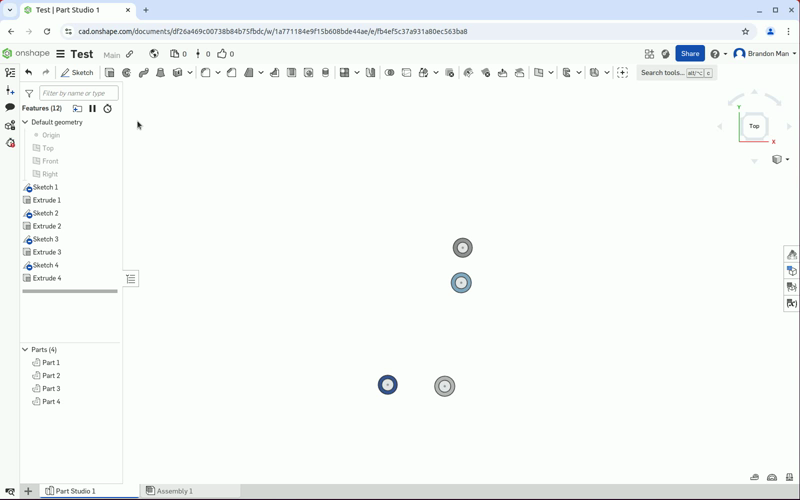
key(shift+7)
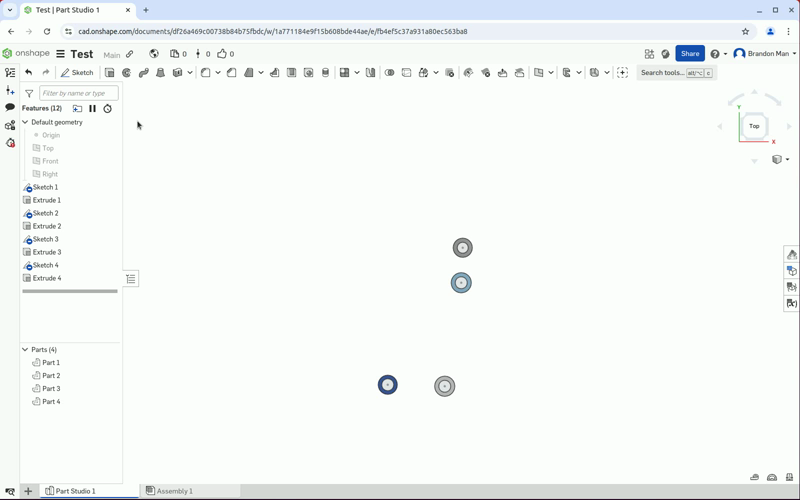
key(up, 3)
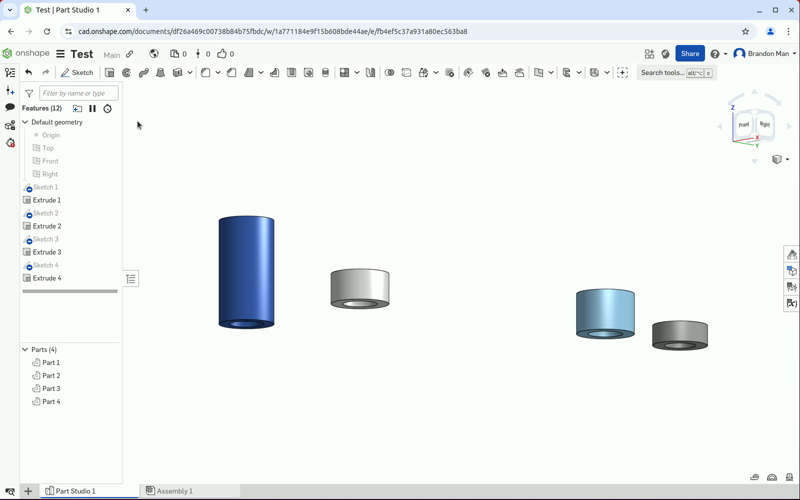
key(left, 3)
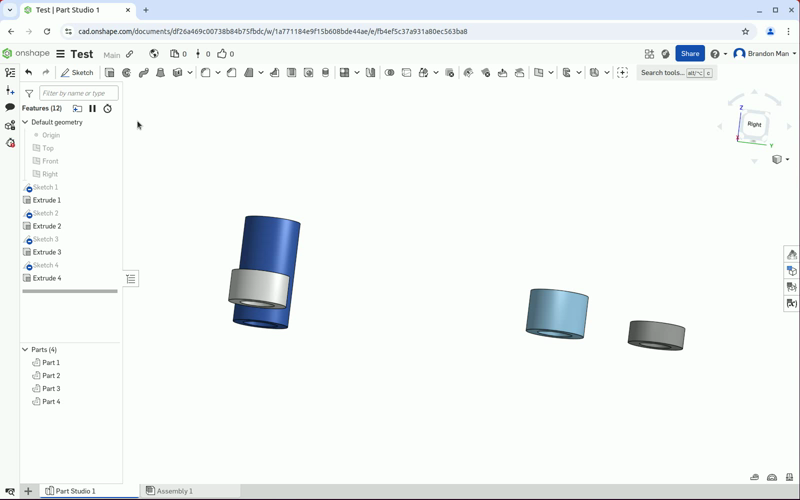
key(right, 3)
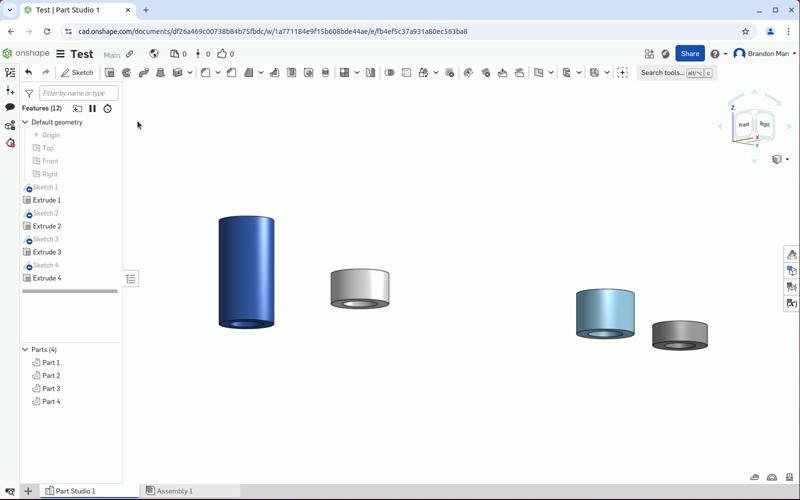
key(down, 3)
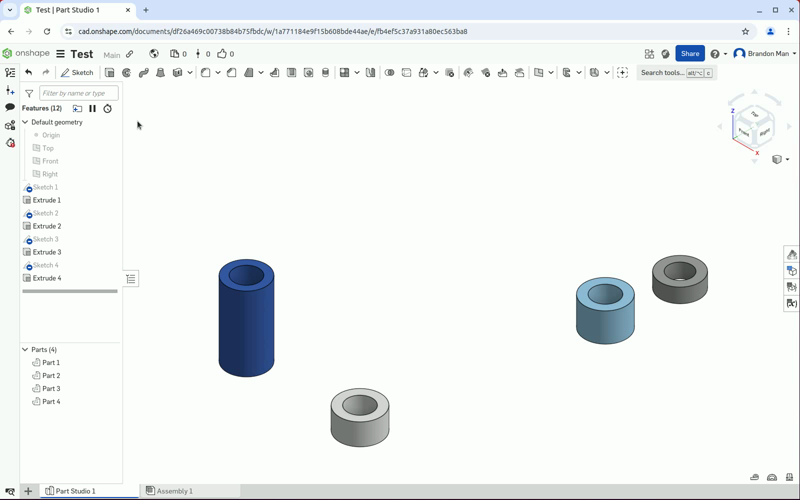
mouse_move(73, 189)
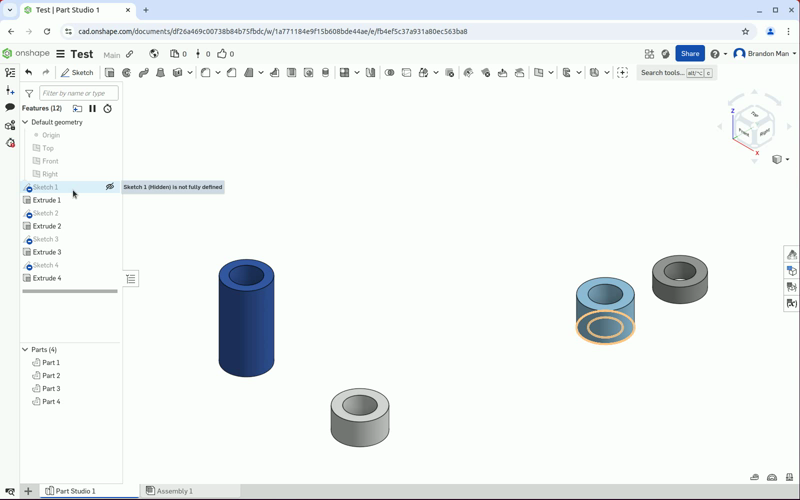
click(73, 189)